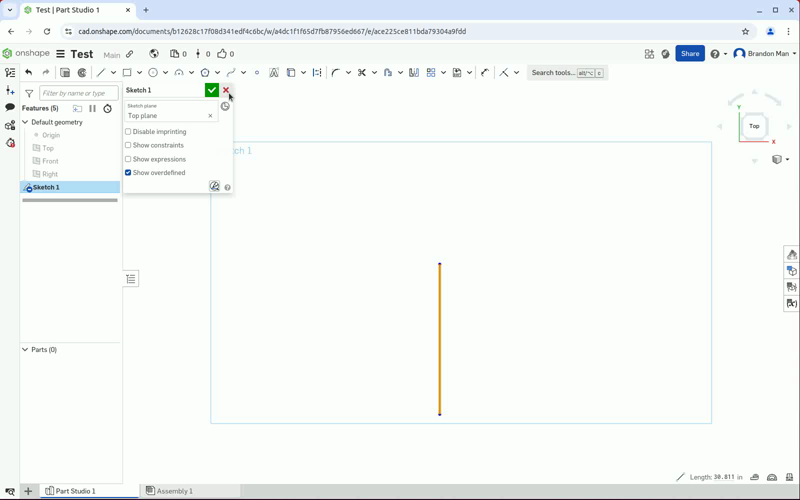
key(shift+h)
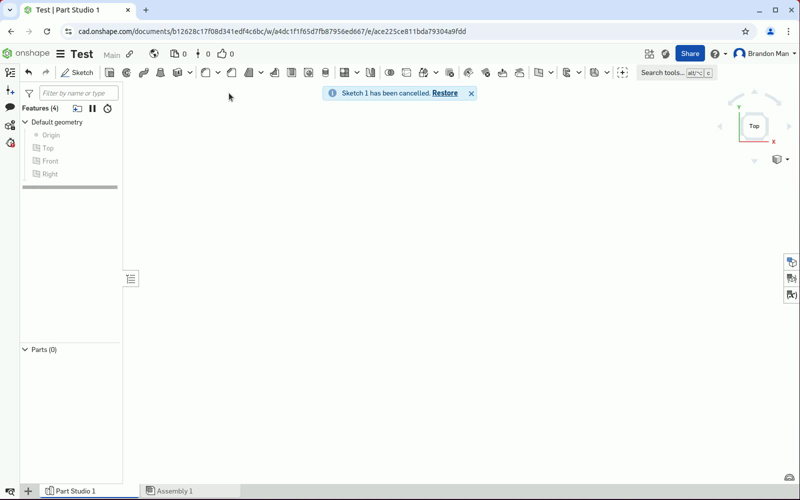
mouse_move(73, 352)
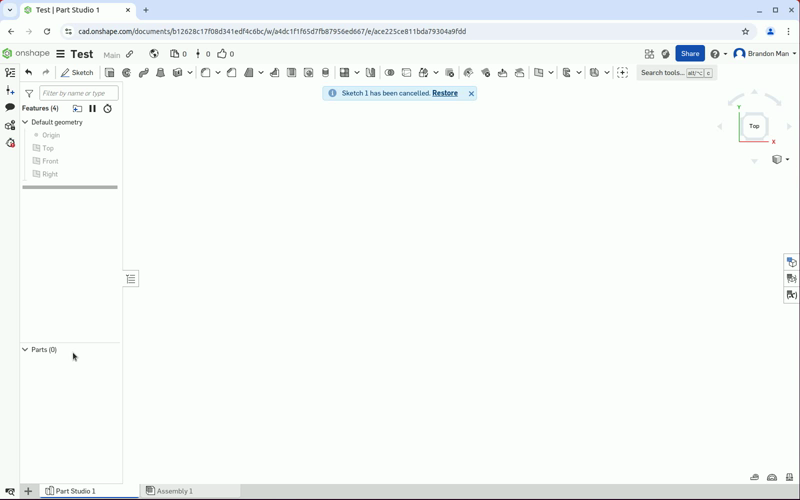
key(y)
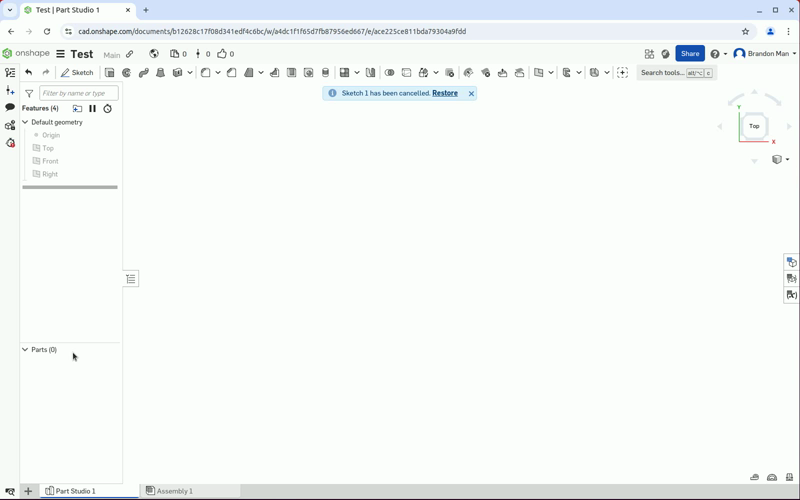
key(shift+p)
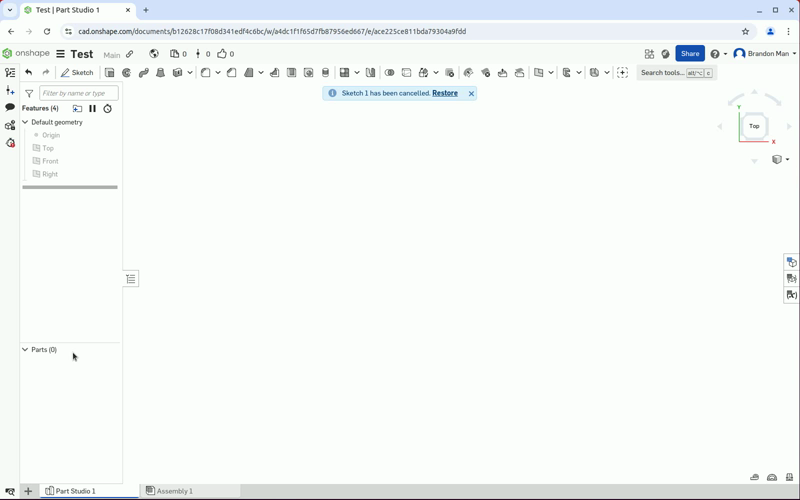
key(space)
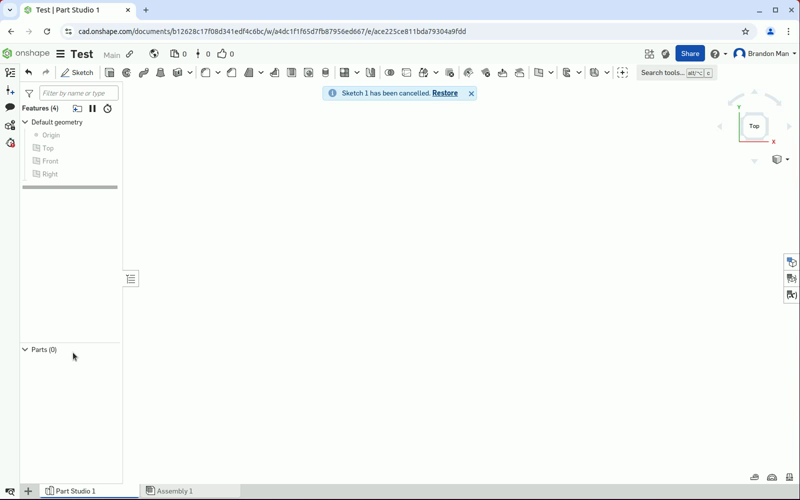
key_down(shift)
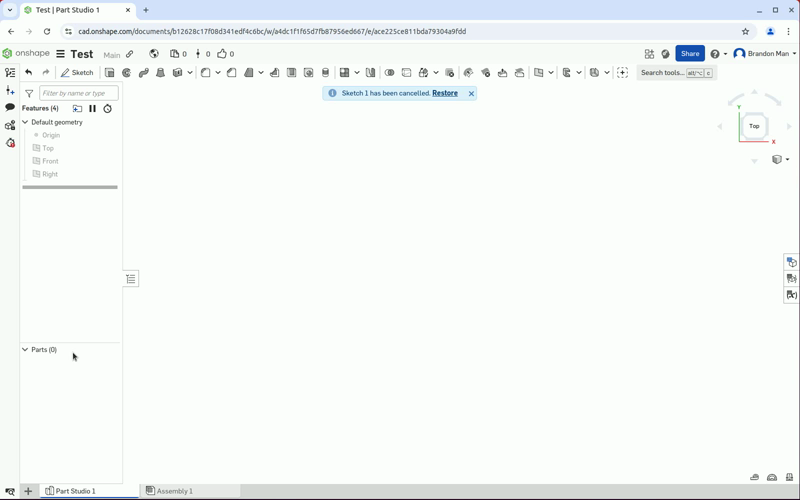
key(up)
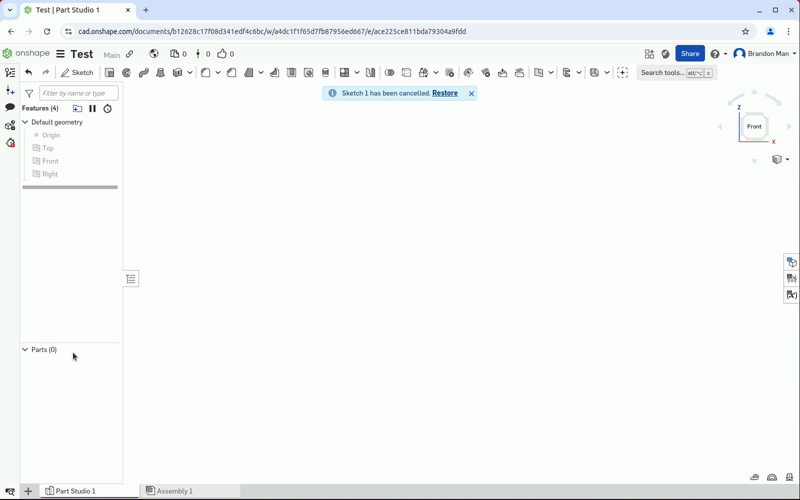
key_up(shift)
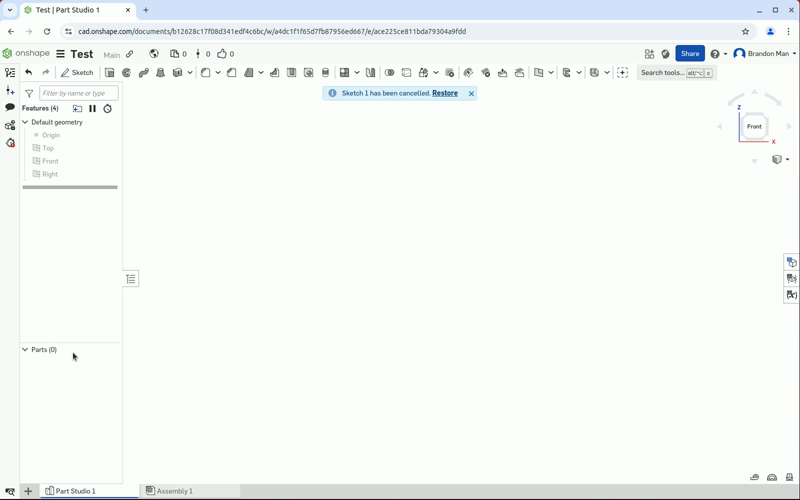
mouse_move(73, 352)
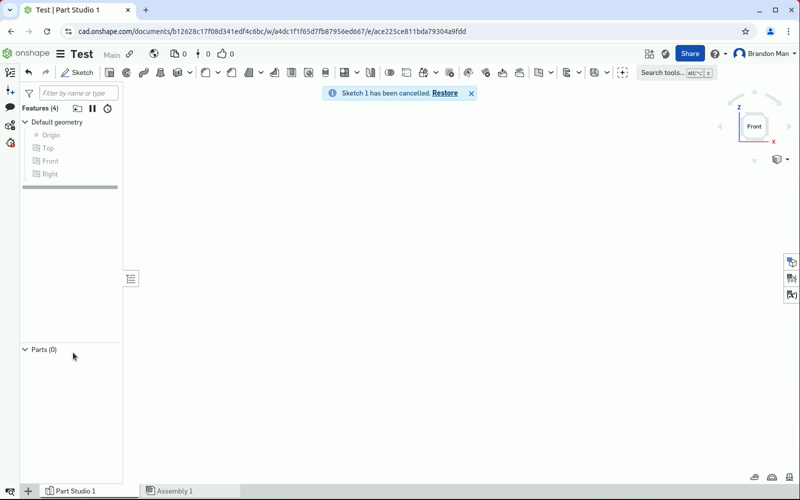
key(shift+y)
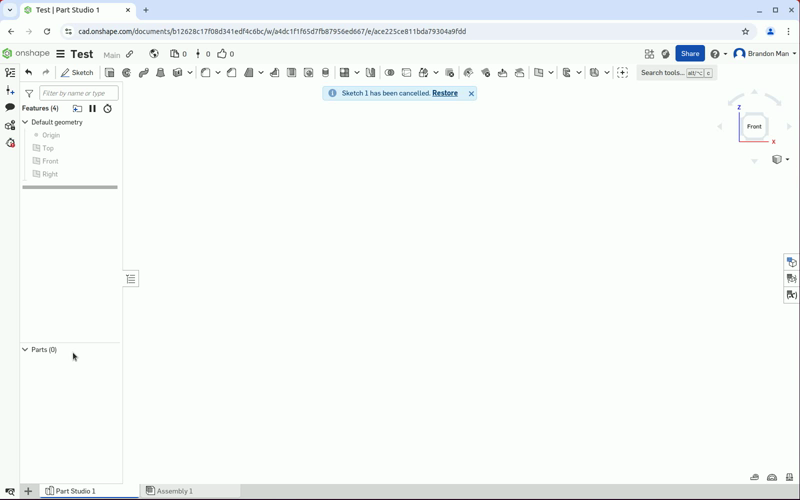
key(shift+s)
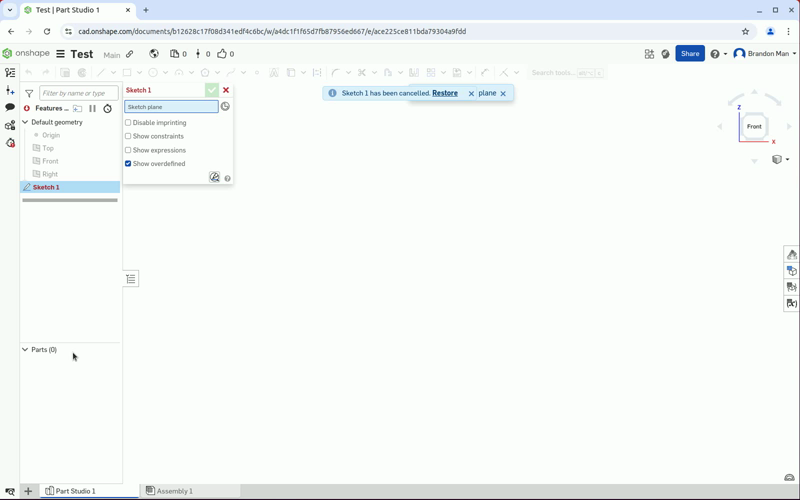
mouse_move(73, 163)
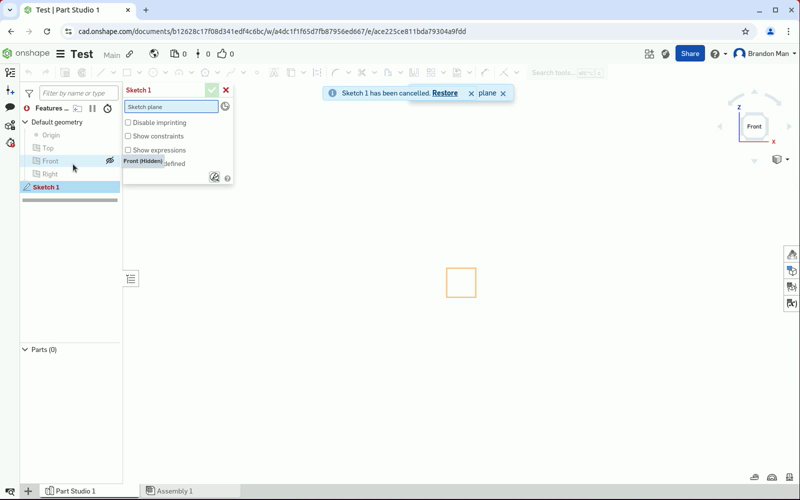
click(73, 163)
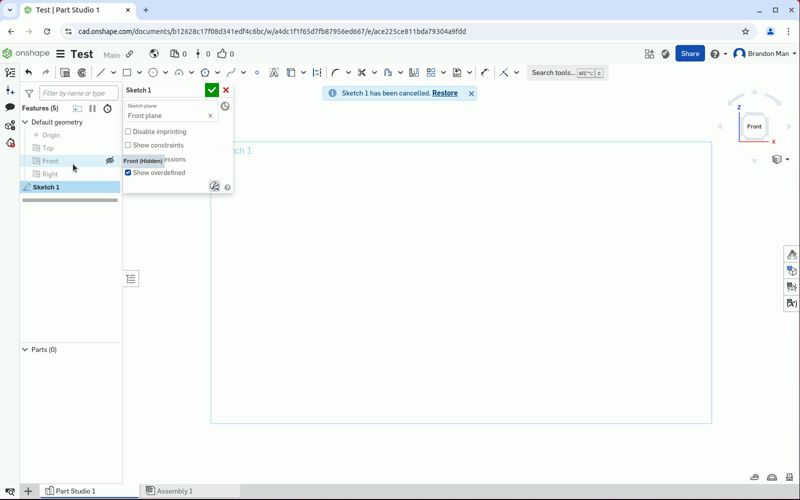
mouse_move(73, 352)
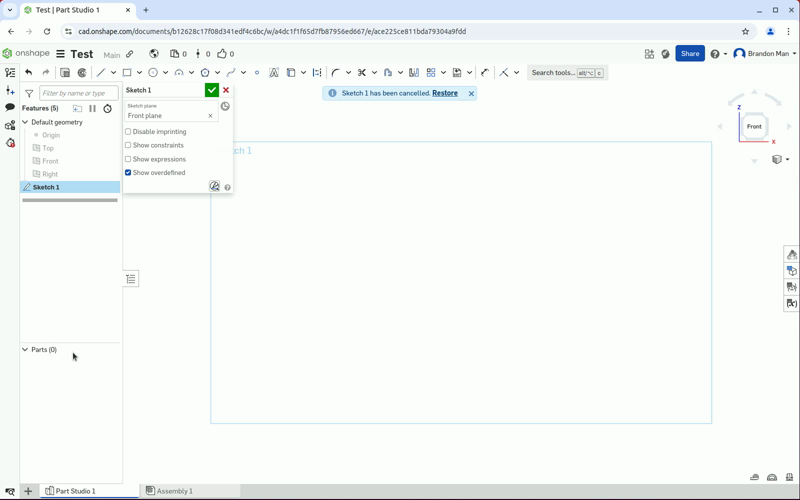
key(y)
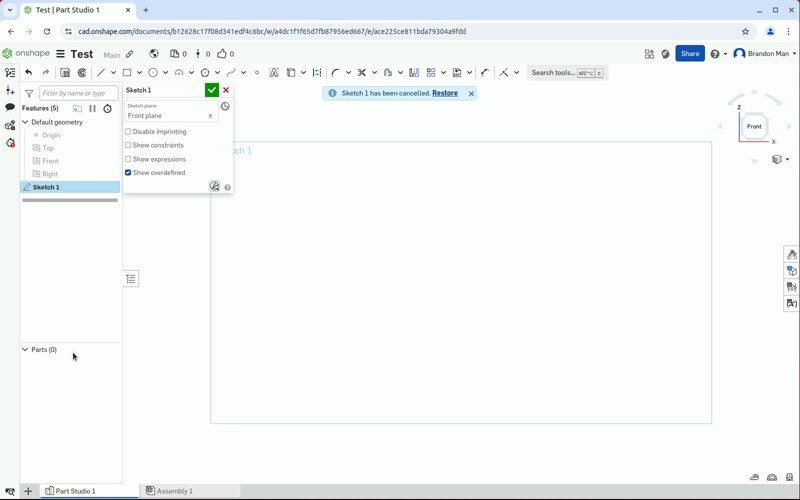
key(l)
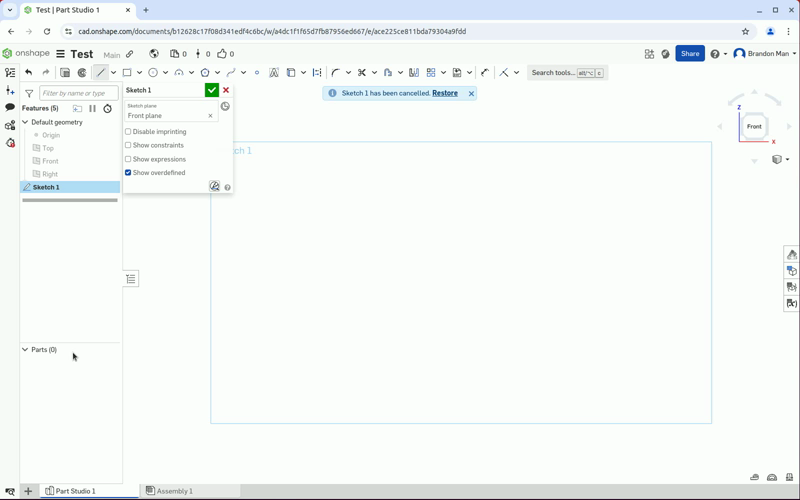
key_down(shift)
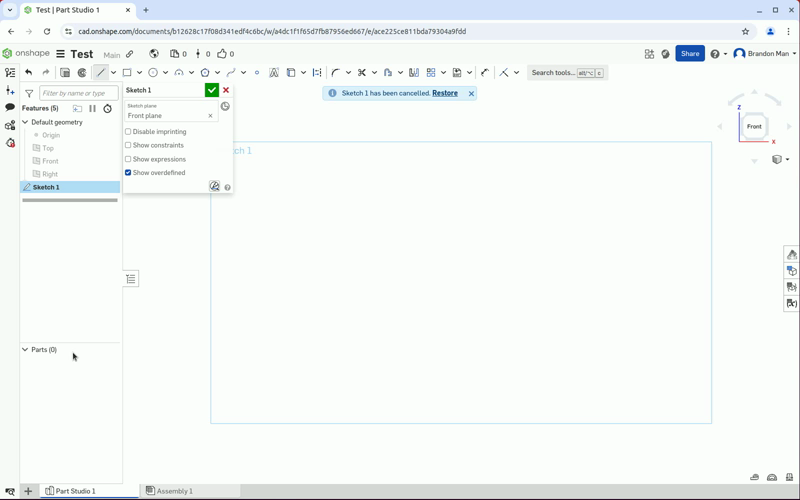
mouse_move(348, 299)
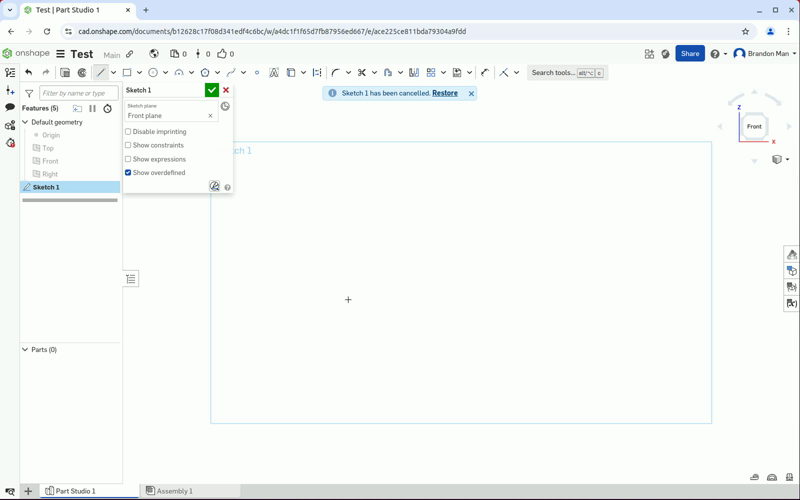
click(348, 299)
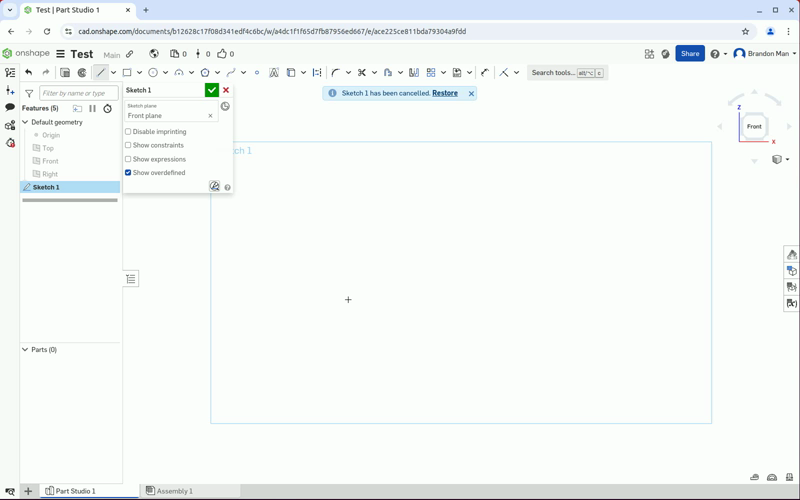
key_up(shift)
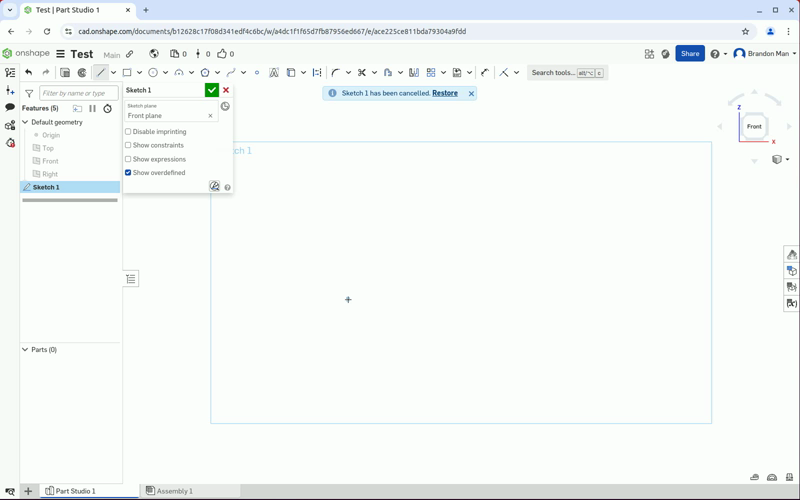
key_down(shift)
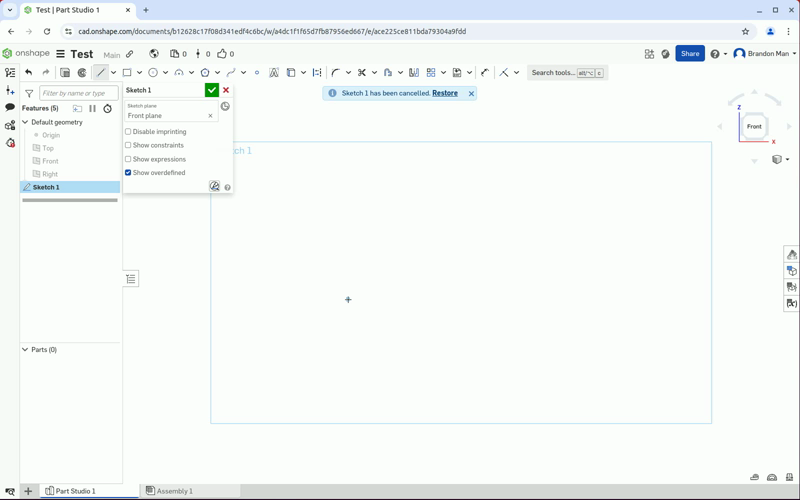
mouse_move(570, 299)
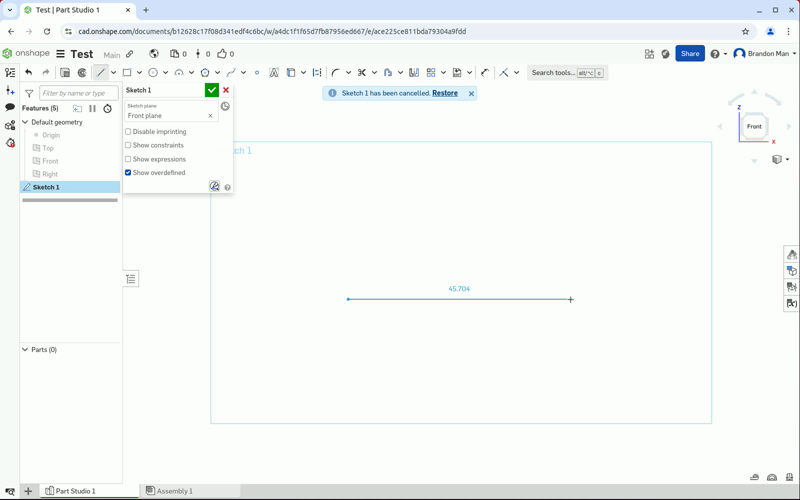
click(570, 299)
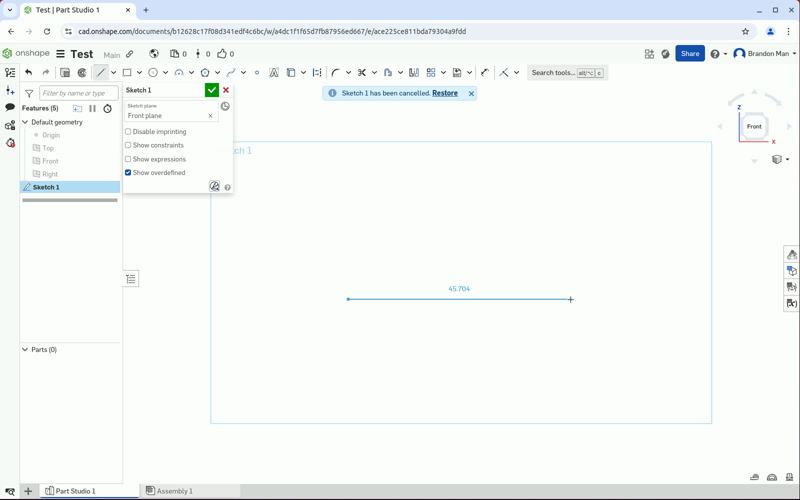
key_up(shift)
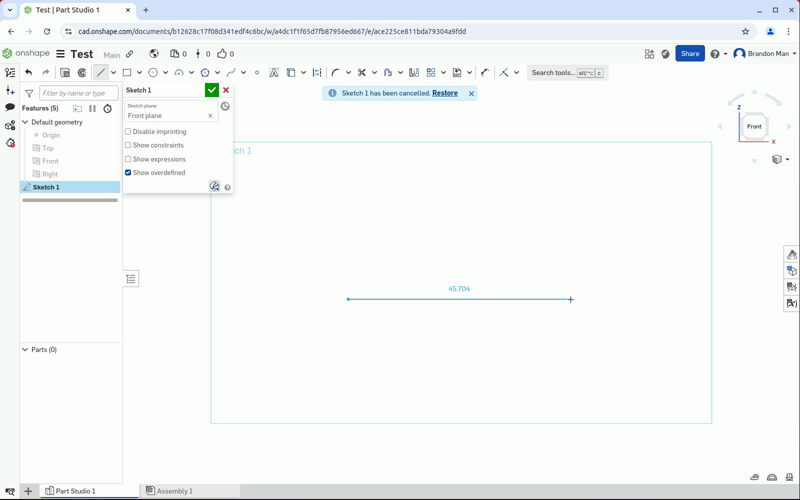
key_down(shift)
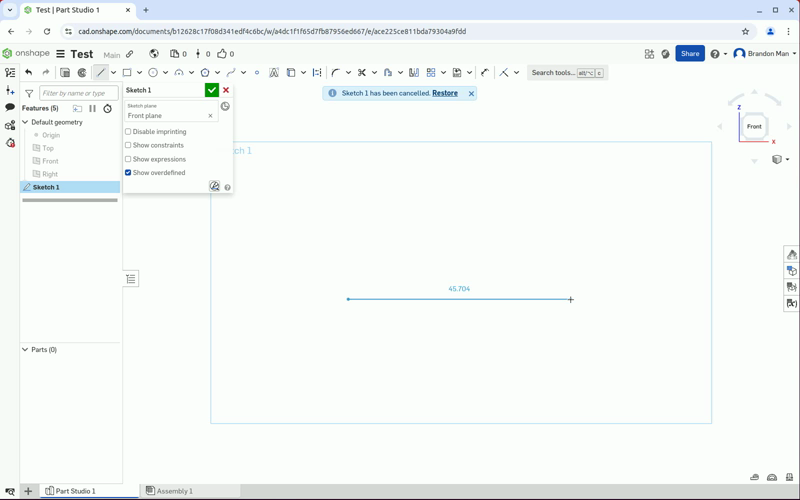
mouse_move(589, 299)
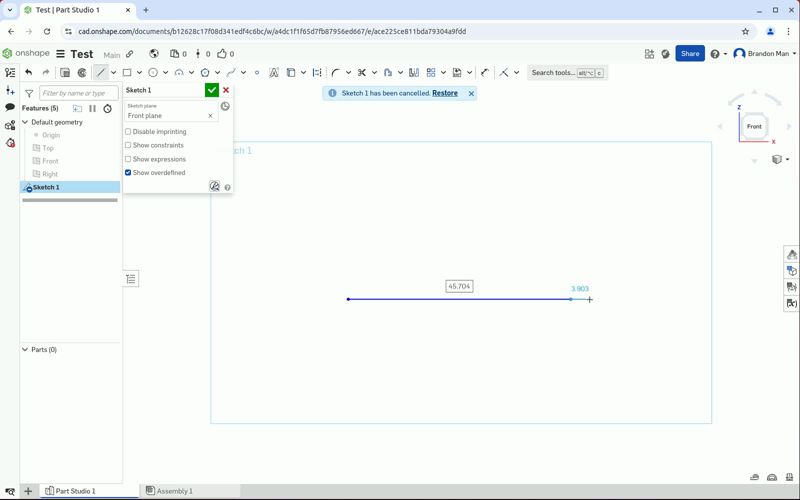
mouse_move(542, 271)
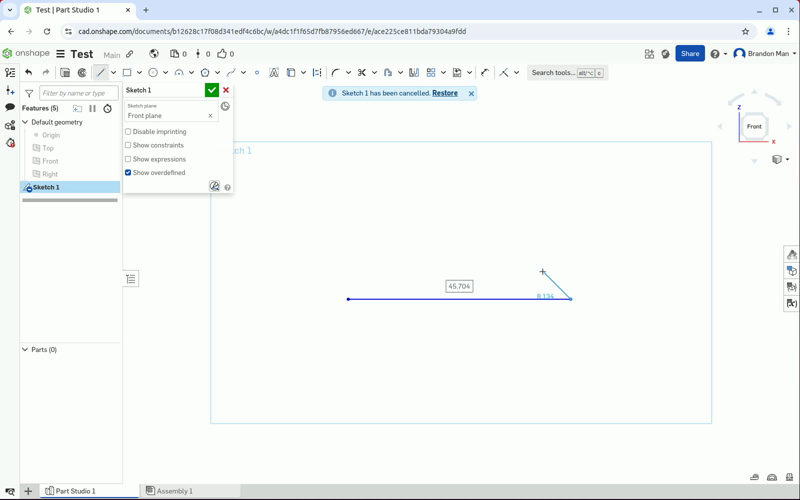
click(542, 271)
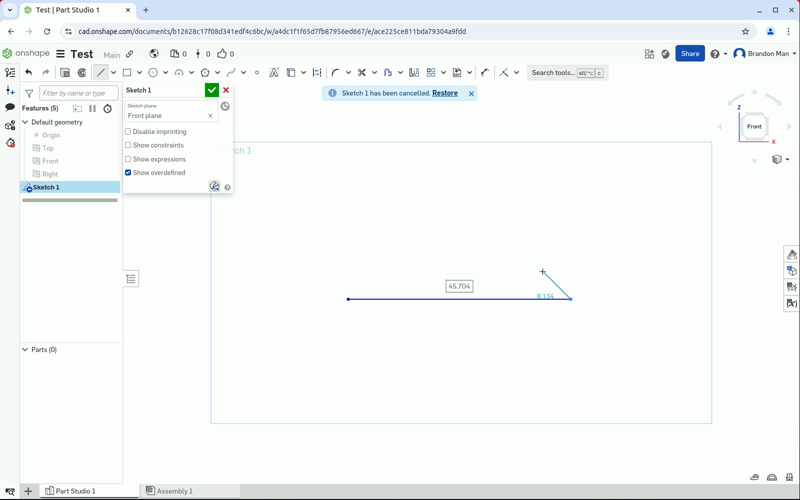
key_up(shift)
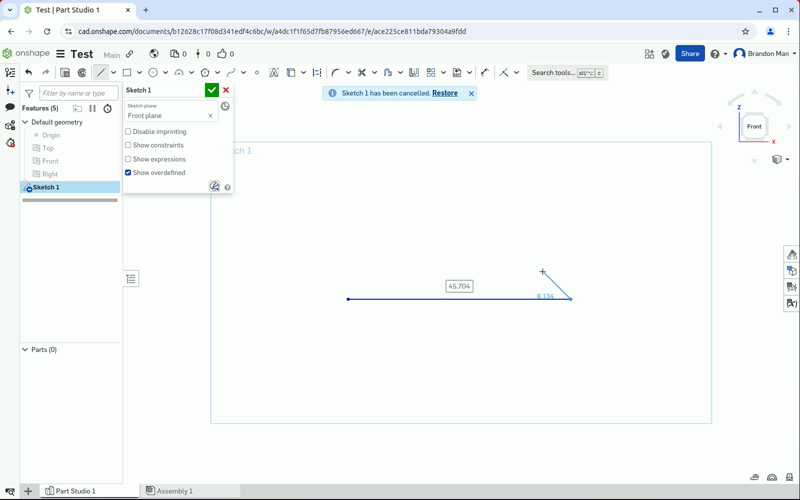
key_down(shift)
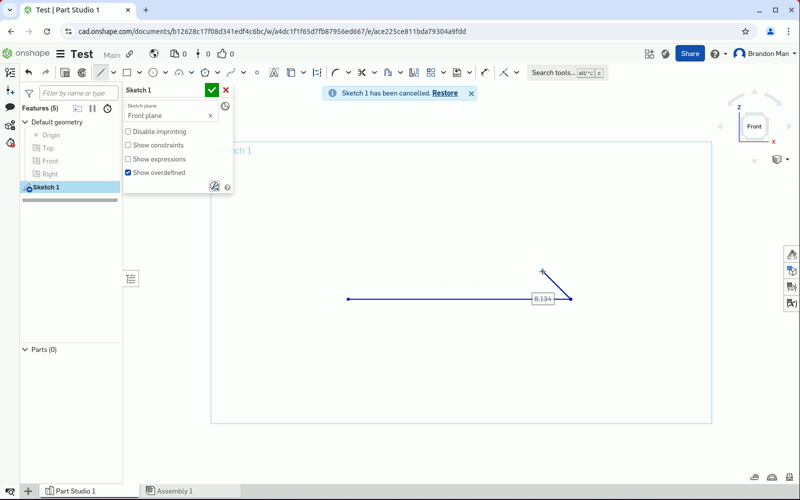
mouse_move(572, 271)
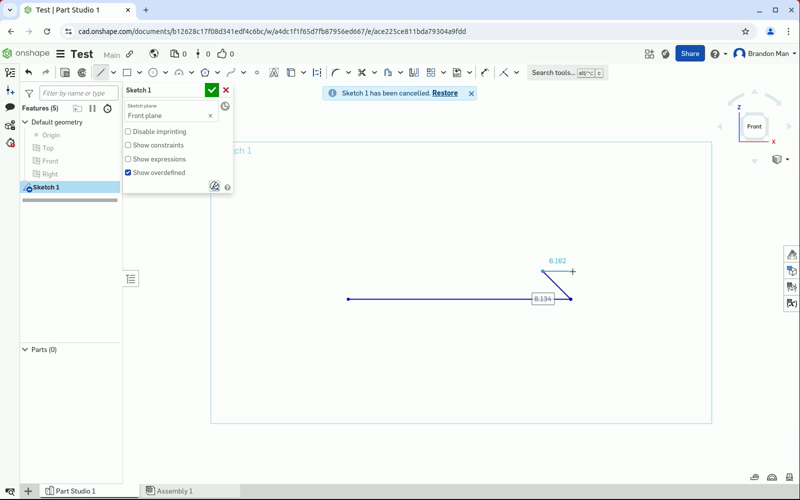
mouse_move(514, 271)
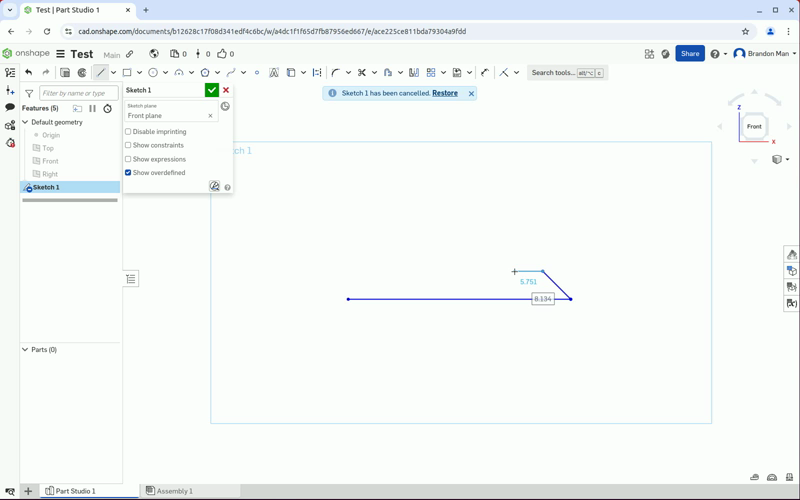
click(514, 271)
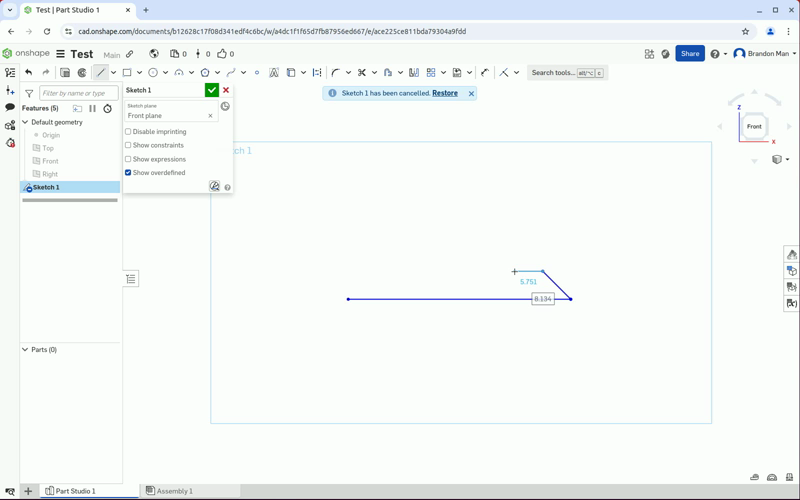
key_up(shift)
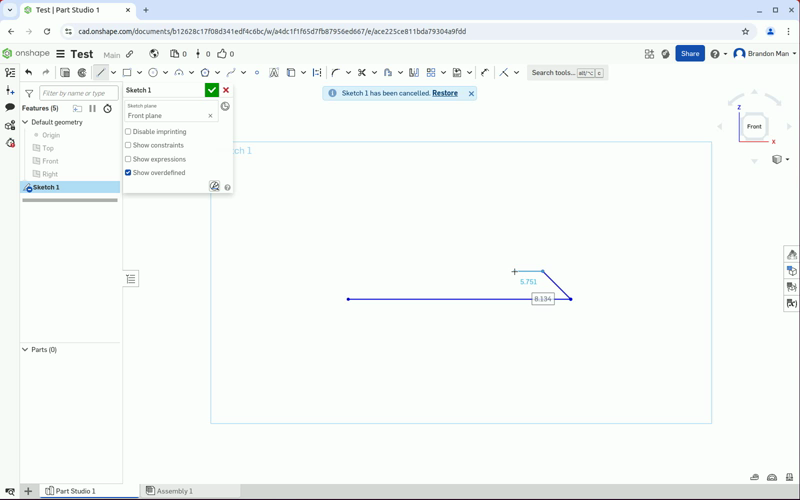
key_down(shift)
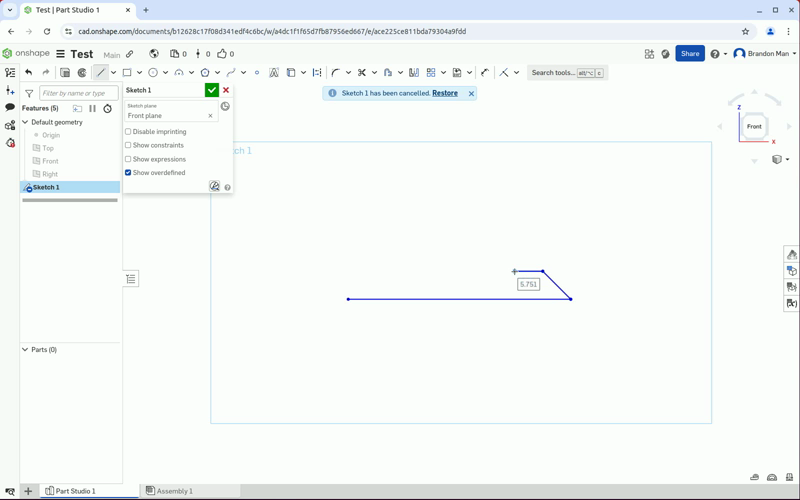
mouse_move(404, 271)
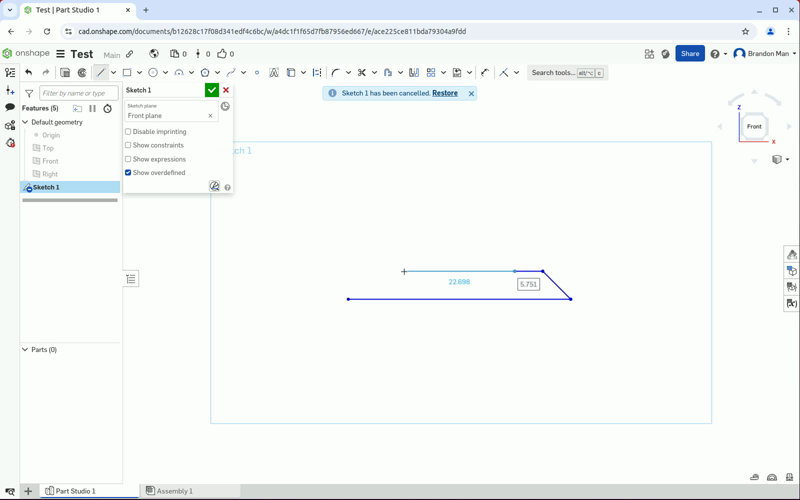
click(404, 271)
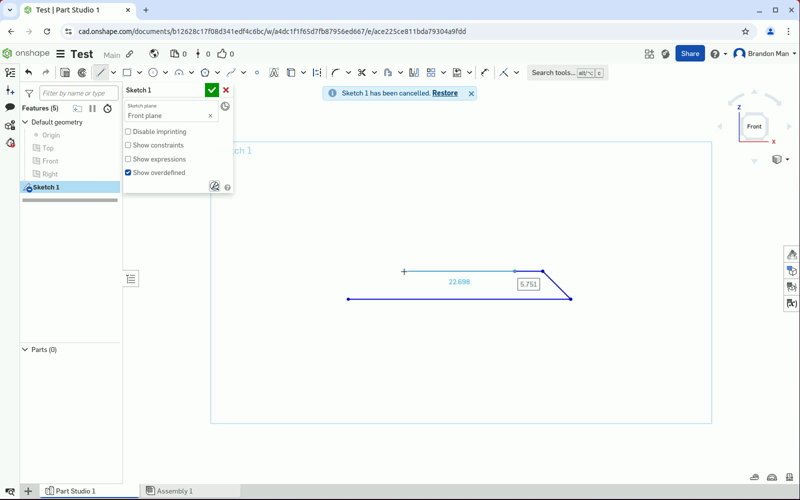
key_up(shift)
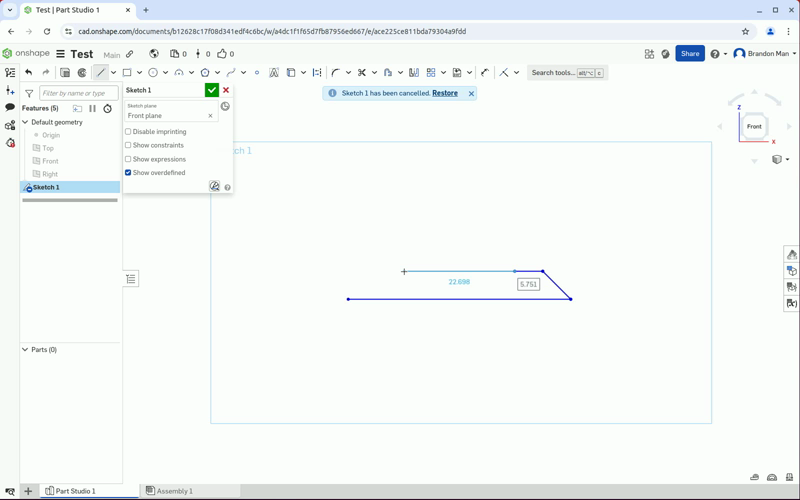
key_down(shift)
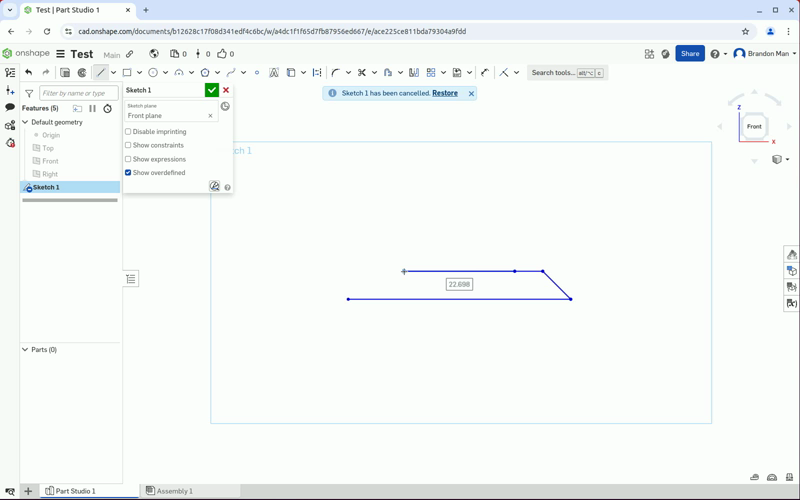
mouse_move(434, 271)
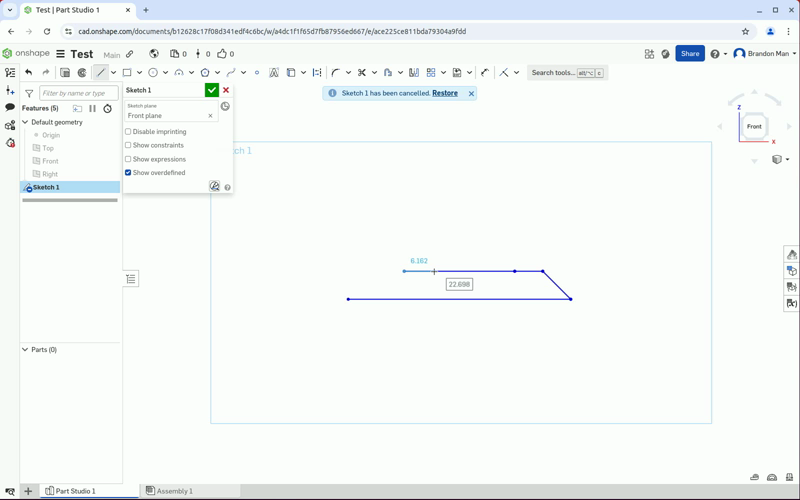
mouse_move(376, 271)
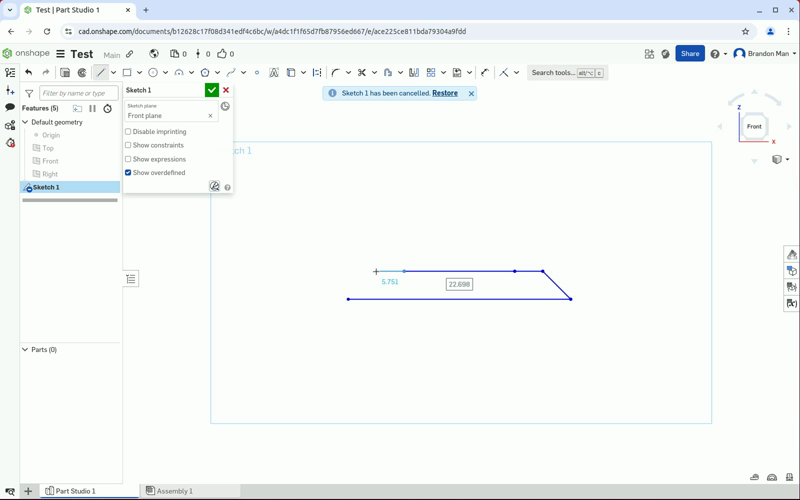
click(376, 271)
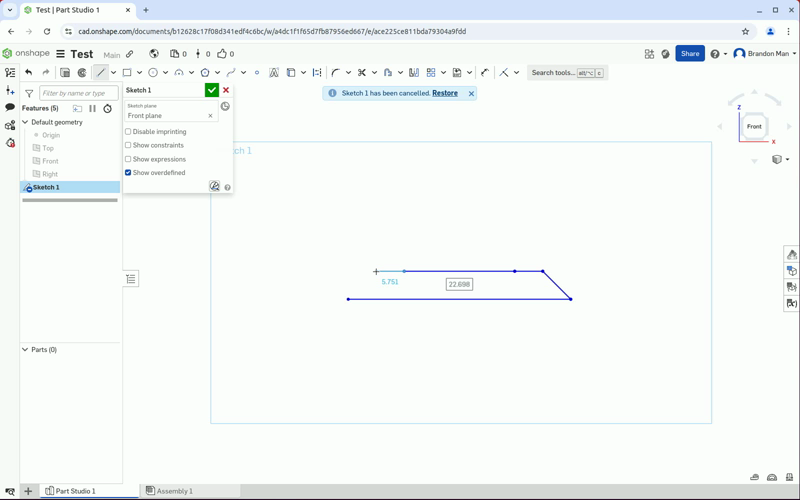
key_up(shift)
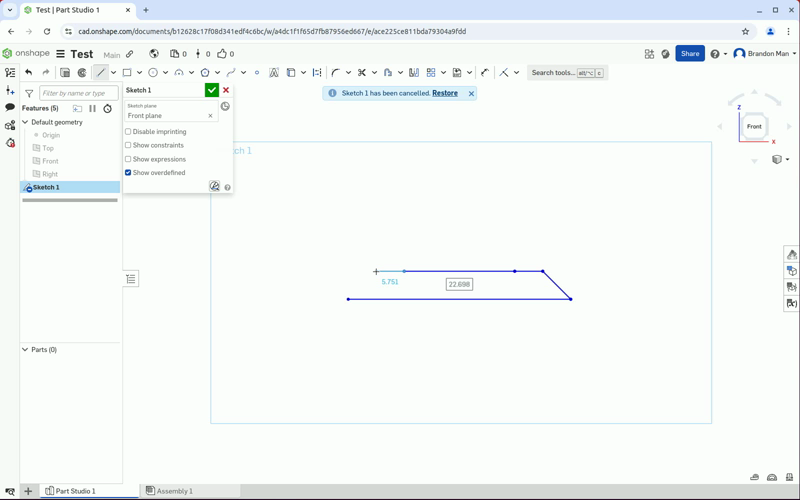
mouse_move(406, 271)
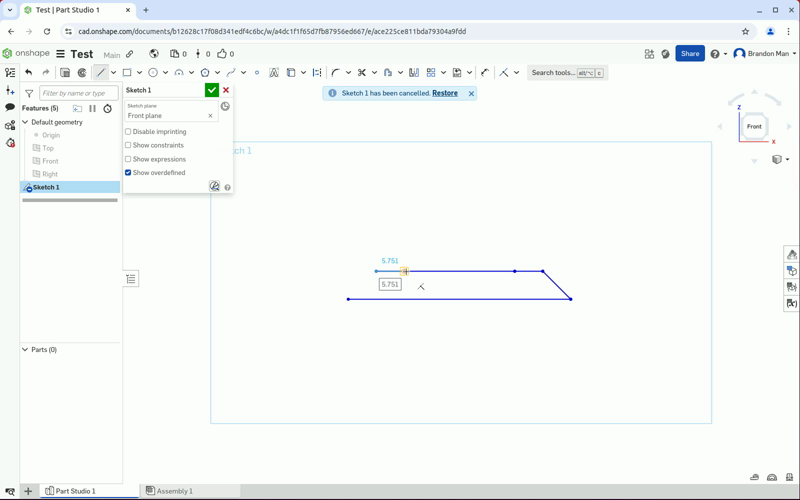
key_down(shift)
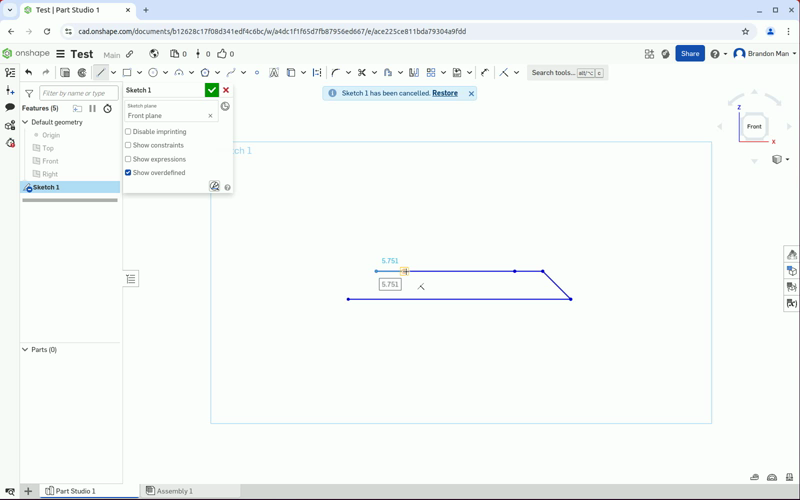
mouse_move(348, 299)
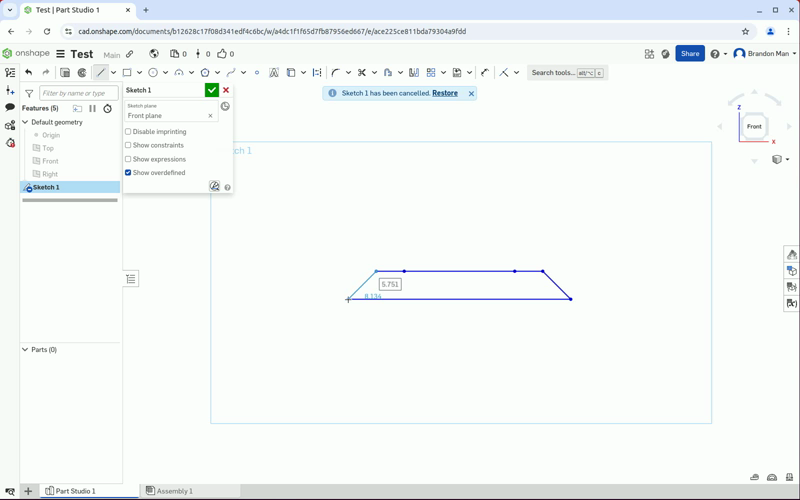
key_up(shift)
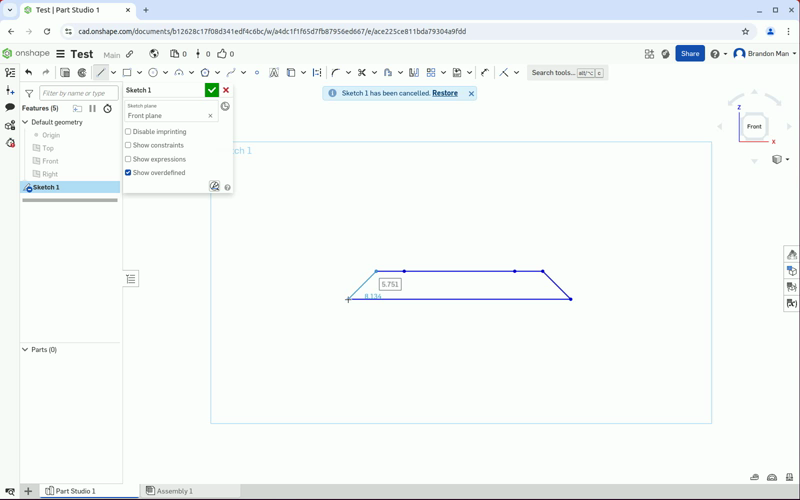
click(348, 299)
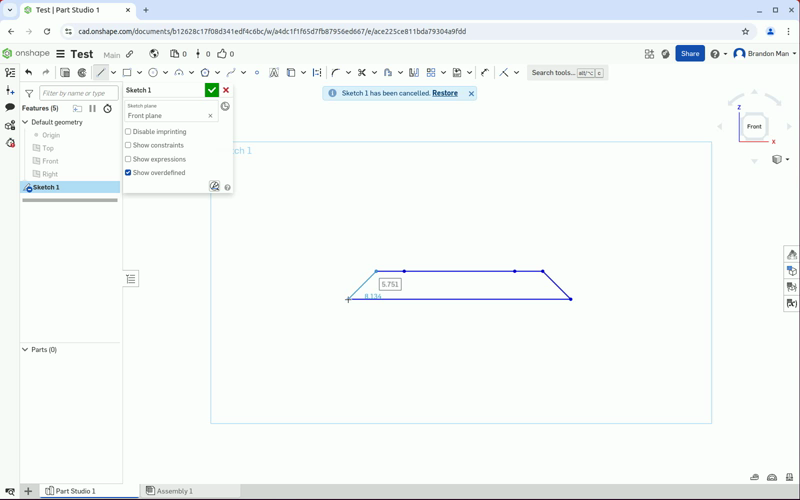
key(esc)
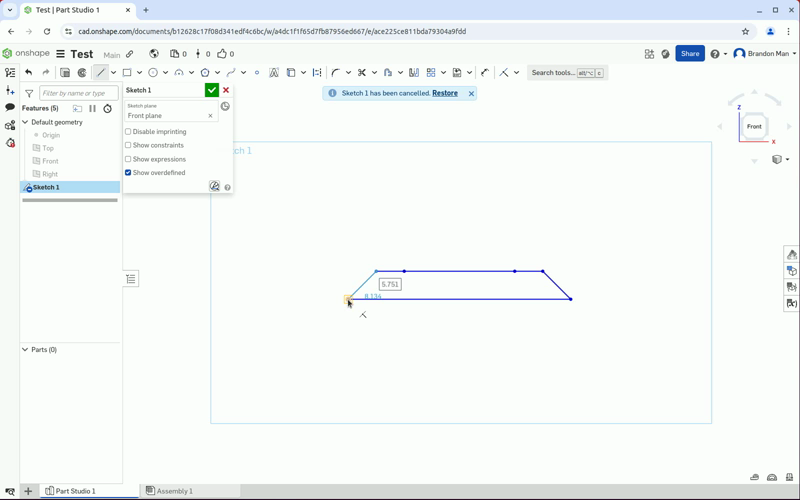
mouse_move(467, 285)
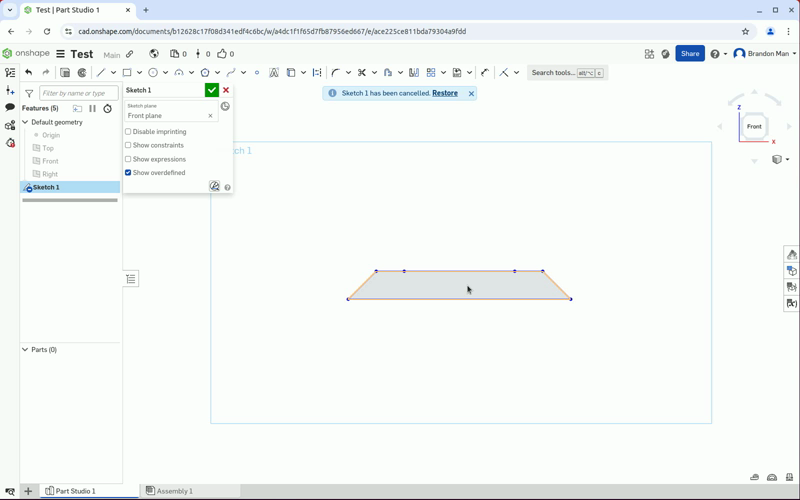
click(467, 285)
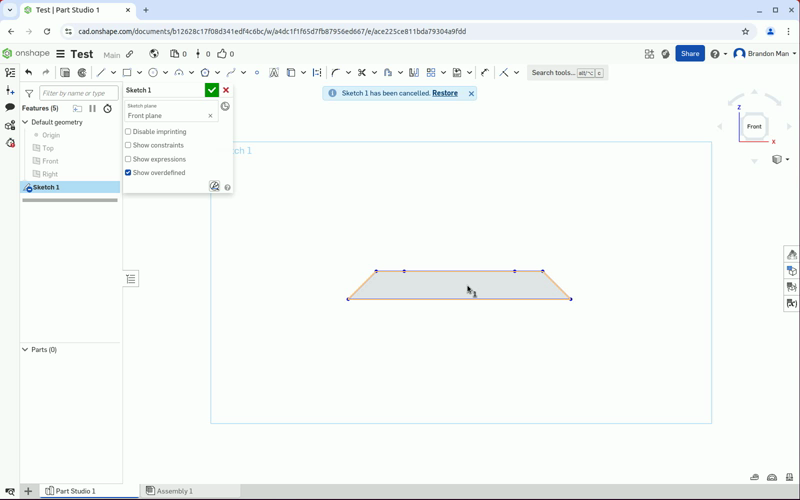
mouse_move(73, 352)
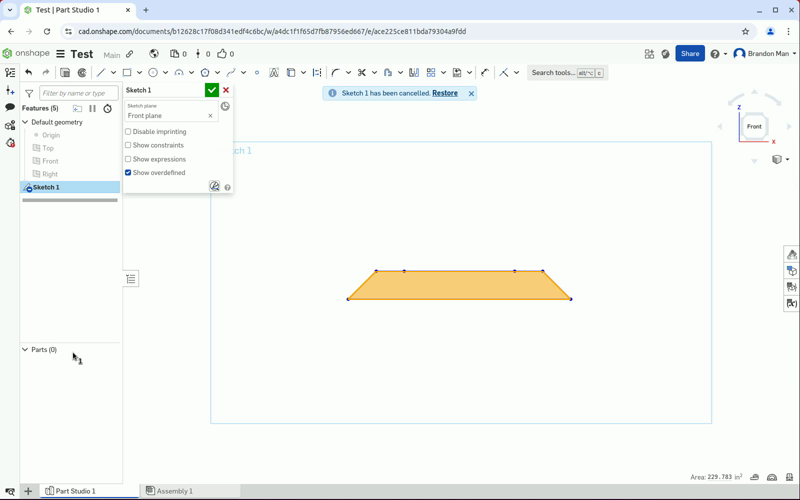
key(shift+y)
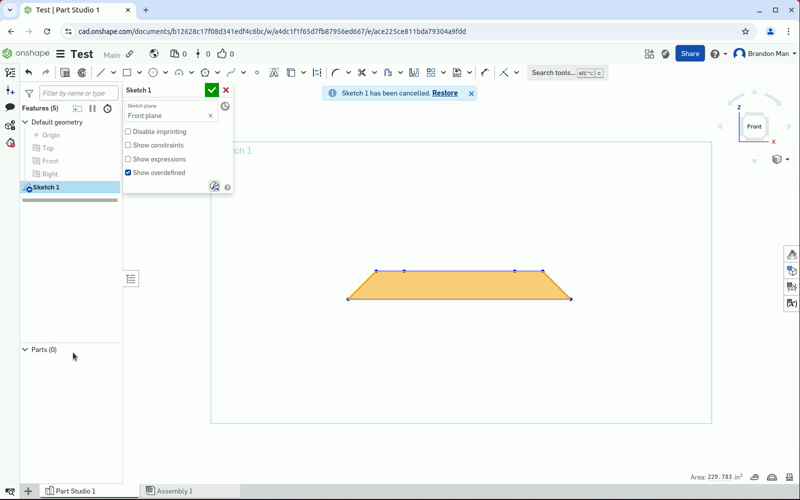
key(shift+e)
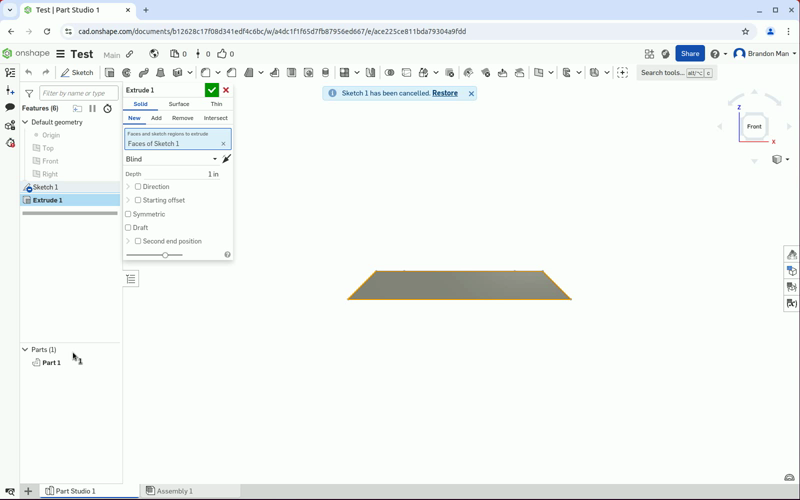
mouse_move(143, 106)
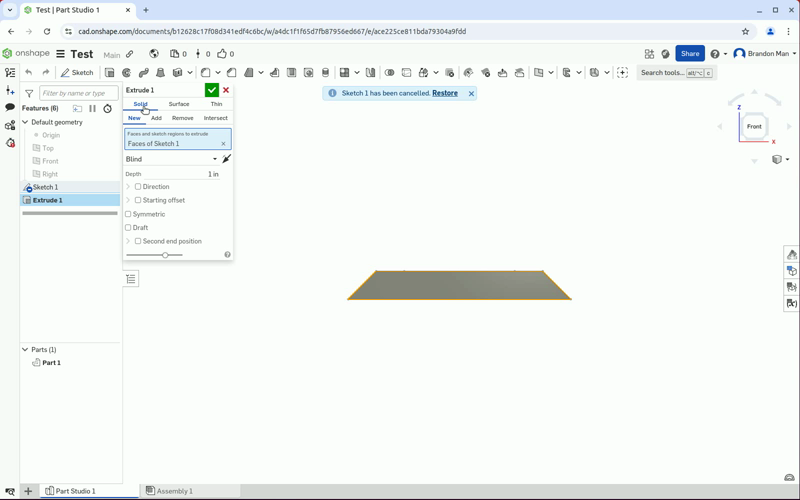
click(143, 106)
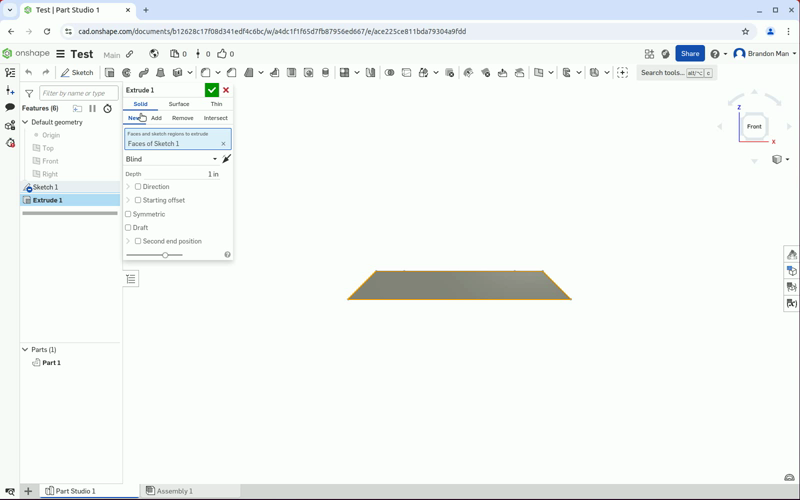
mouse_move(137, 120)
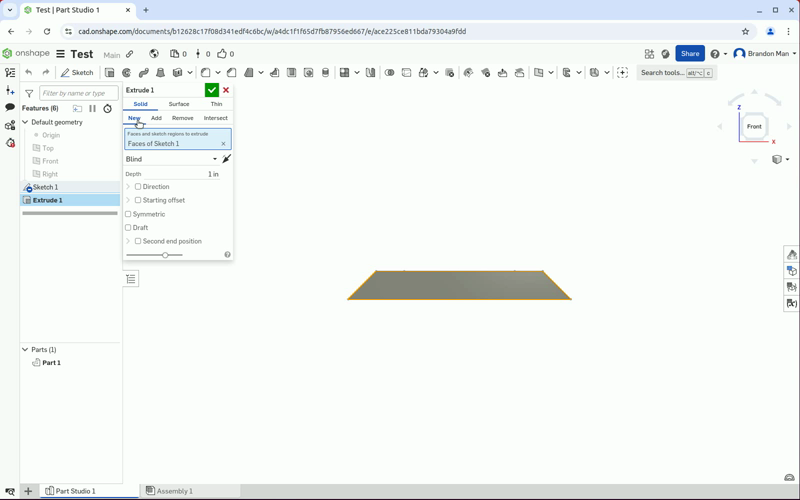
click(137, 120)
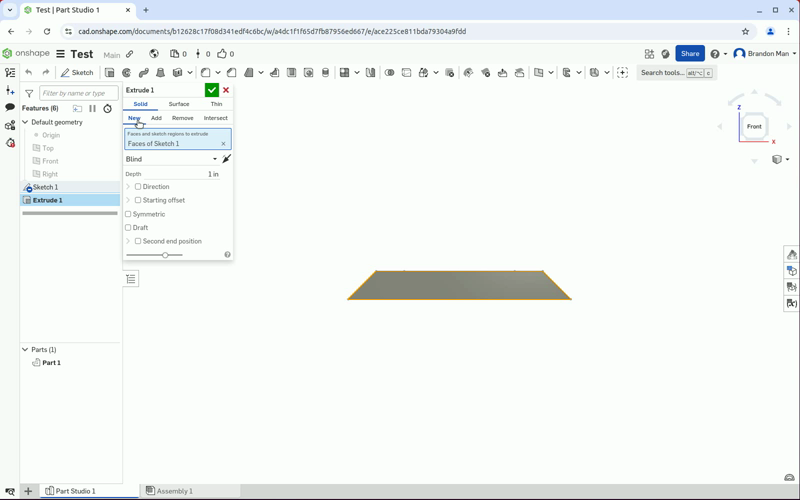
key(tab, 4)
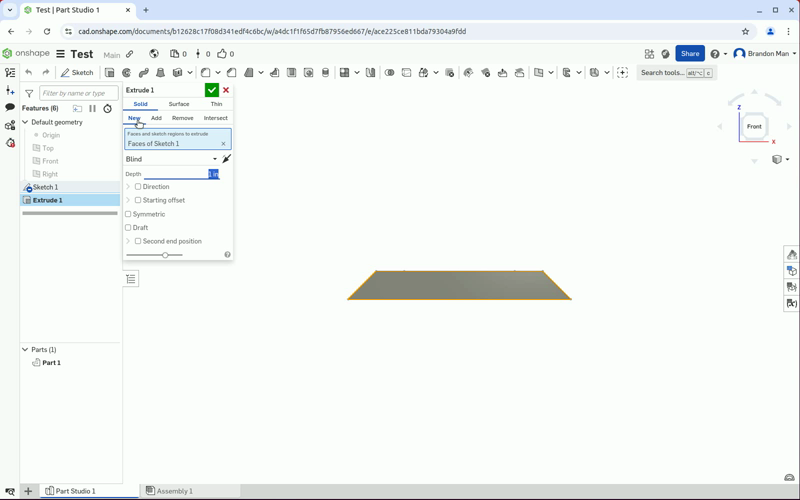
text(17.331)
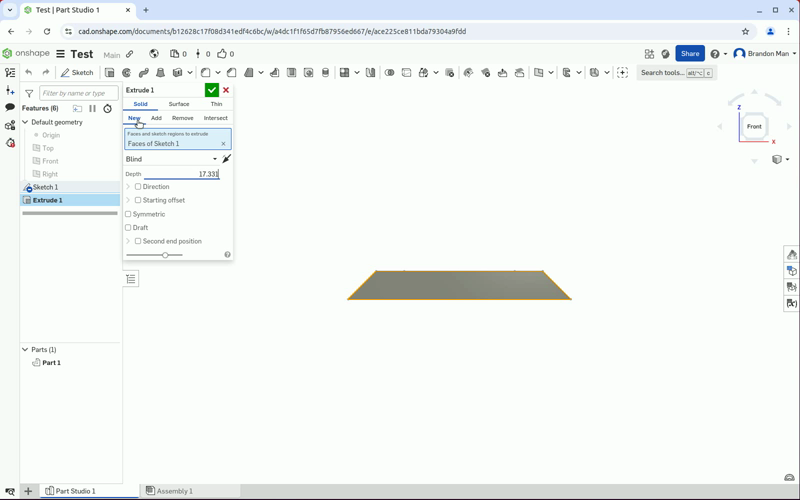
key(enter)
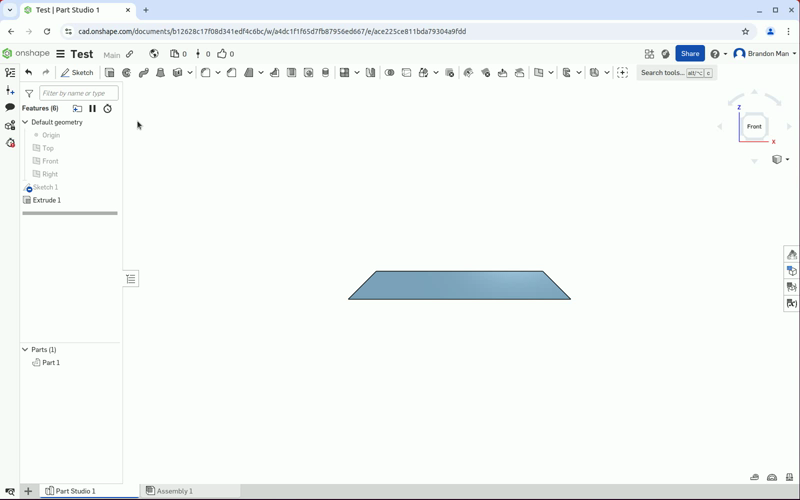
key(shift+h)
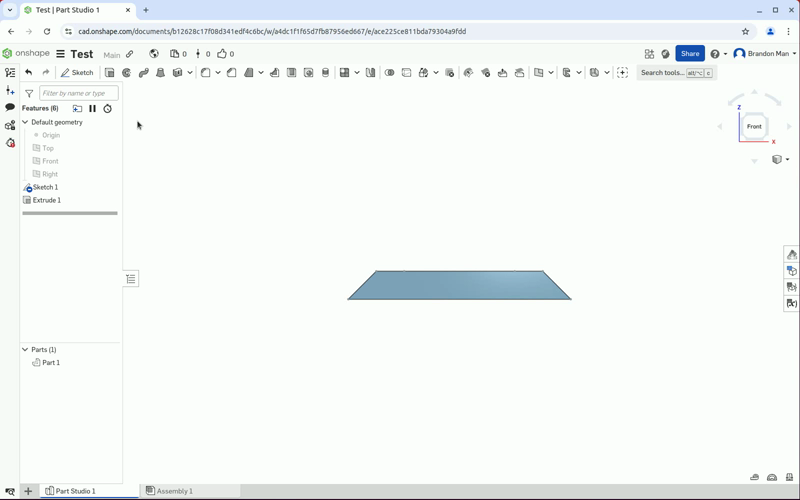
key(shift+h)
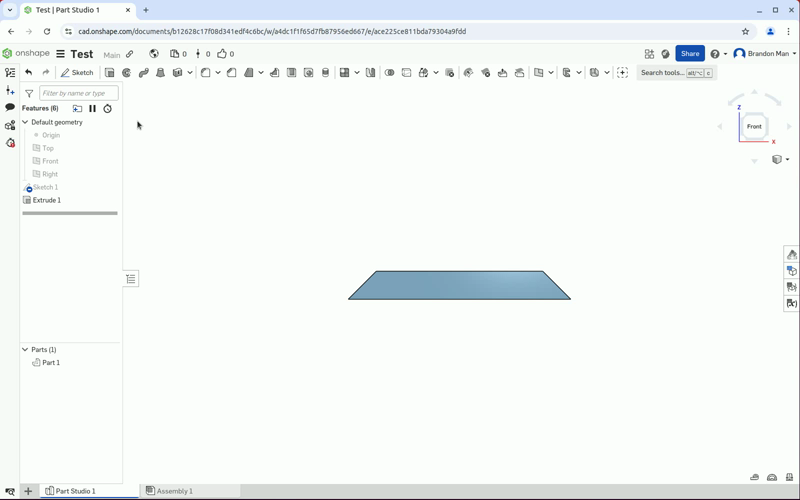
mouse_move(73, 189)
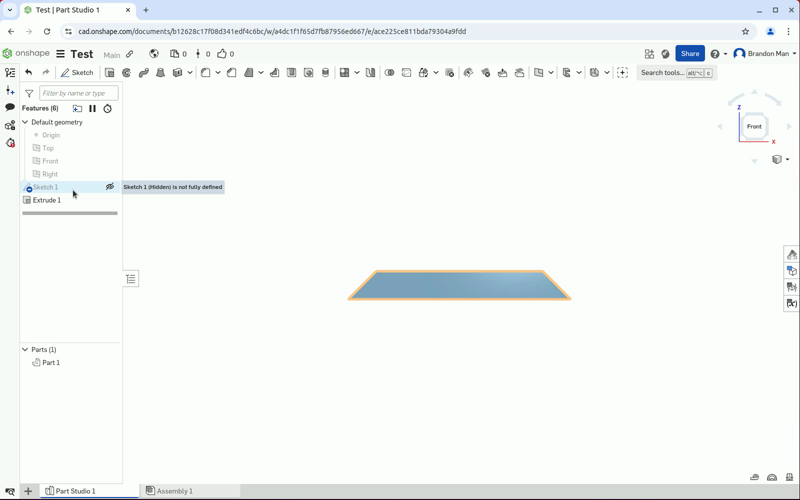
click(73, 189)
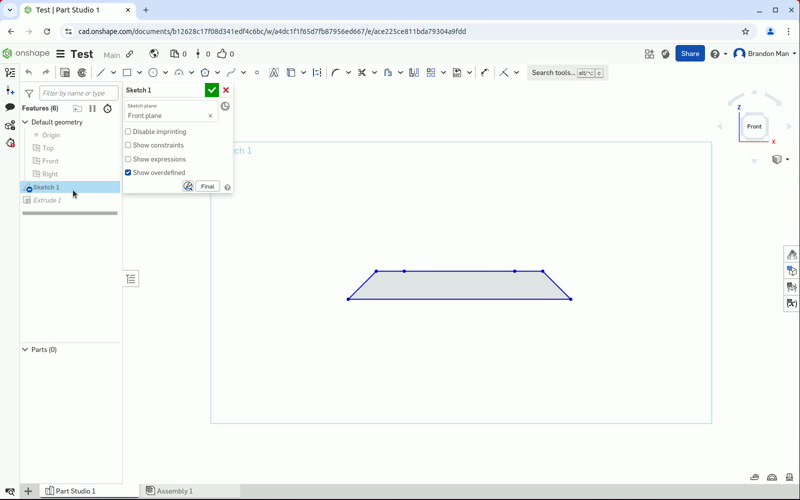
mouse_move(229, 92)
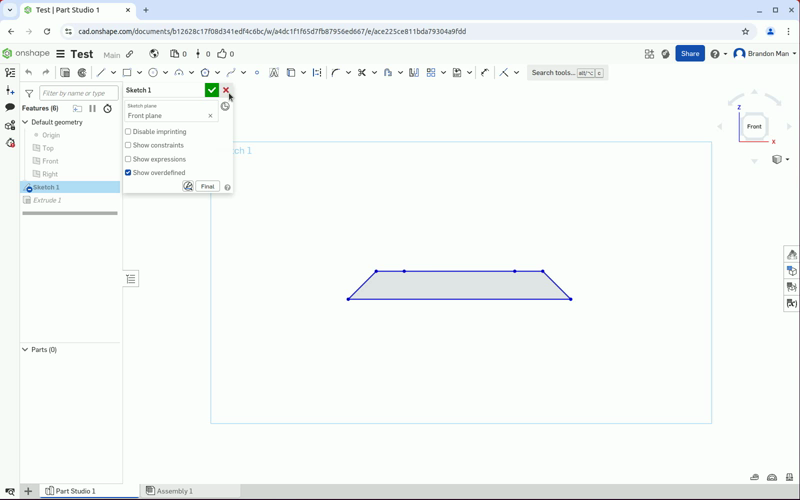
click(229, 92)
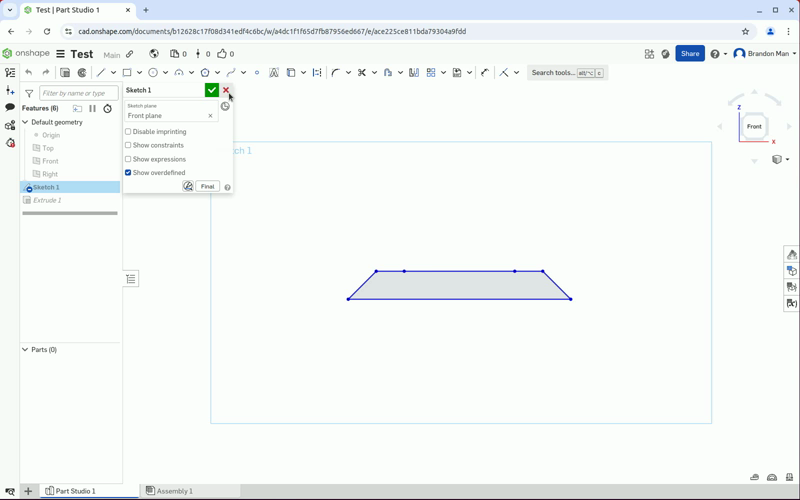
key(shift+s)
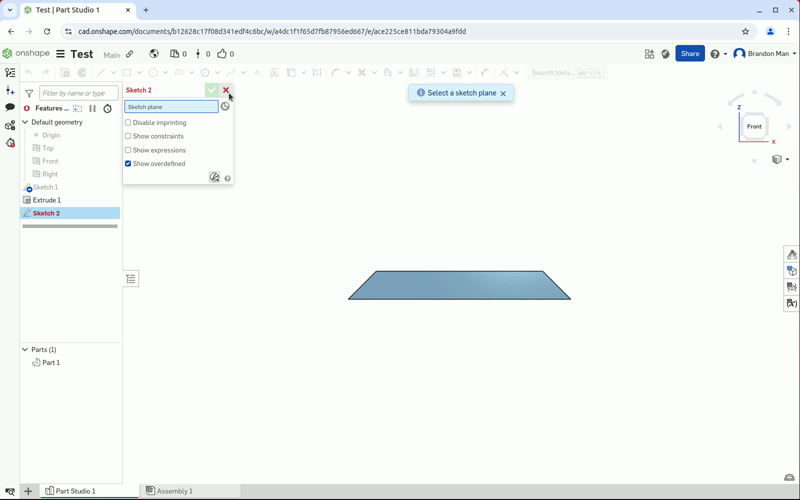
mouse_move(73, 163)
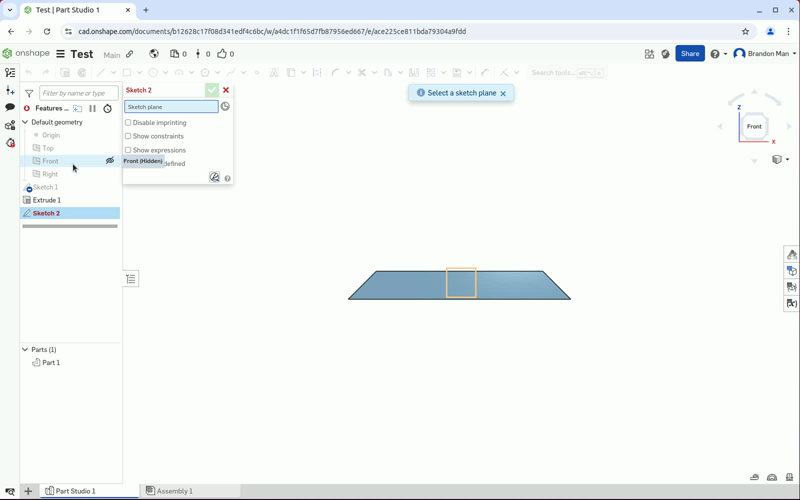
click(73, 163)
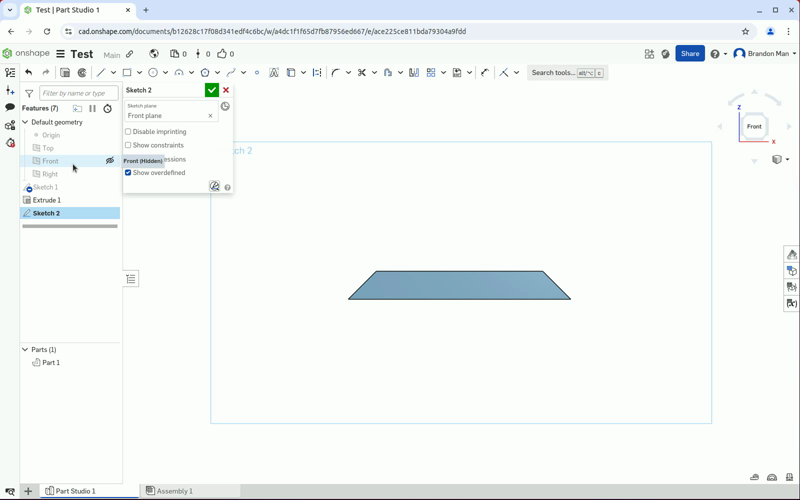
mouse_move(73, 352)
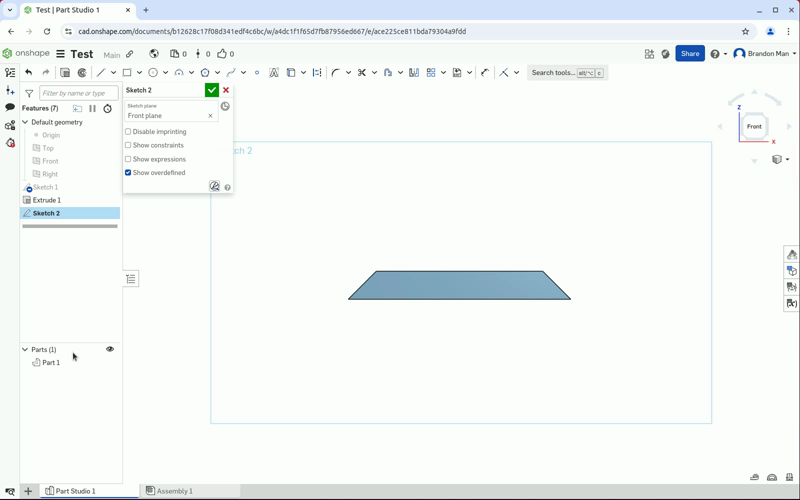
key(y)
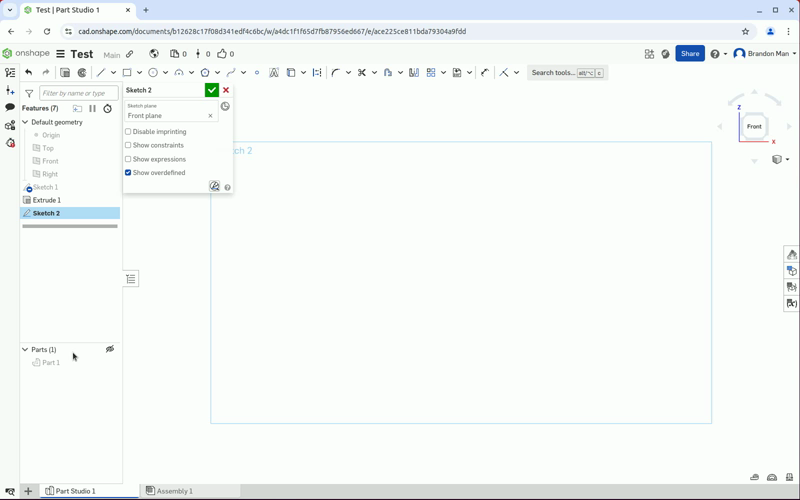
key(l)
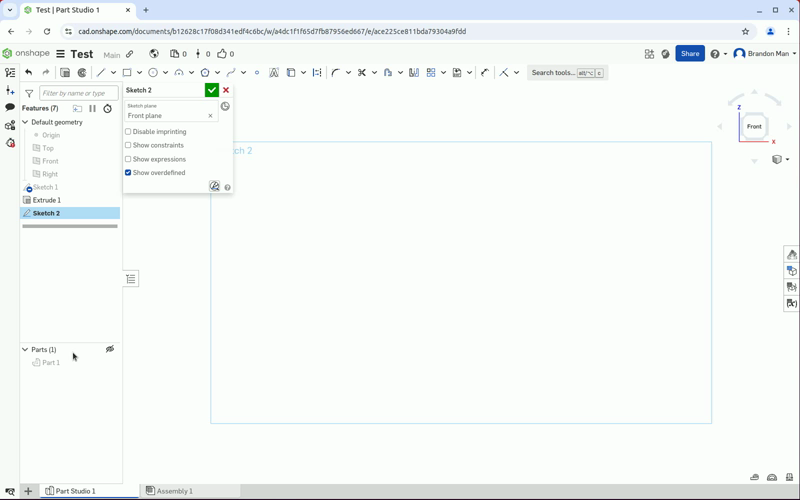
key_down(shift)
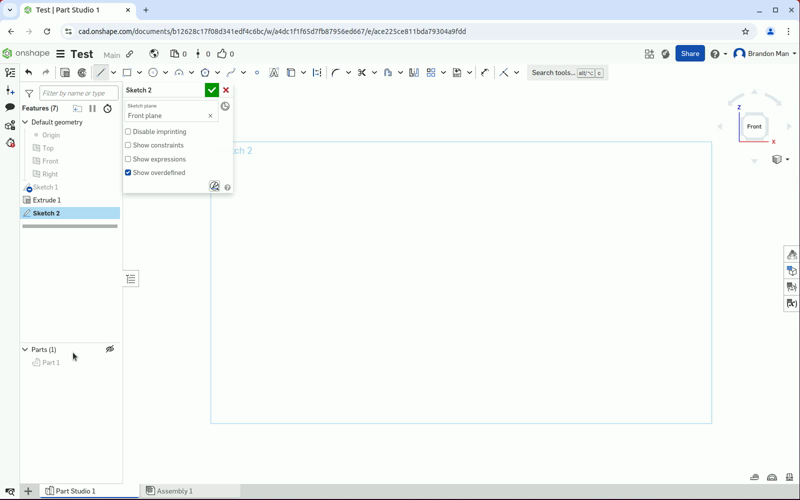
mouse_move(404, 271)
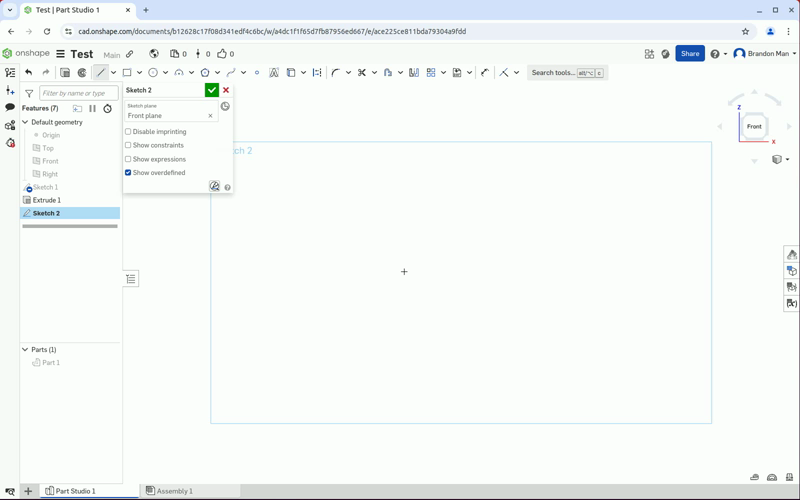
click(404, 271)
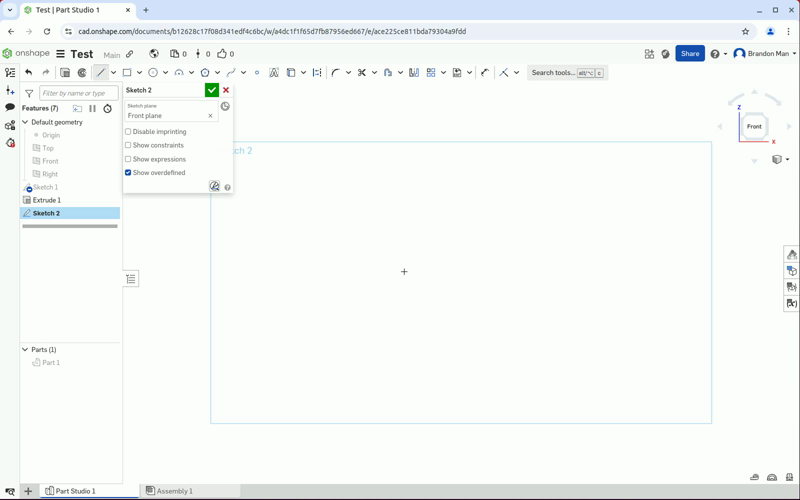
key_up(shift)
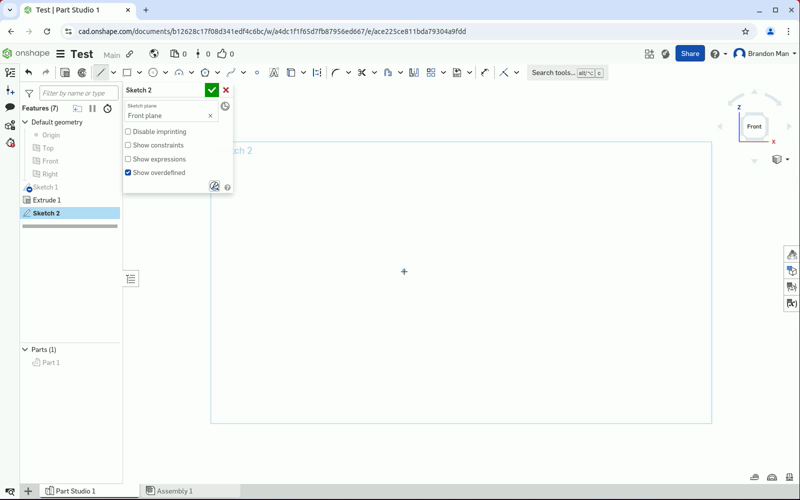
key_down(shift)
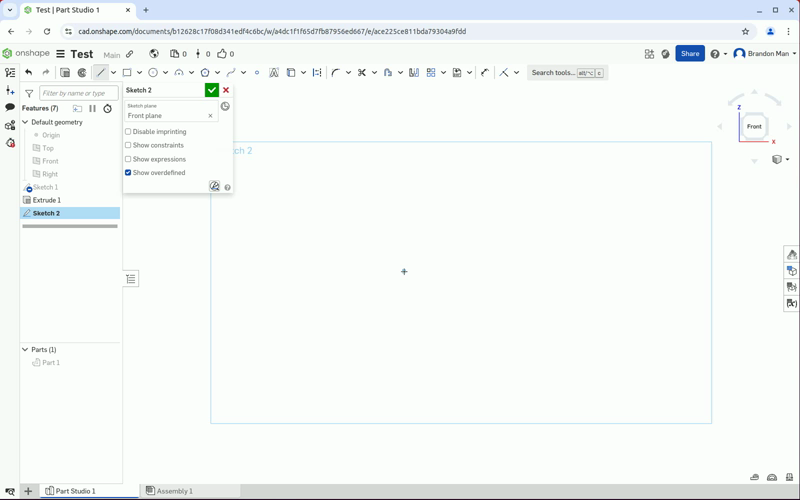
mouse_move(516, 271)
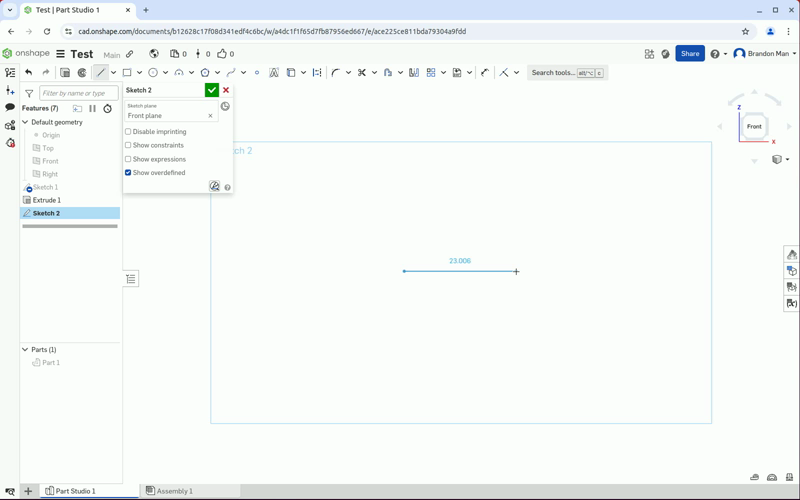
click(516, 271)
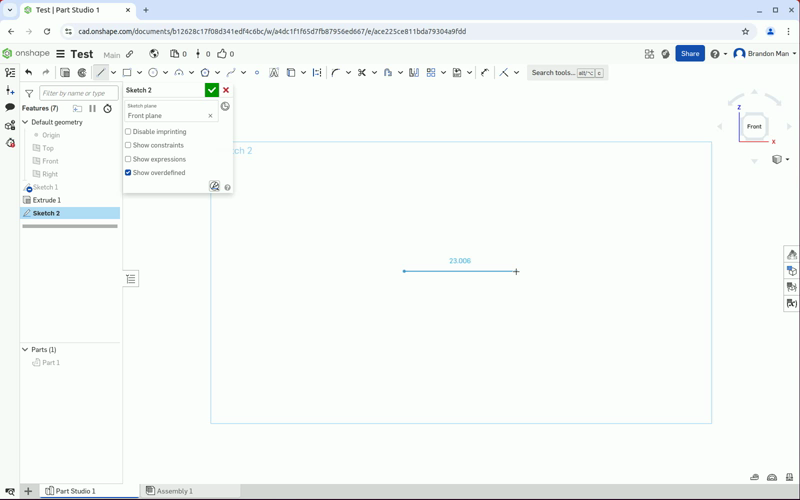
key_up(shift)
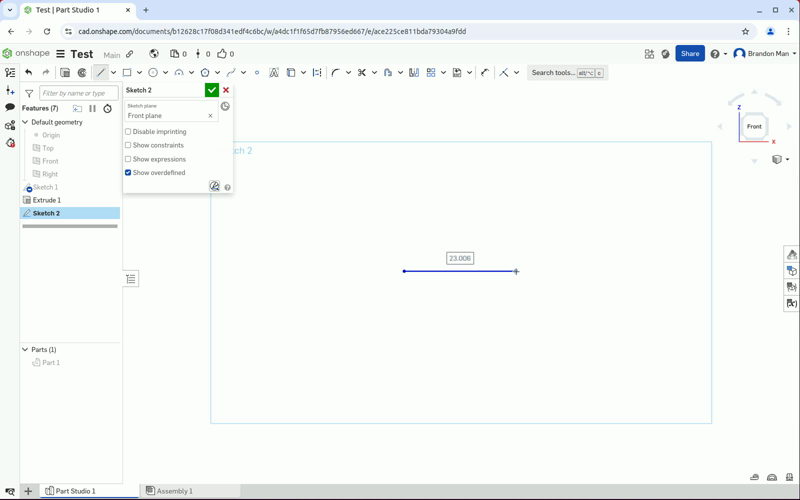
key_down(shift)
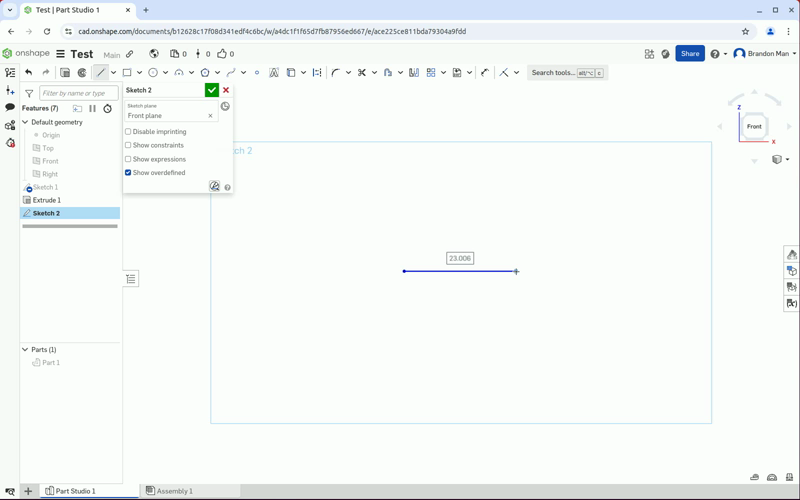
mouse_move(516, 188)
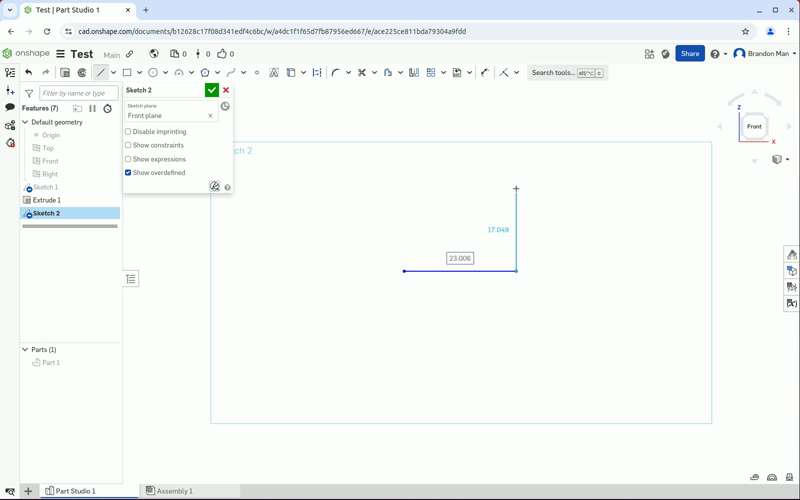
click(516, 188)
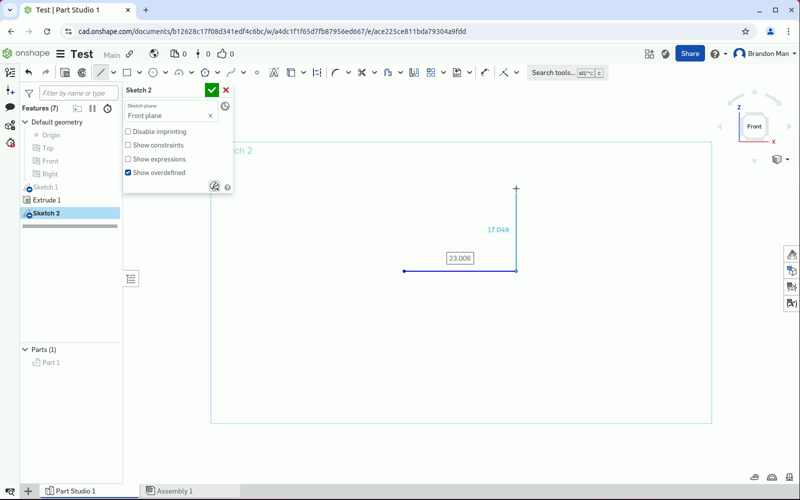
key_up(shift)
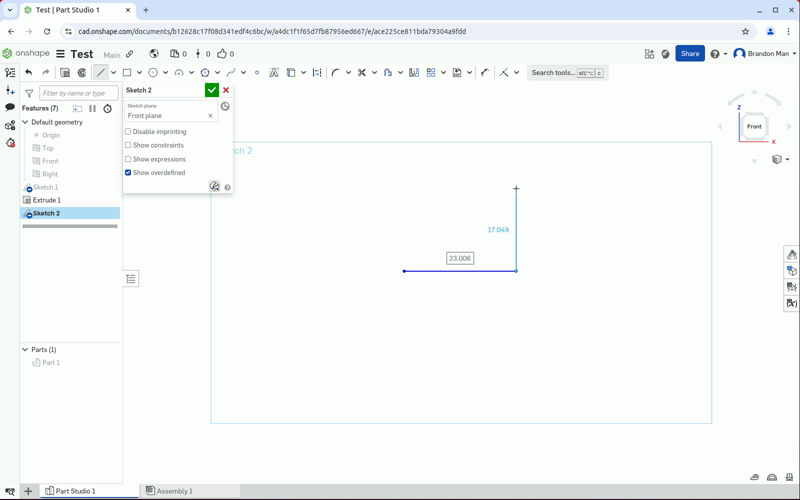
key_down(shift)
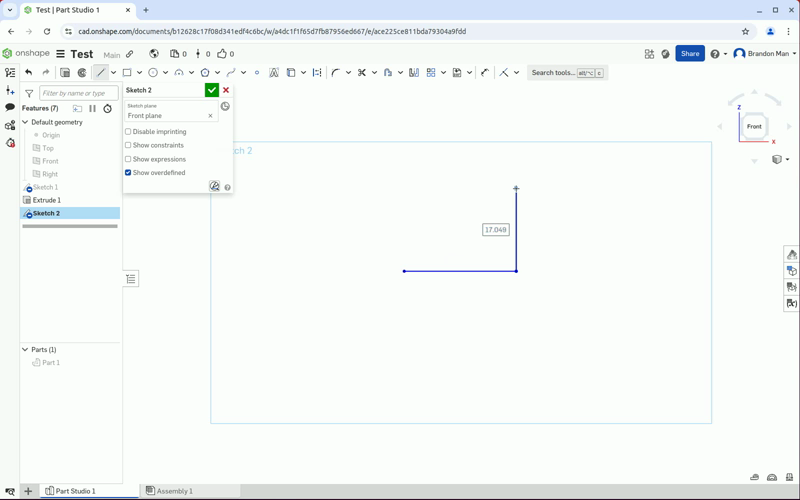
mouse_move(404, 188)
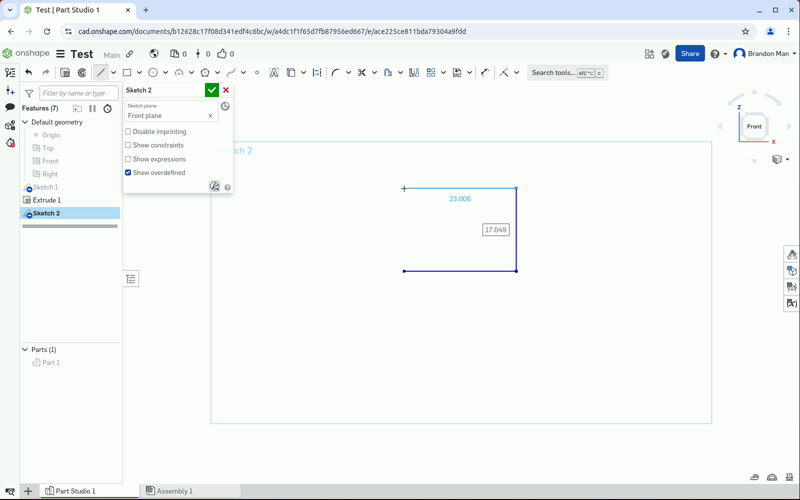
click(404, 188)
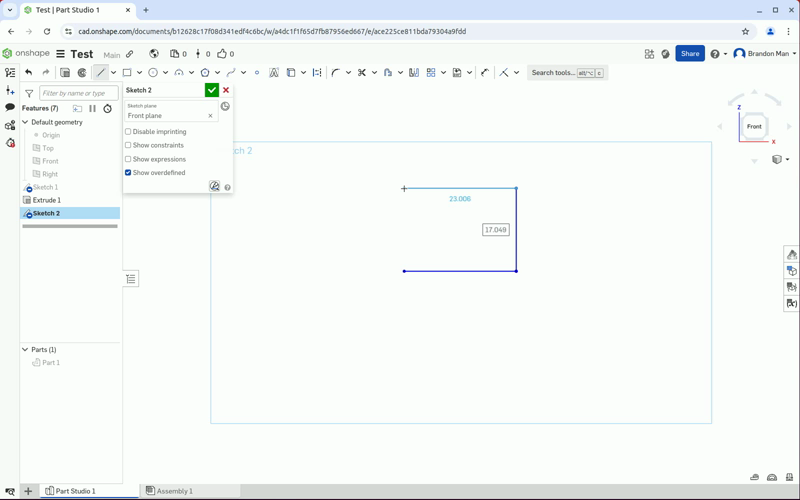
key_up(shift)
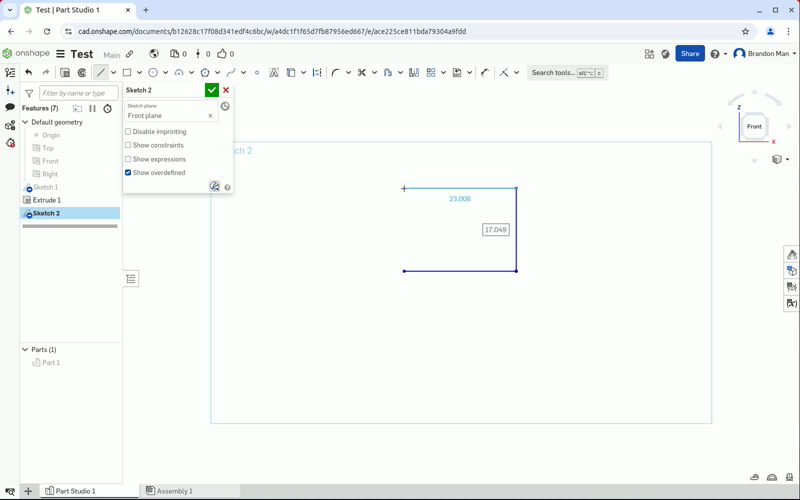
key_down(shift)
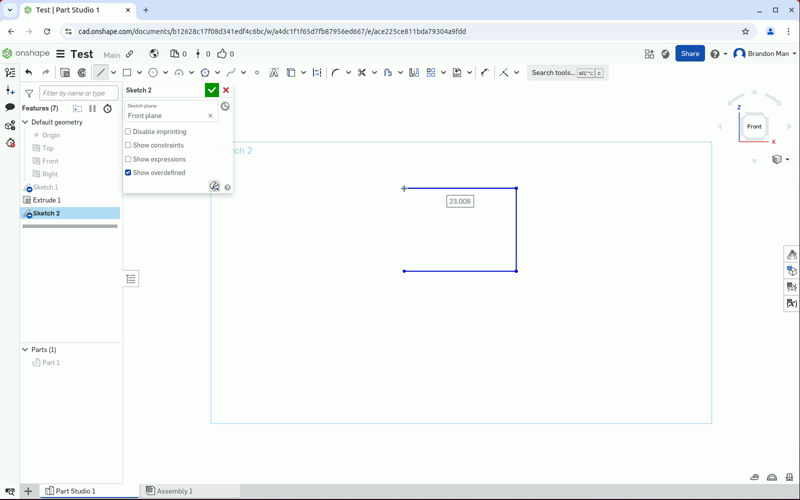
mouse_move(404, 271)
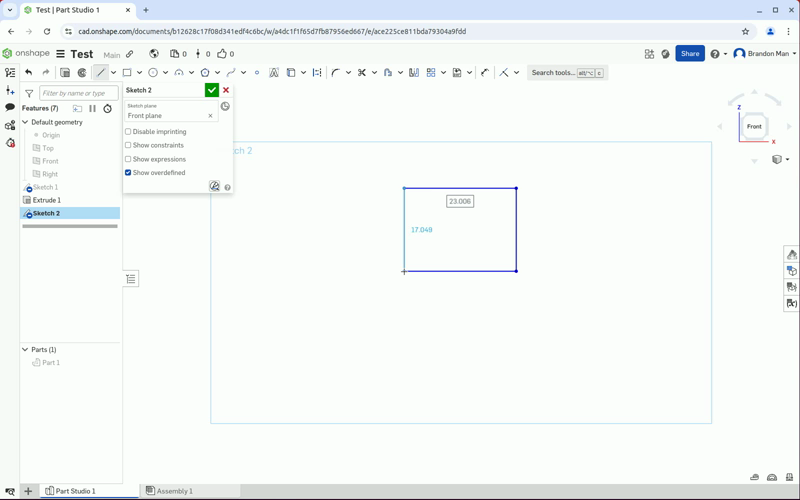
key_up(shift)
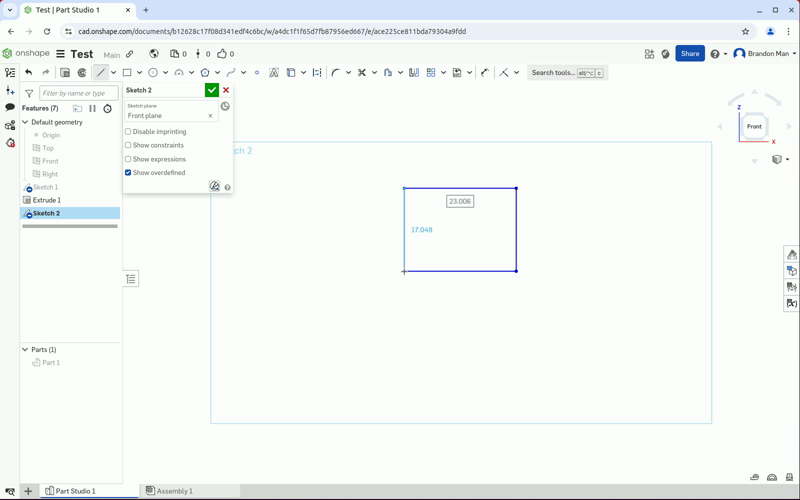
click(404, 271)
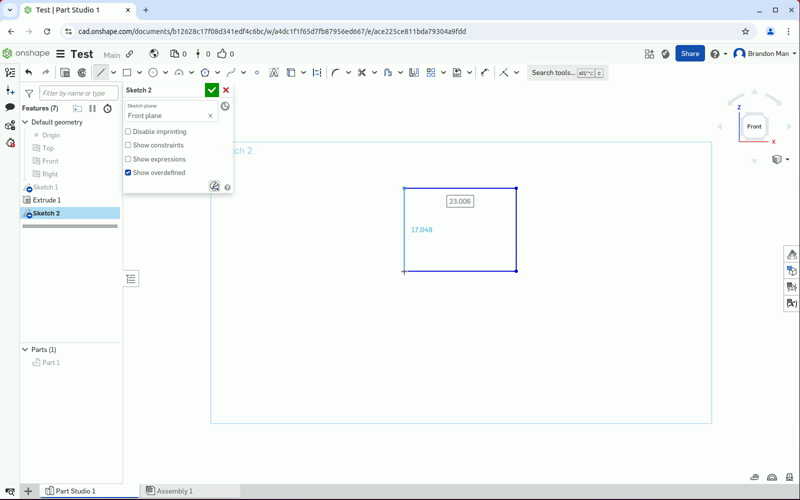
key(esc)
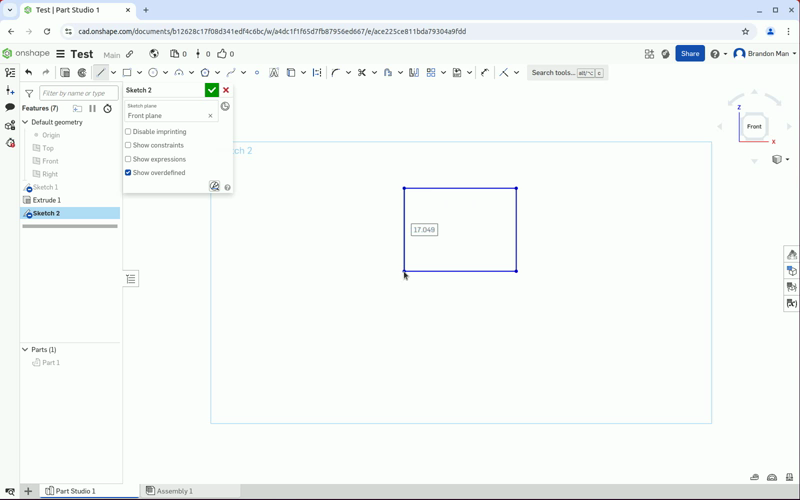
mouse_move(424, 242)
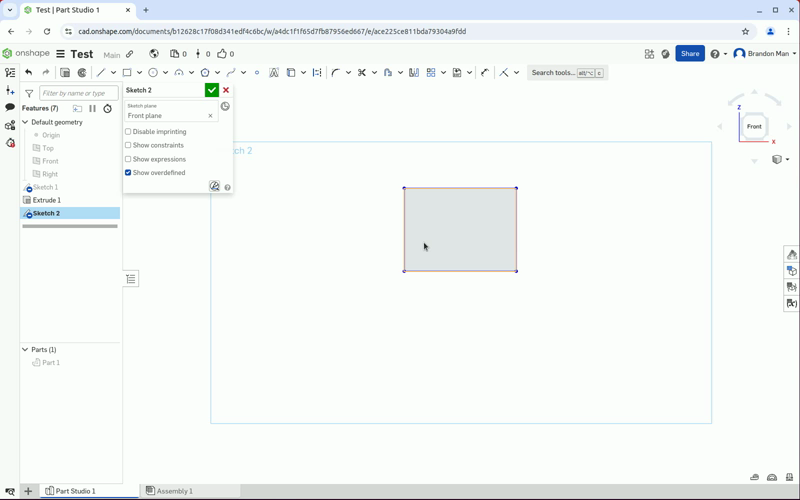
click(424, 242)
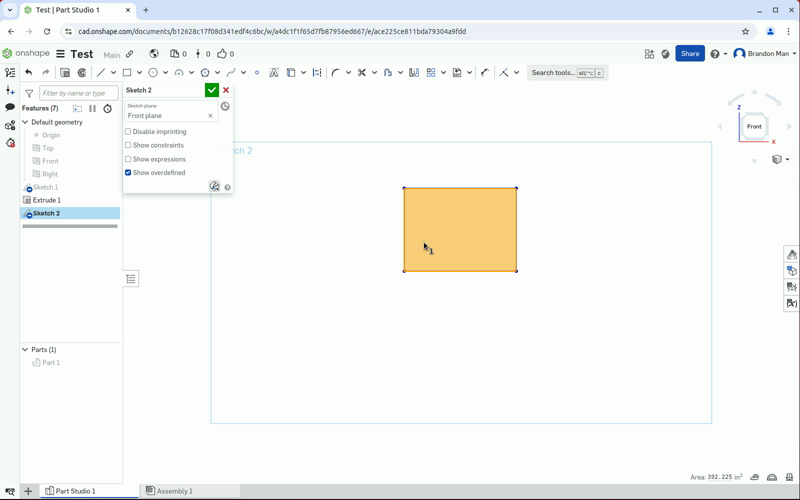
mouse_move(73, 352)
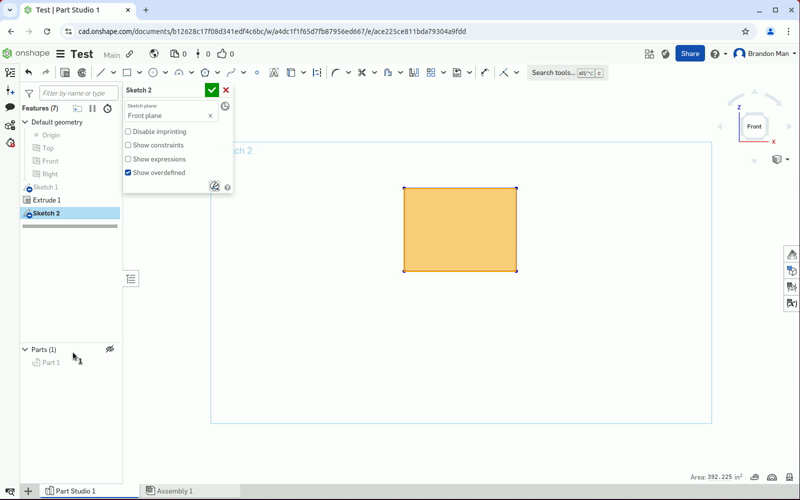
key(shift+y)
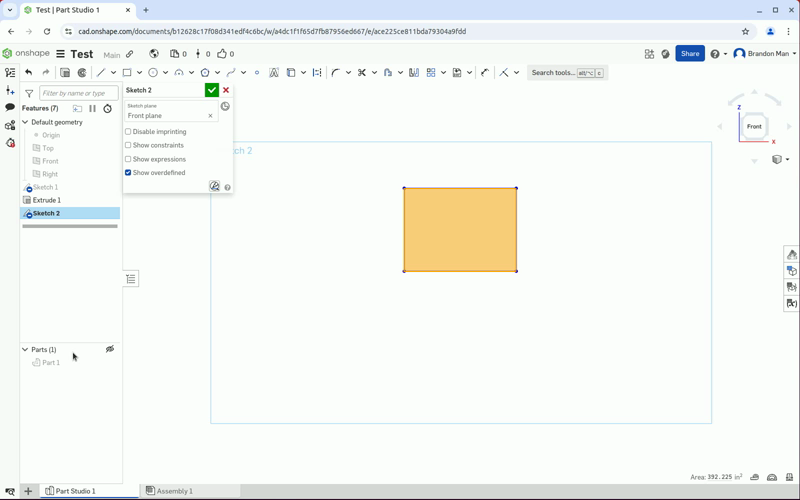
key(shift+e)
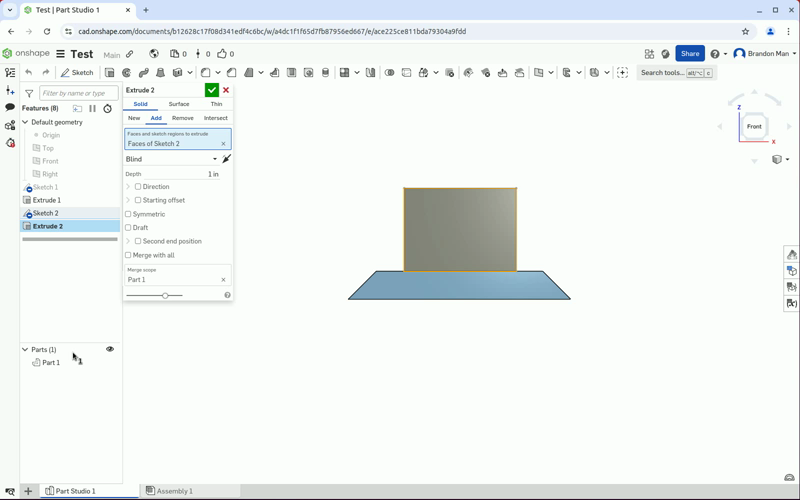
mouse_move(143, 106)
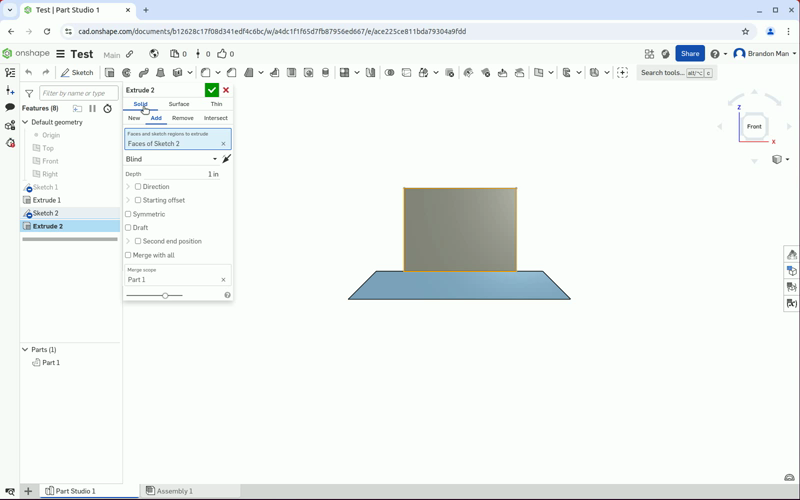
click(143, 106)
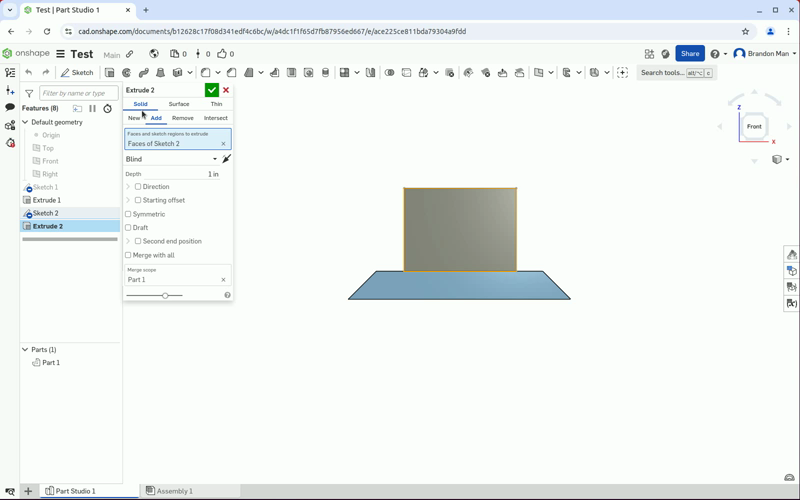
mouse_move(137, 120)
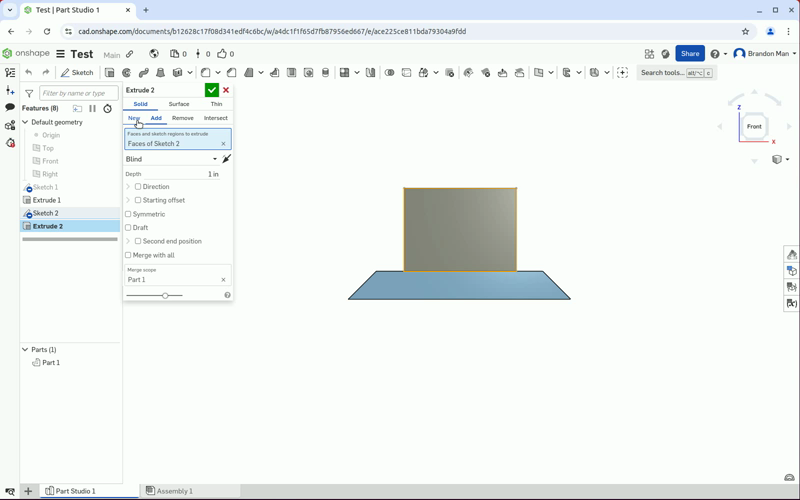
click(137, 120)
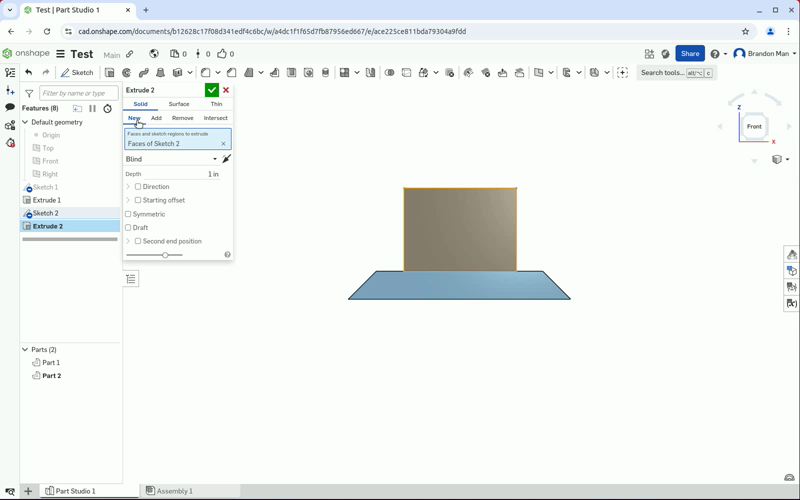
key(tab, 4)
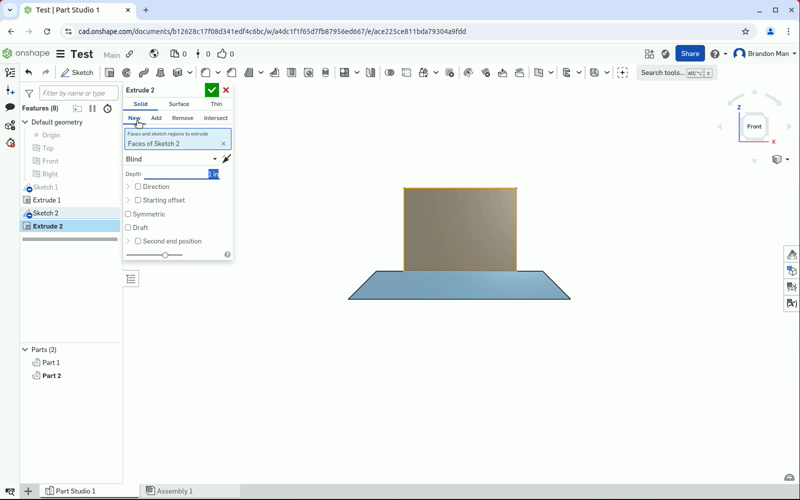
text(17.331)
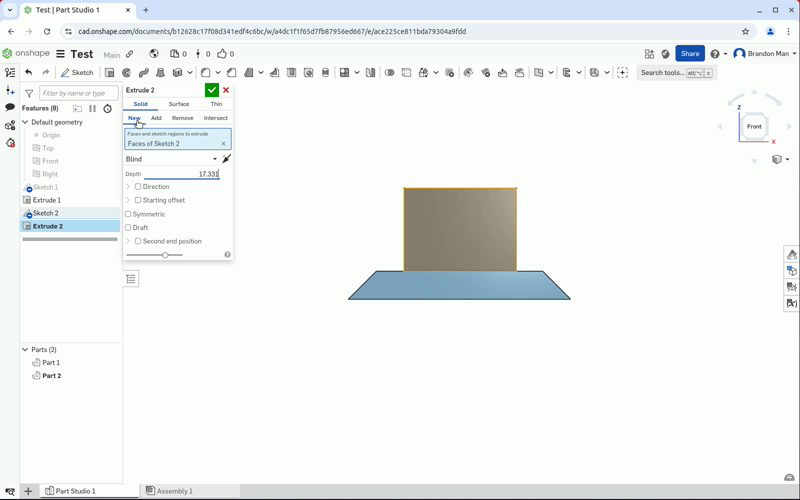
key(enter)
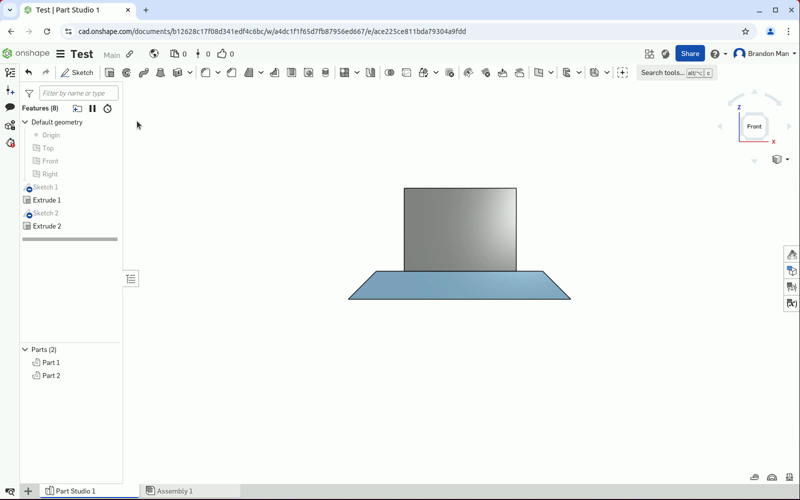
key(shift+h)
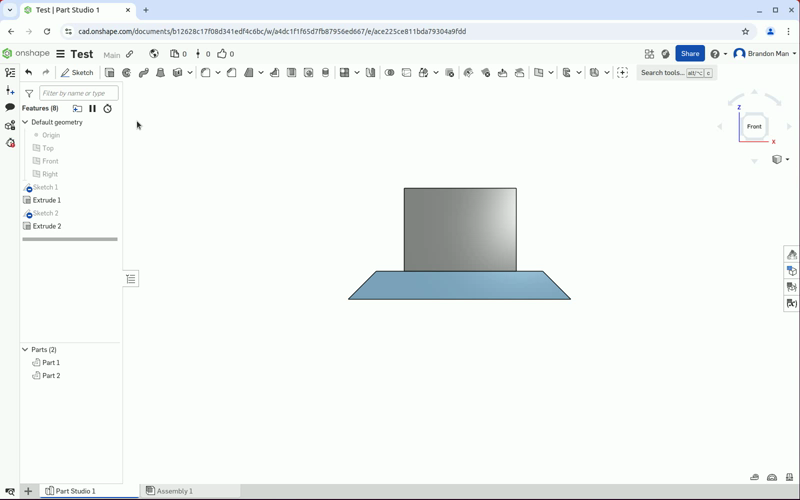
key(shift+h)
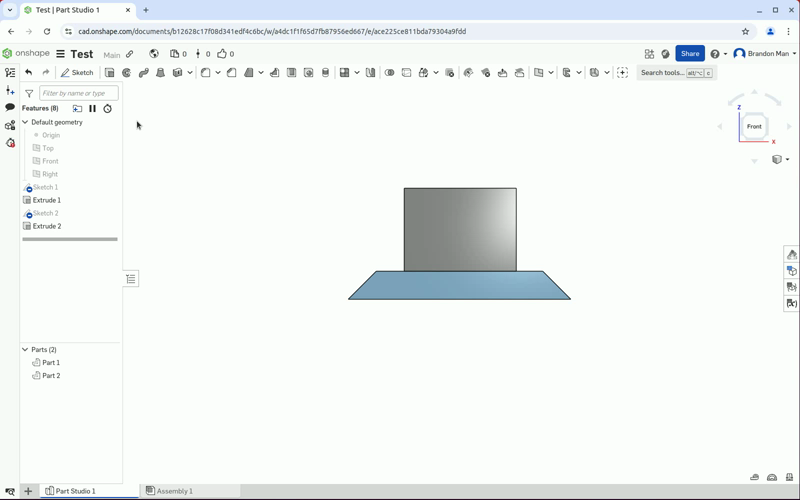
mouse_move(73, 189)
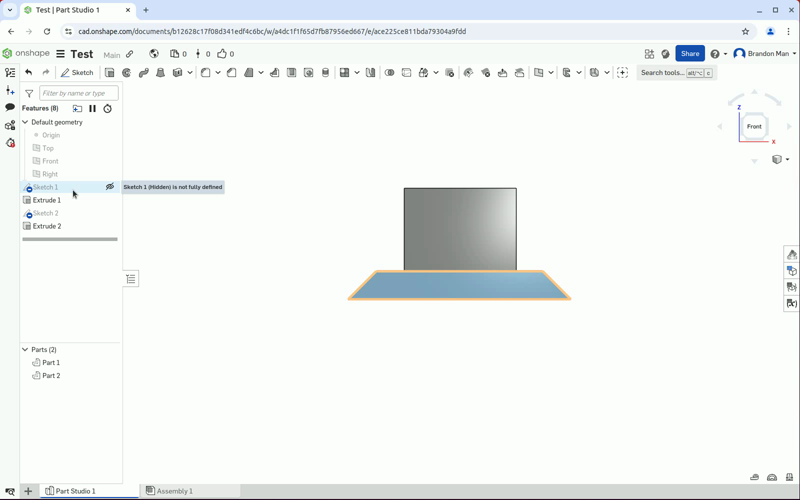
click(73, 189)
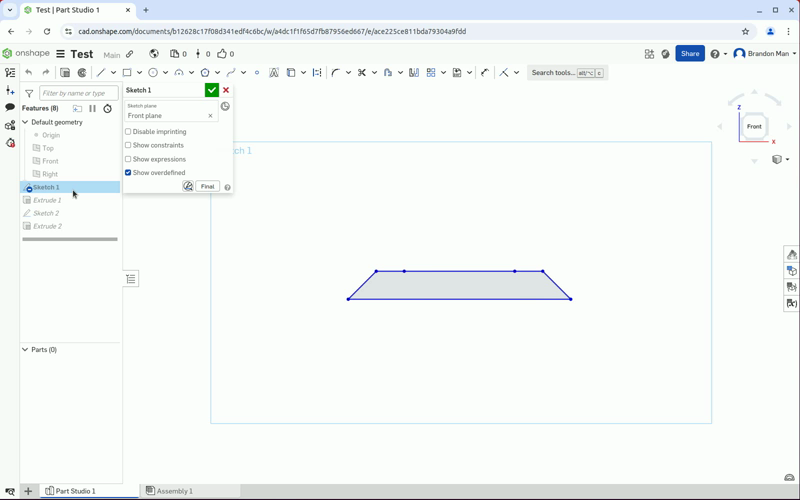
mouse_move(229, 92)
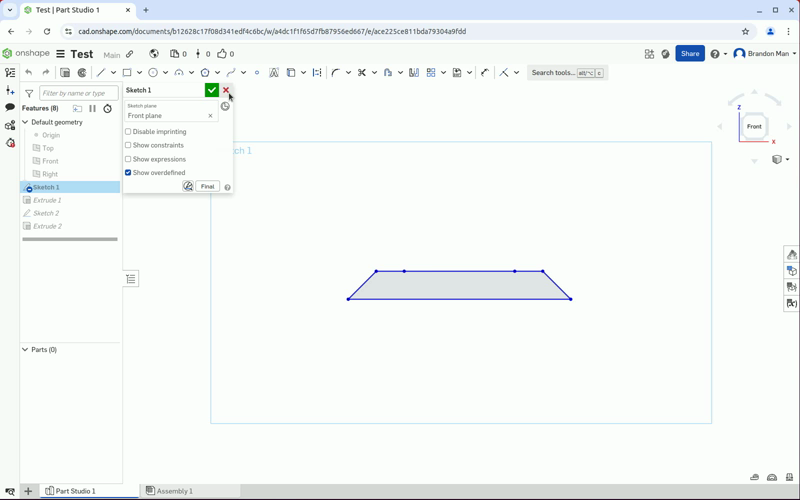
click(229, 92)
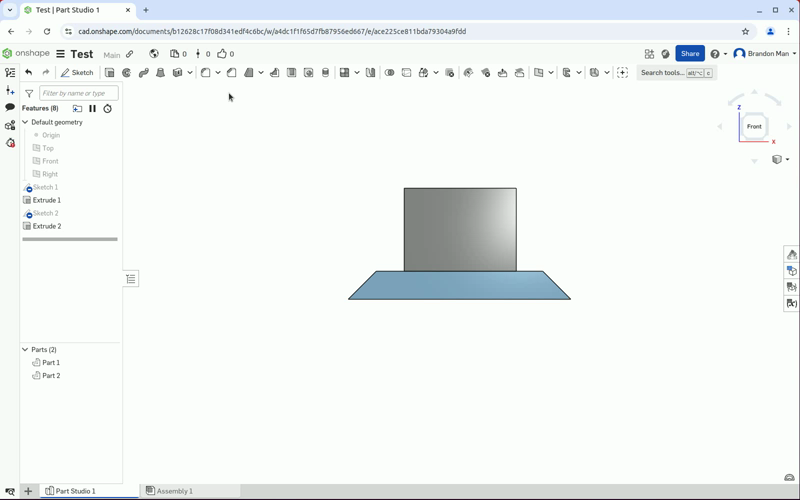
mouse_move(541, 75)
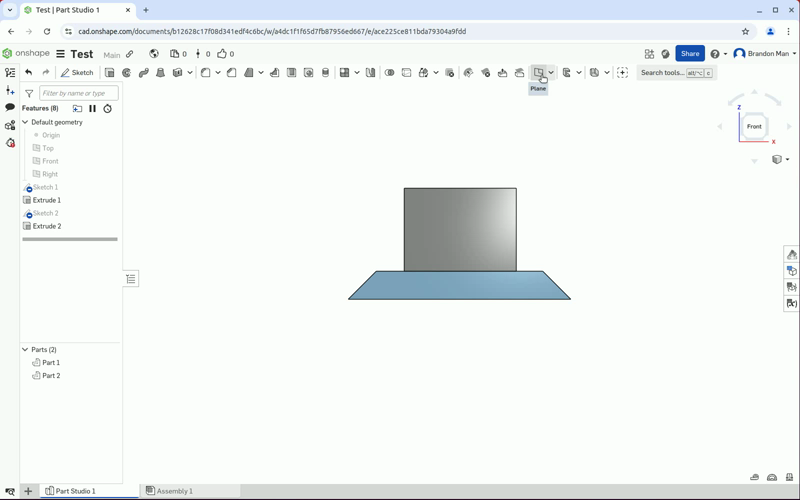
click(541, 75)
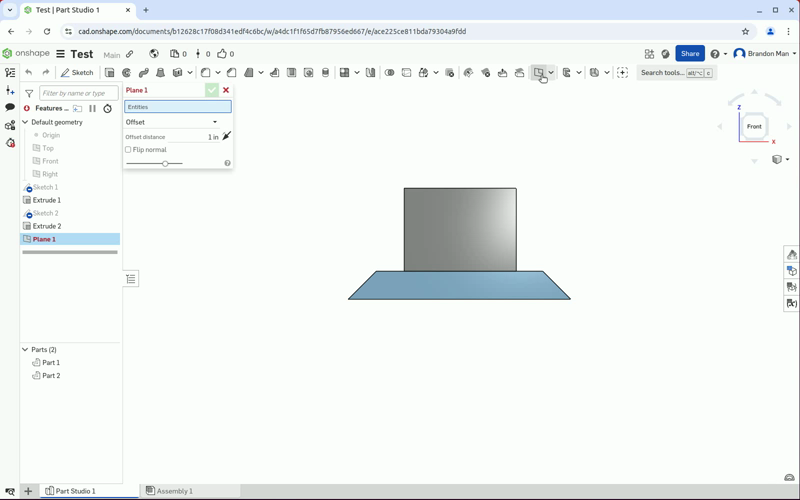
mouse_move(73, 163)
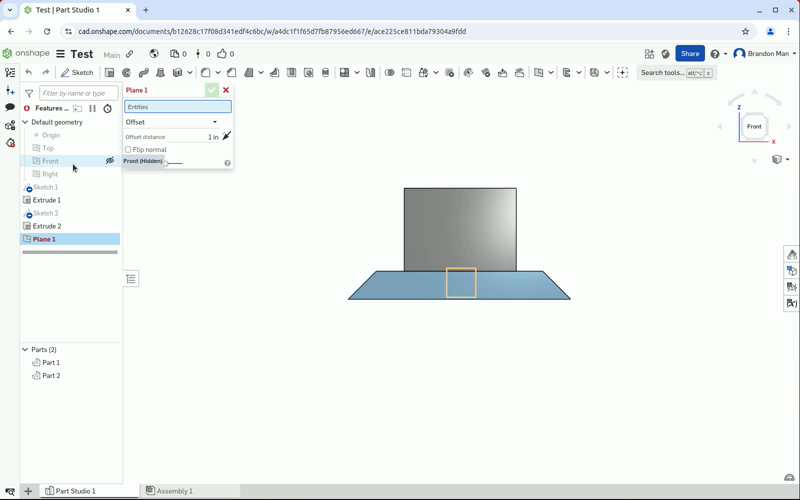
click(73, 163)
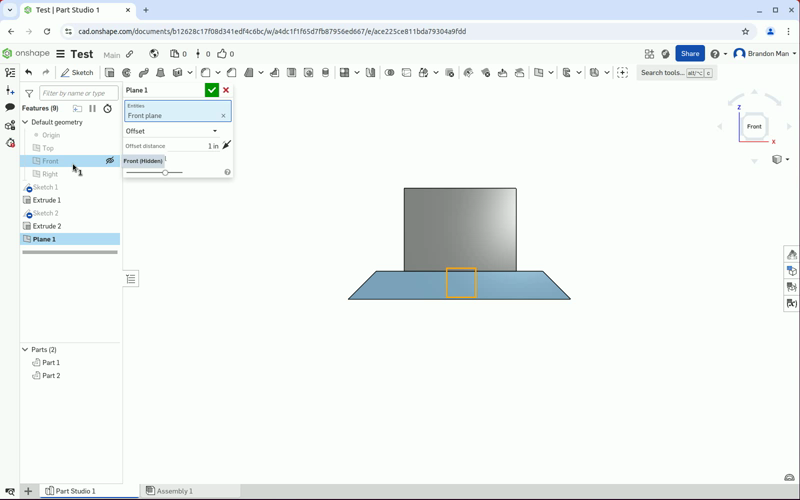
key(tab, 2)
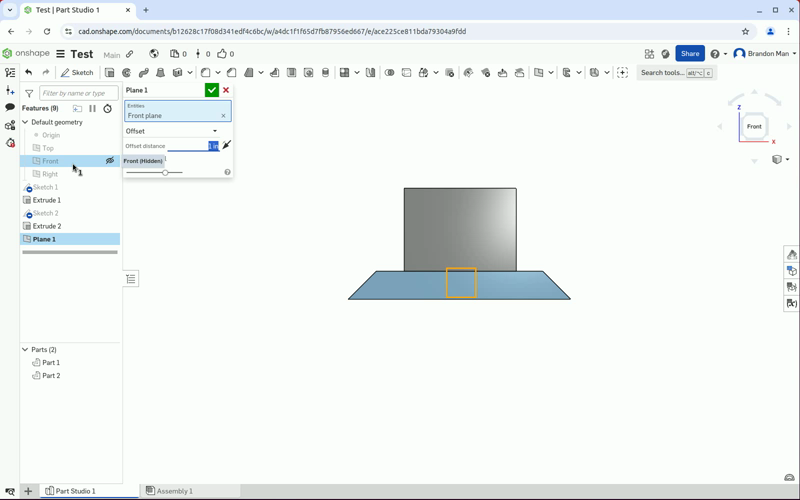
text(17.316)
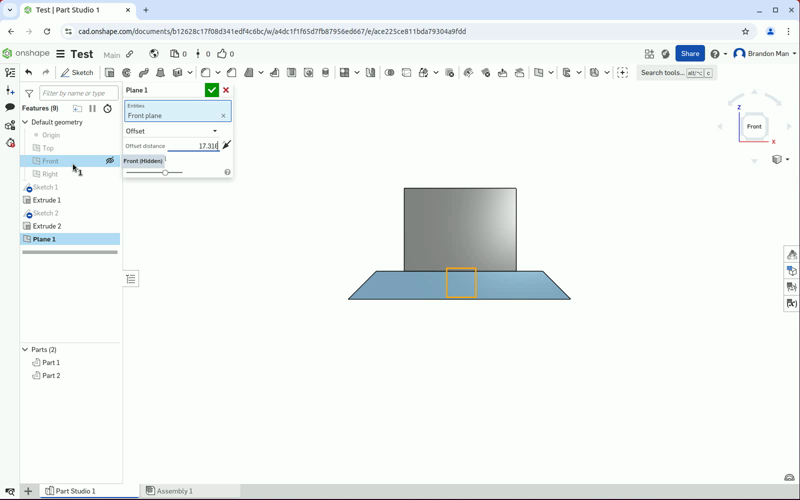
key(enter, 2)
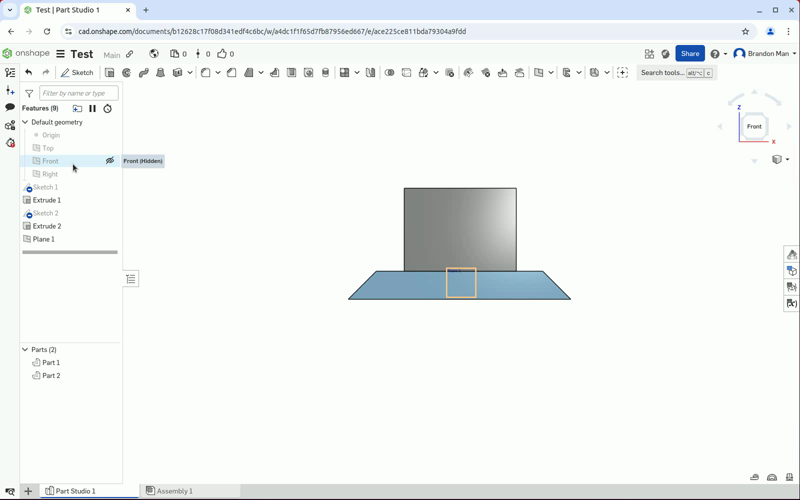
key(shift+s)
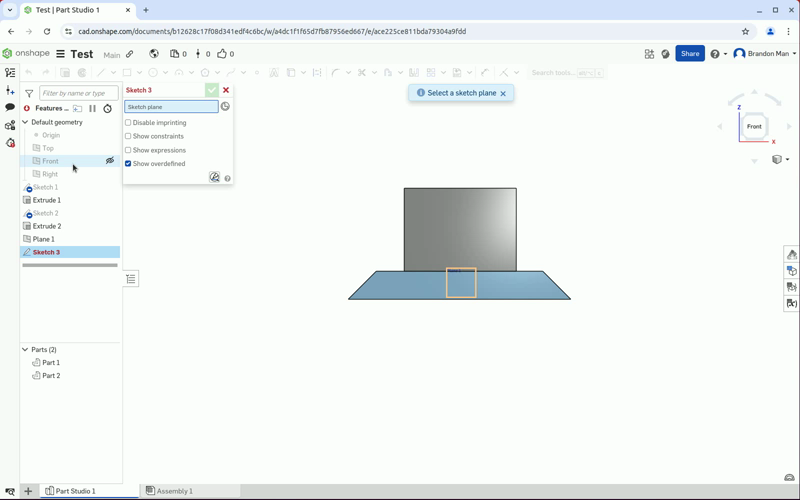
mouse_move(73, 241)
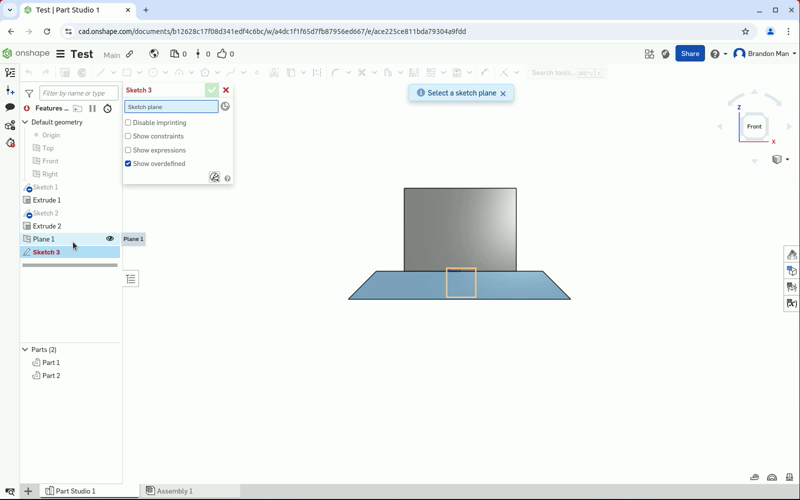
click(73, 241)
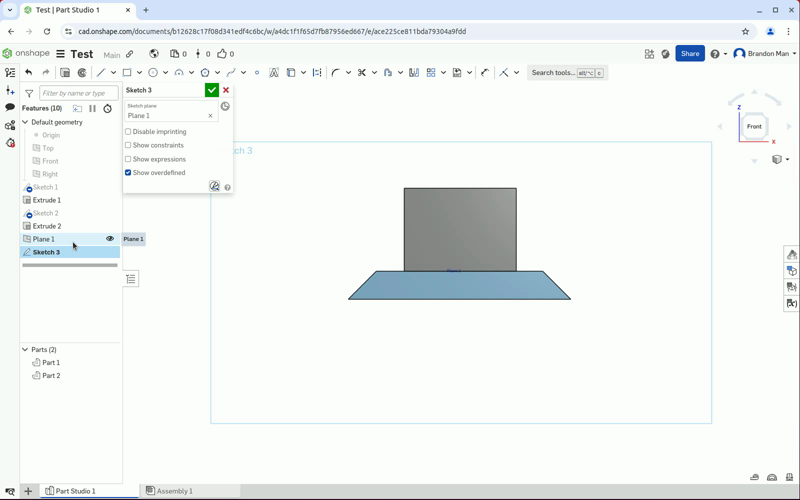
mouse_move(73, 352)
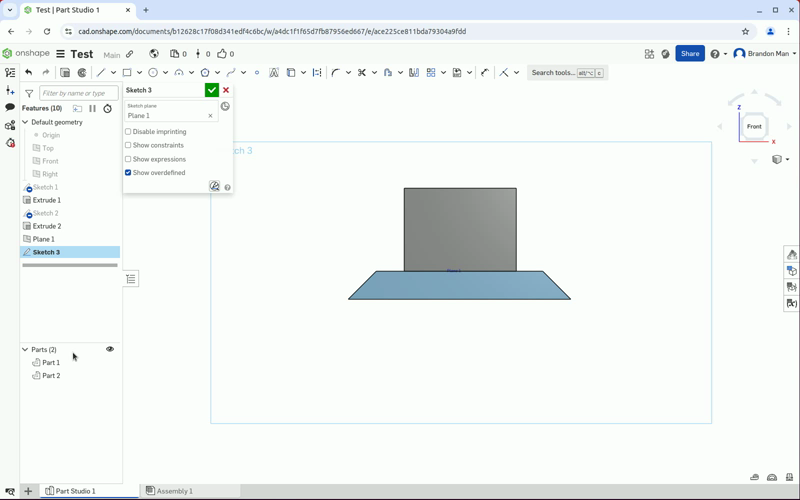
key(y)
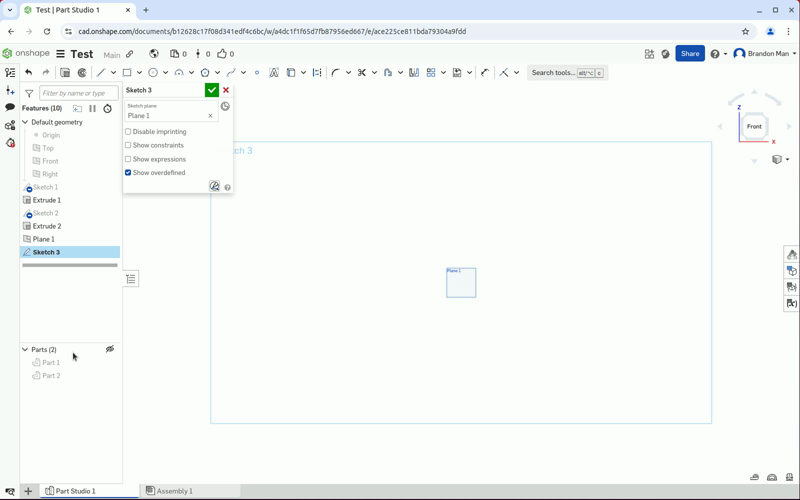
key(a)
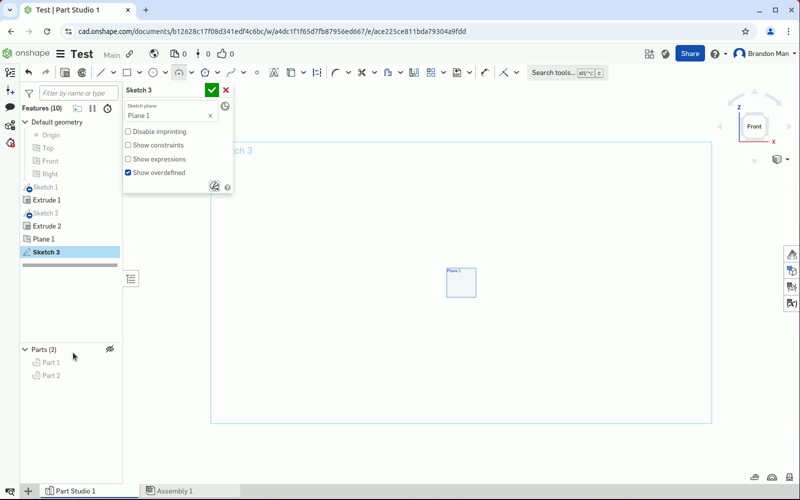
key_down(shift)
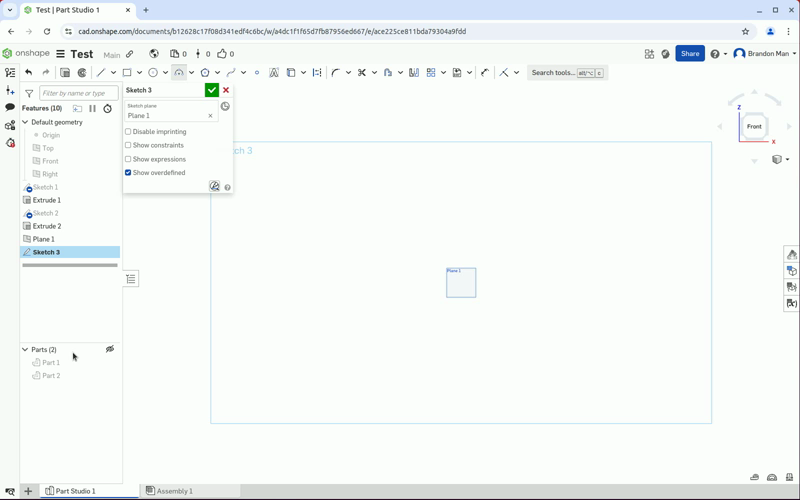
mouse_move(432, 187)
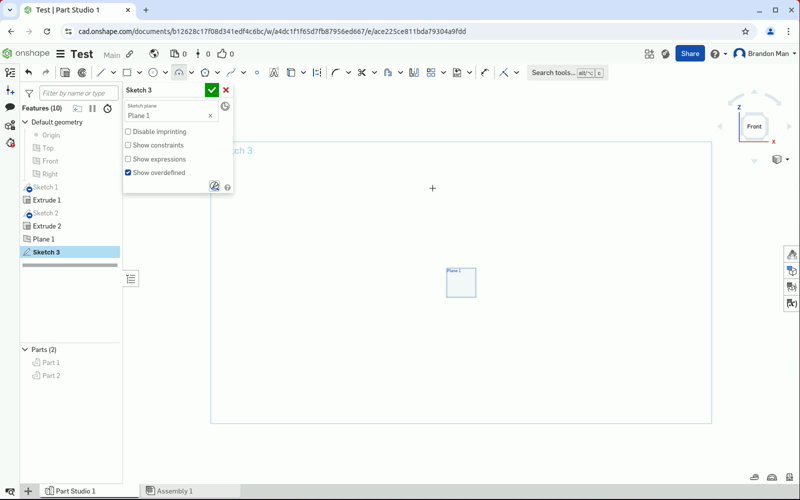
click(432, 187)
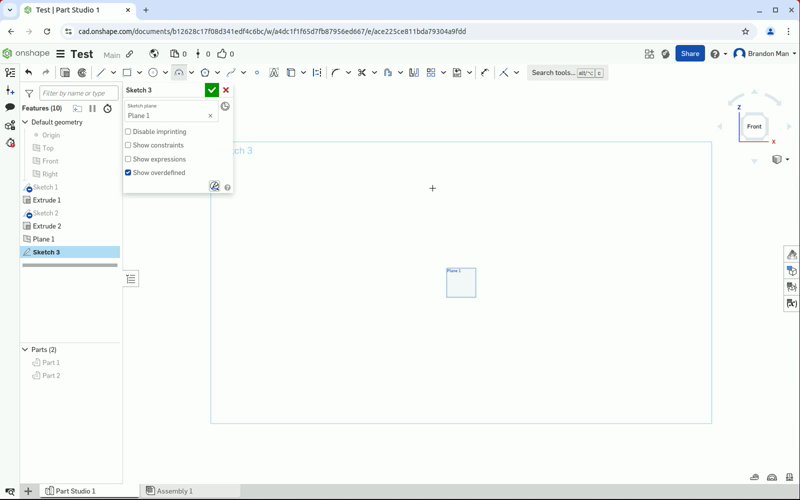
key_up(shift)
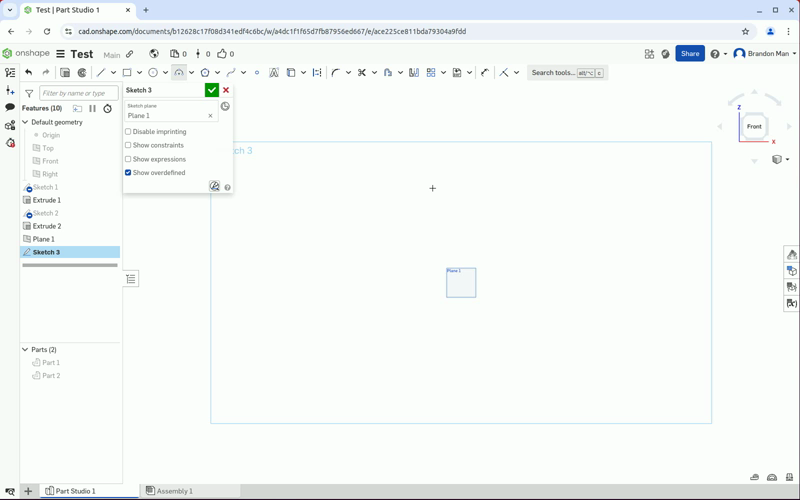
key_down(shift)
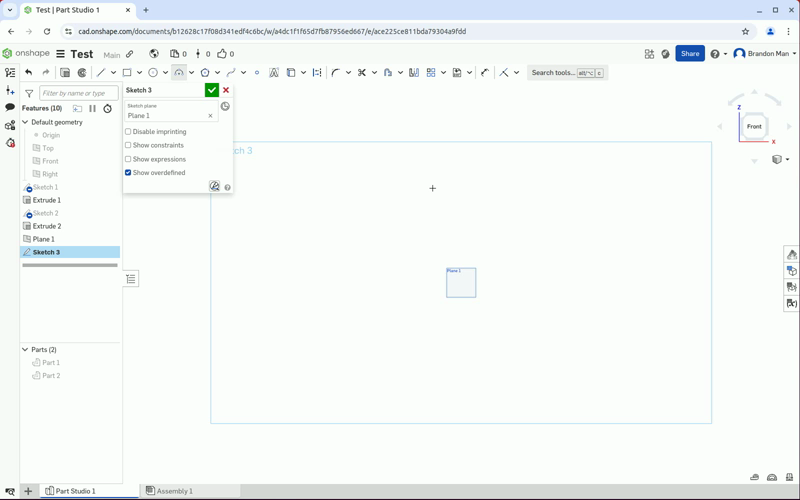
mouse_move(489, 187)
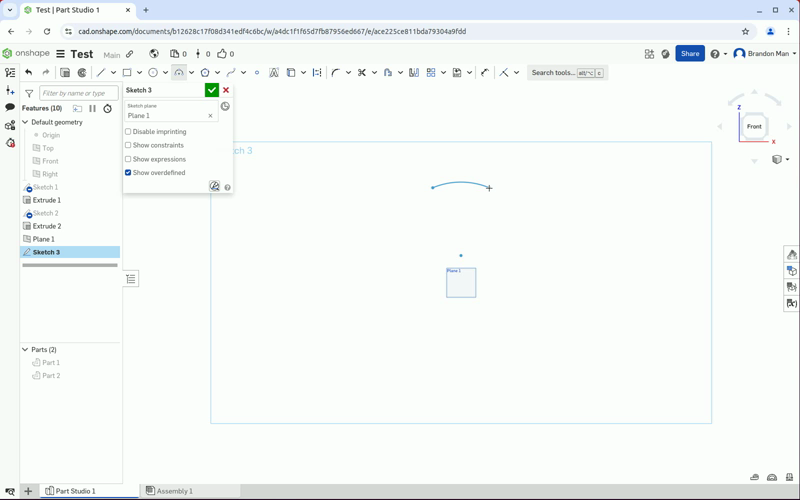
click(489, 187)
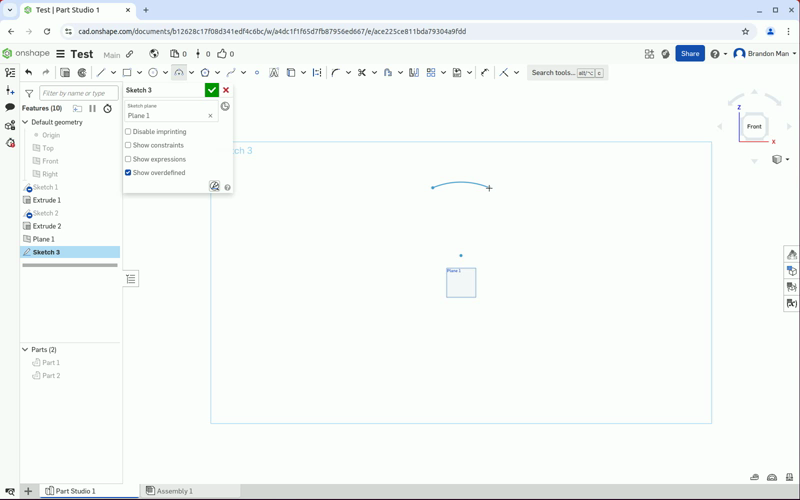
mouse_move(461, 216)
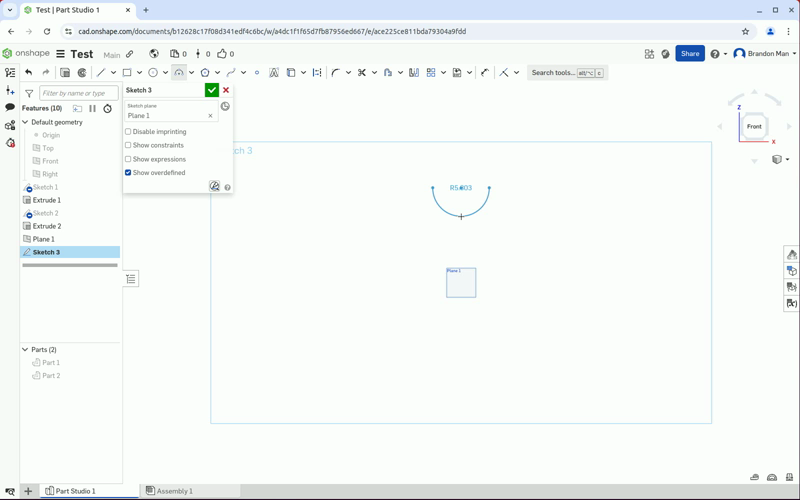
click(461, 216)
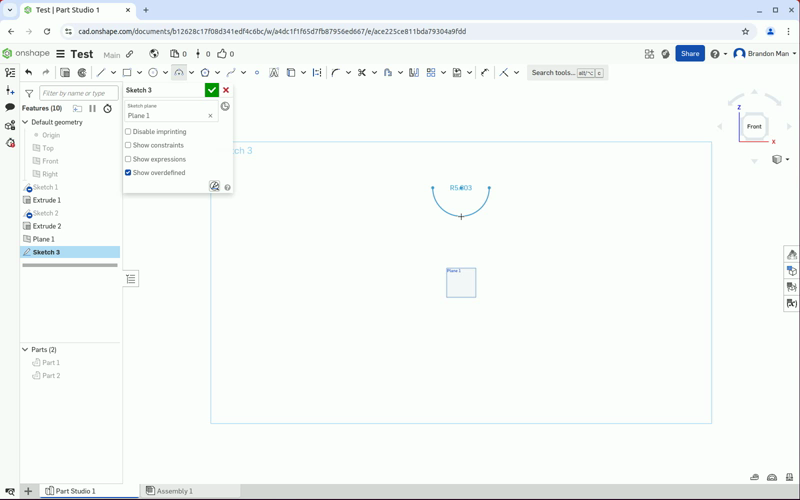
key_up(shift)
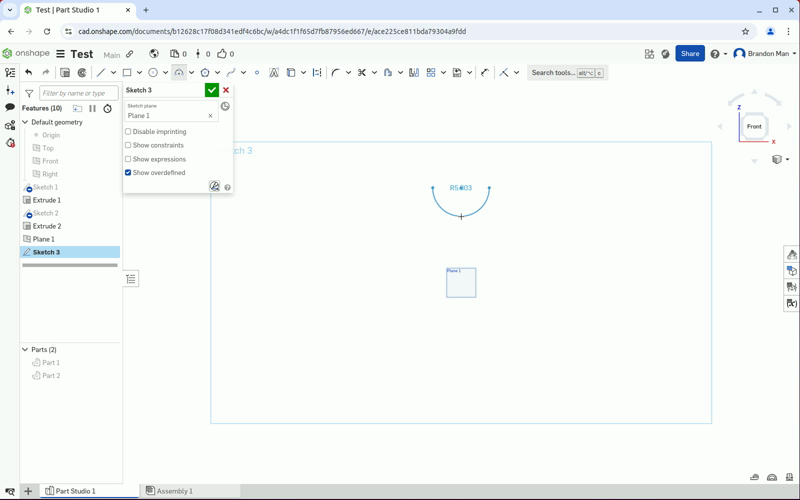
key(esc)
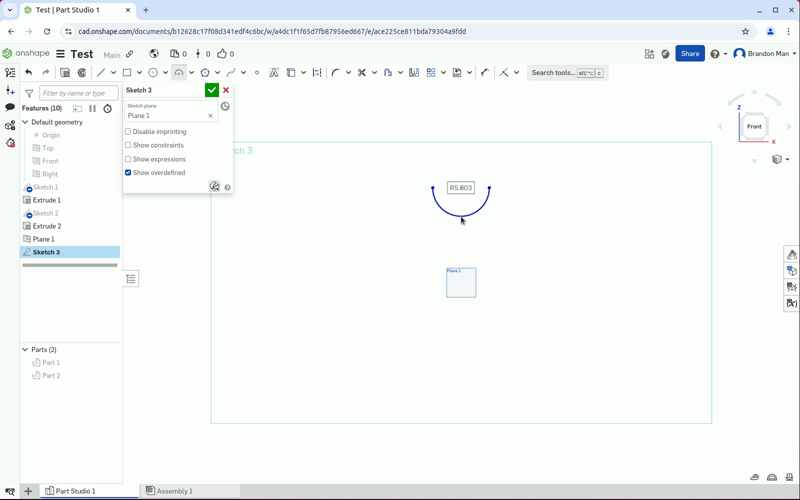
key(l)
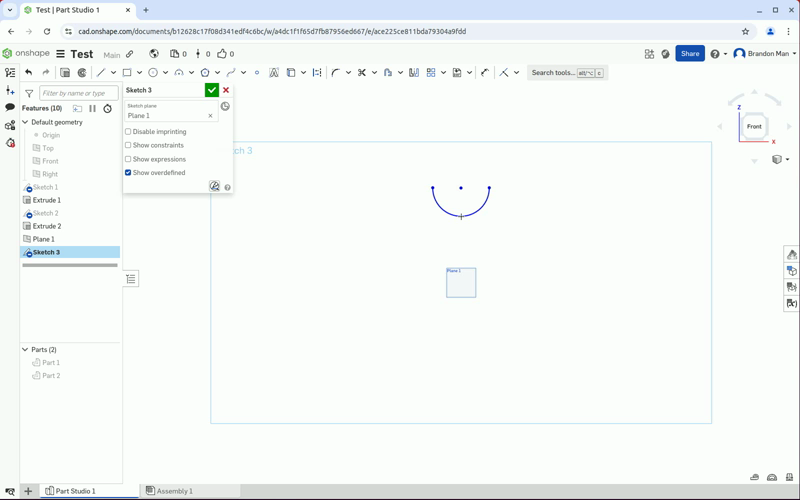
mouse_move(489, 187)
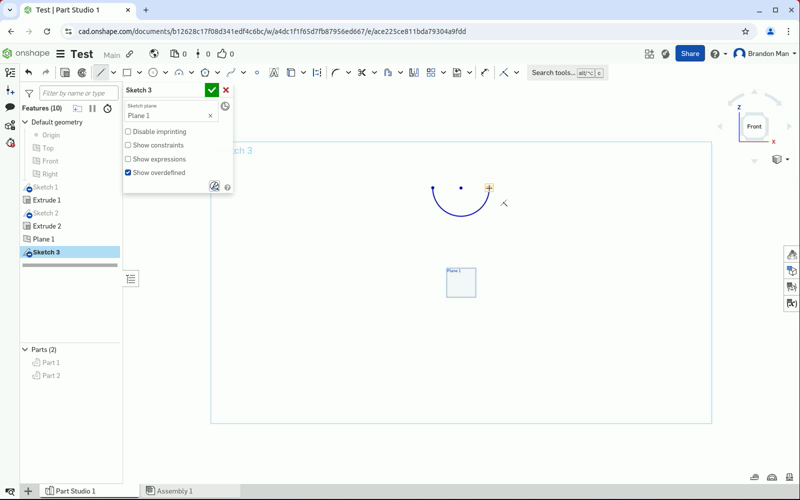
click(489, 187)
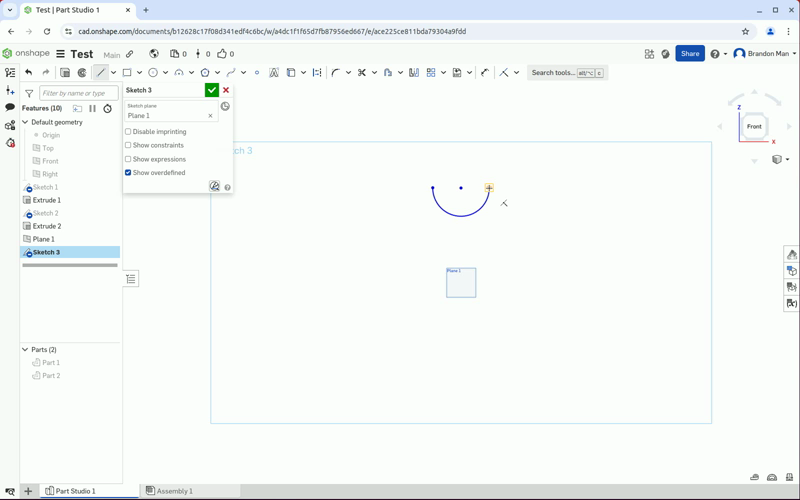
mouse_move(519, 187)
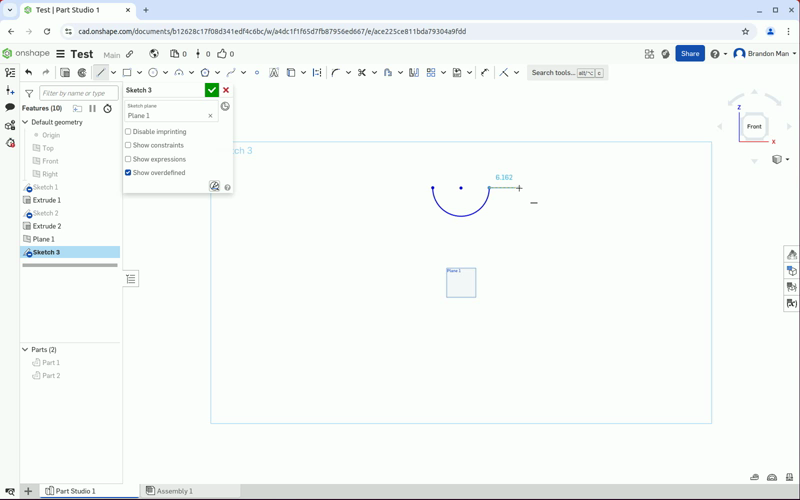
key_down(shift)
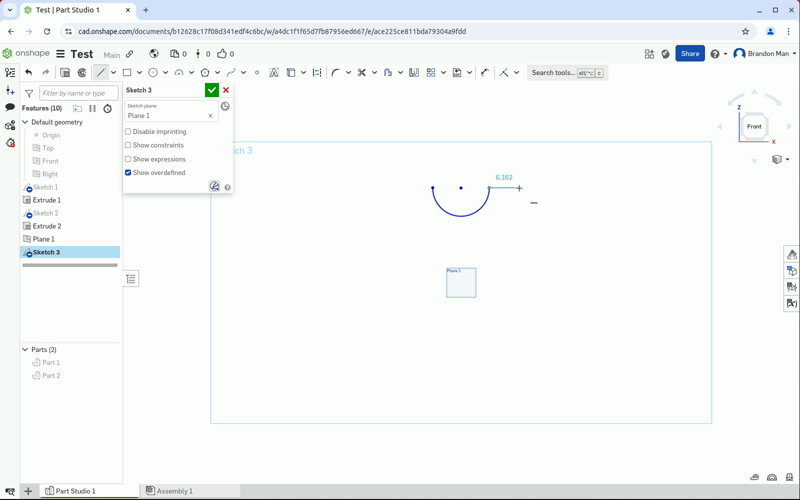
mouse_move(432, 187)
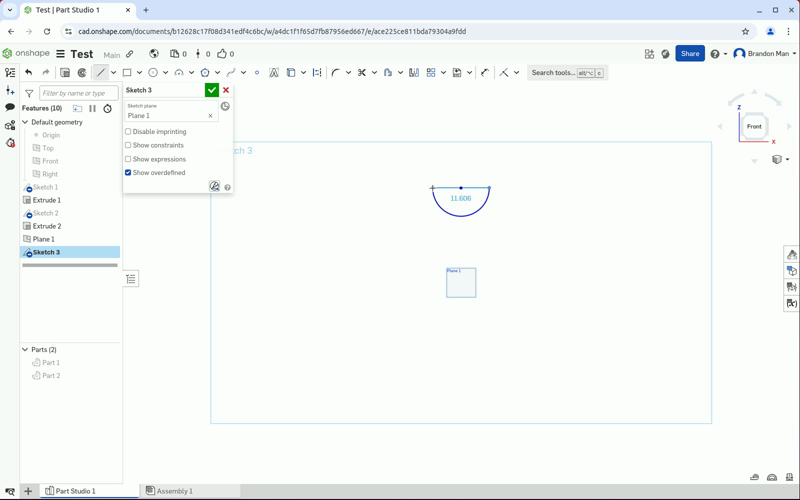
key_up(shift)
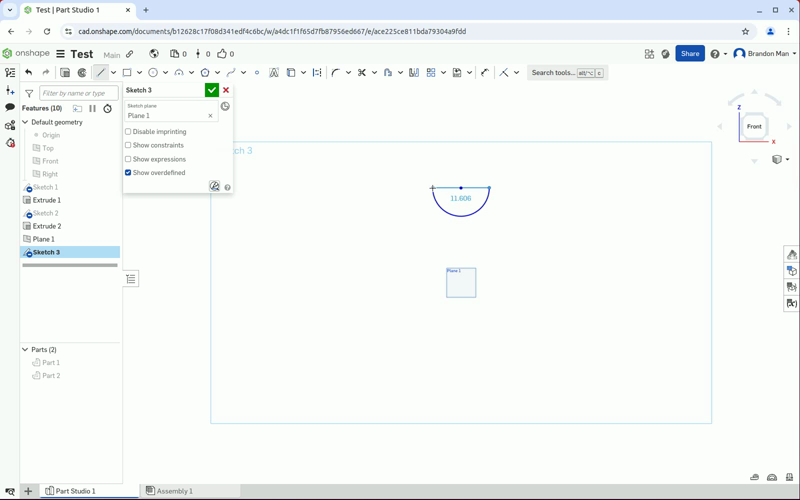
click(432, 187)
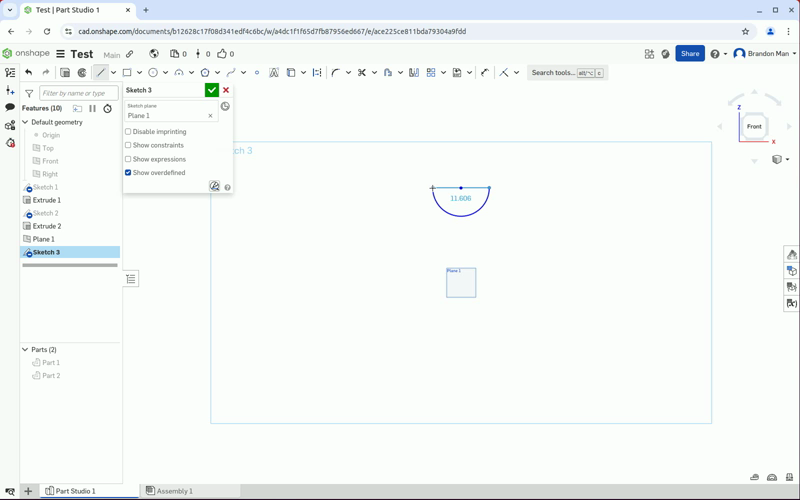
key(esc)
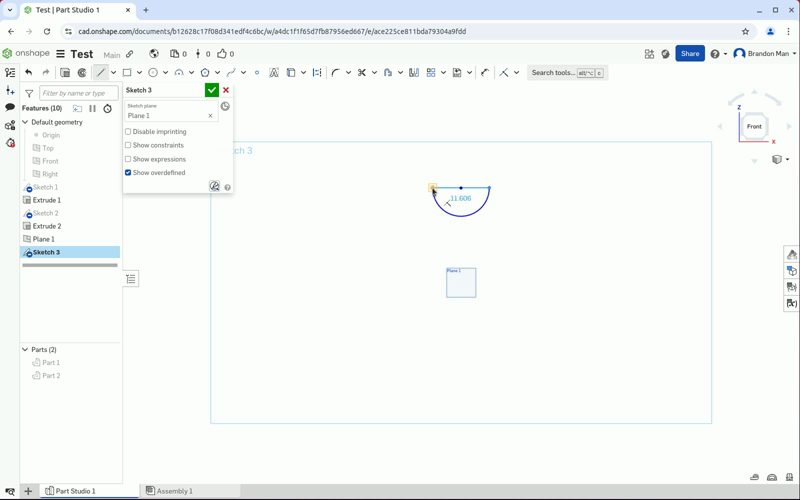
mouse_move(485, 200)
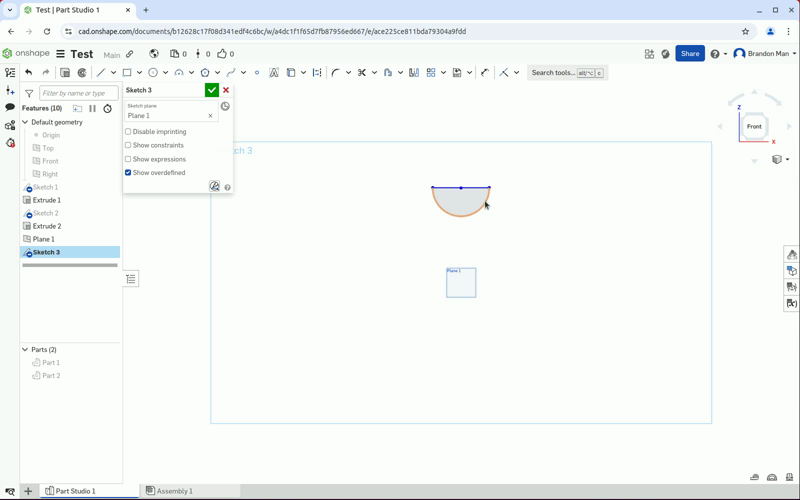
scroll(6)
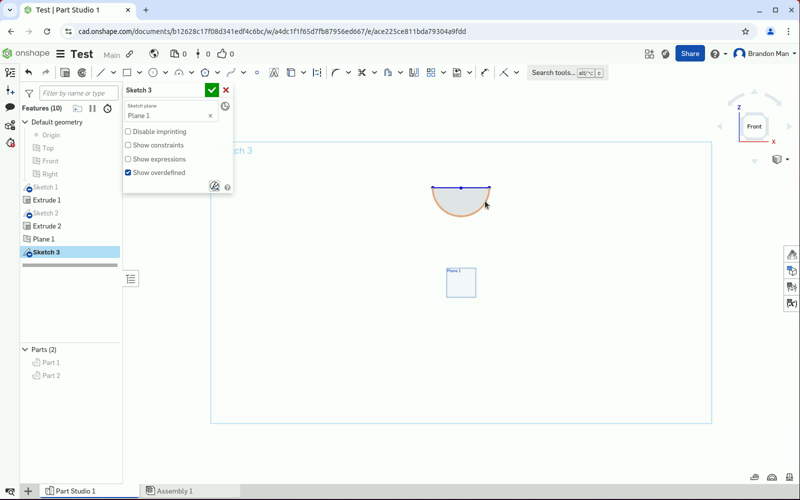
scroll(6)
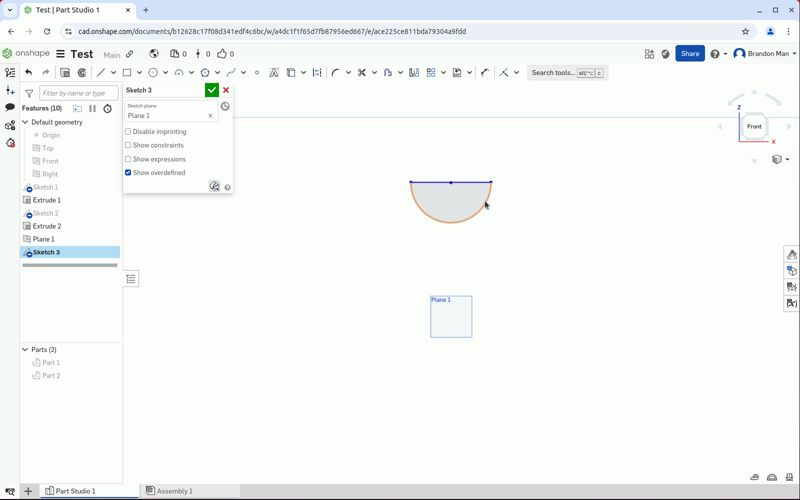
scroll(6)
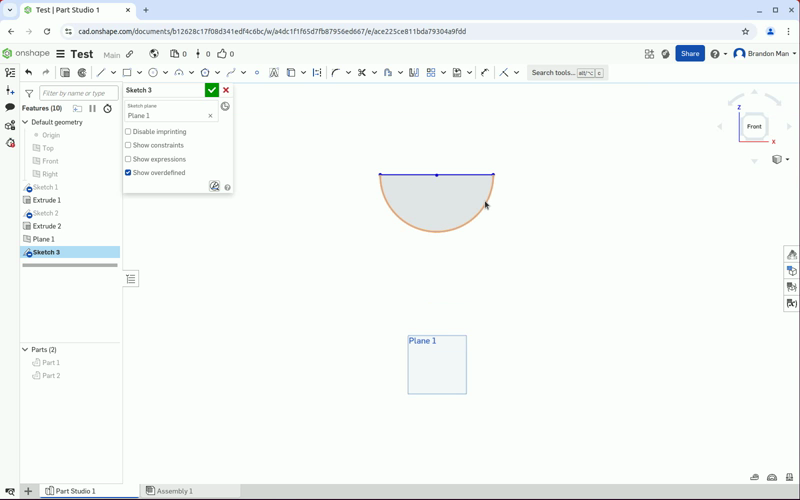
scroll(6)
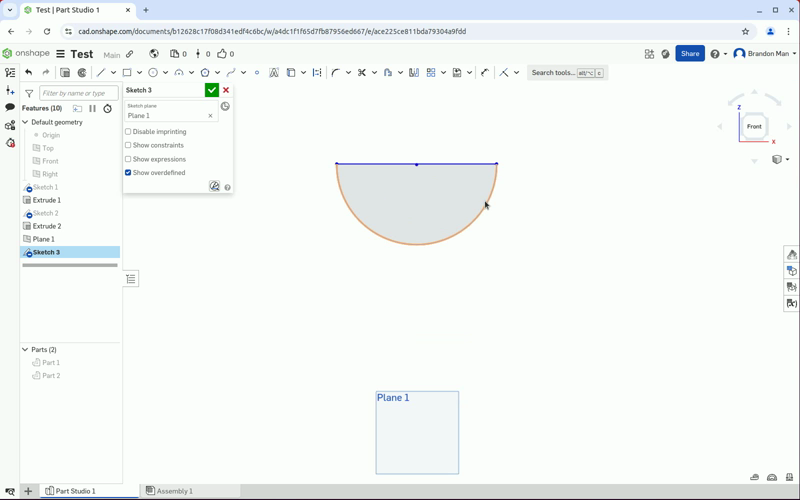
scroll(6)
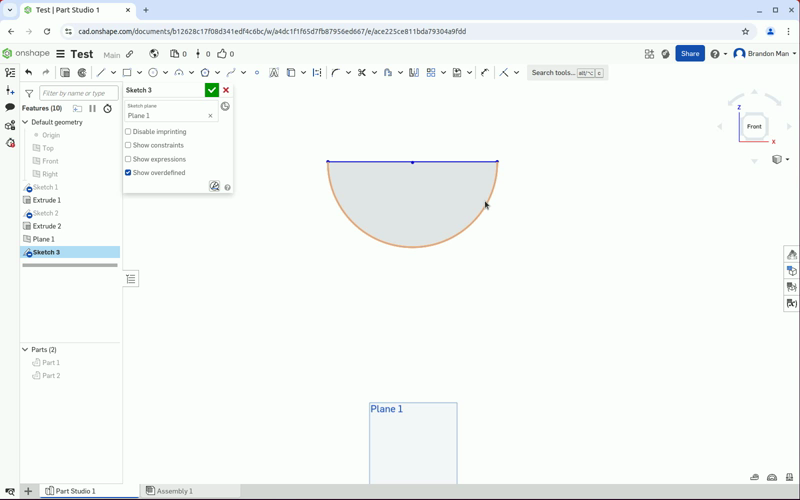
scroll(6)
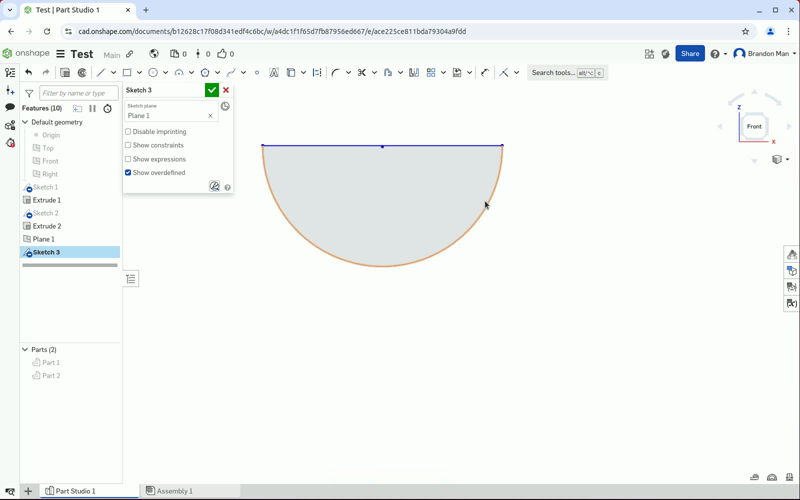
scroll(6)
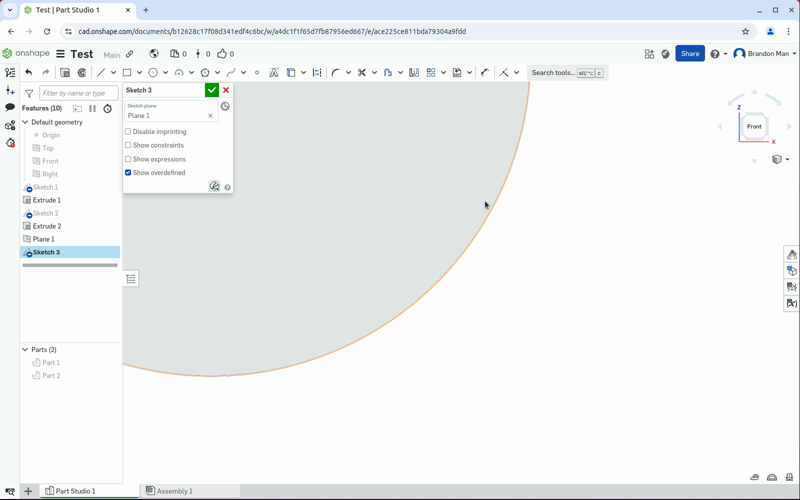
click(485, 200)
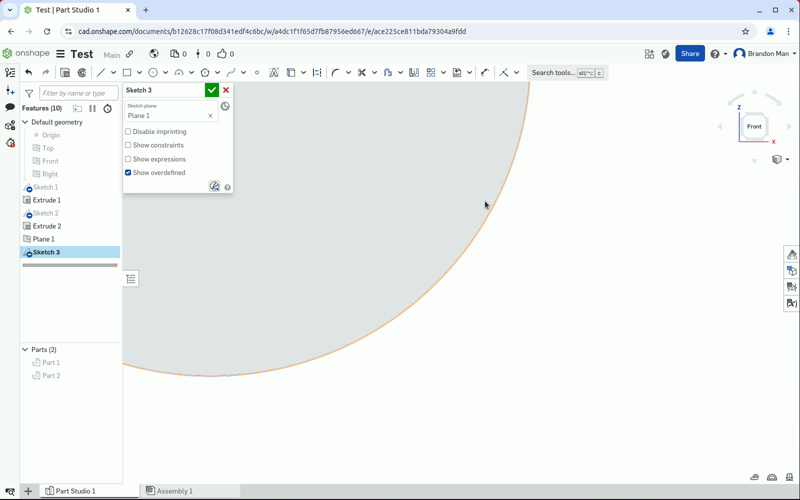
scroll(-6)
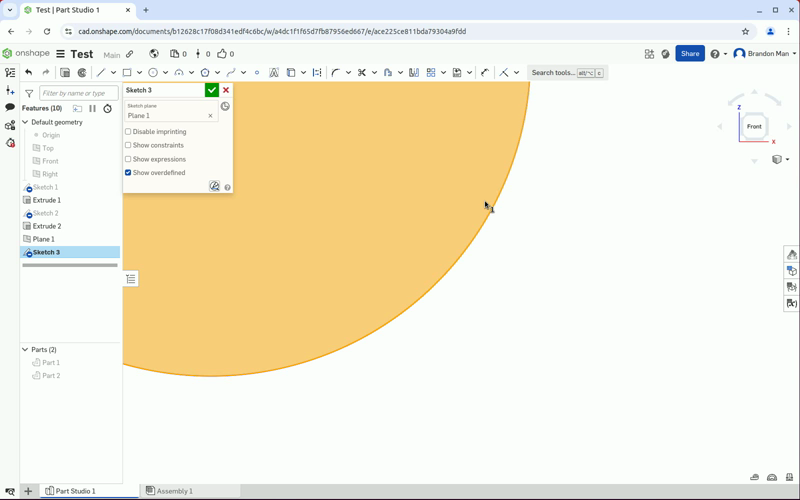
scroll(-6)
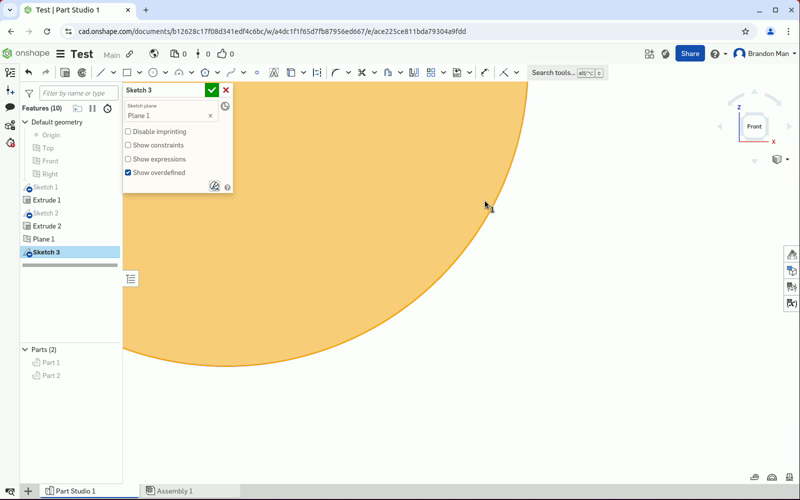
scroll(-6)
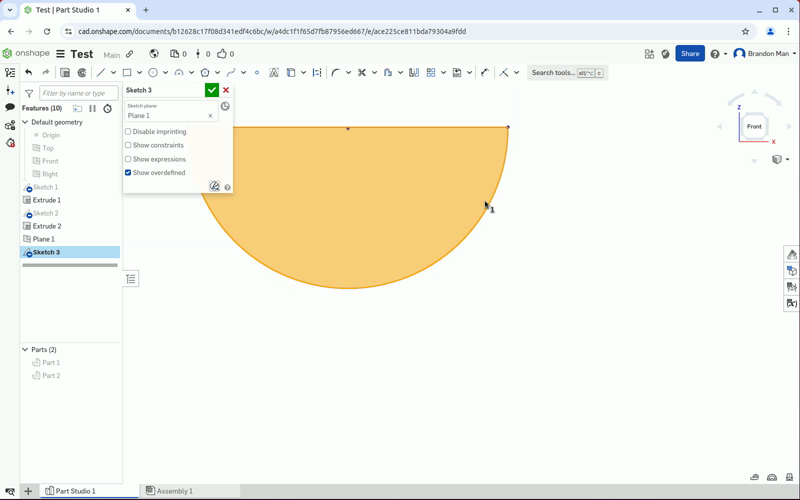
scroll(-6)
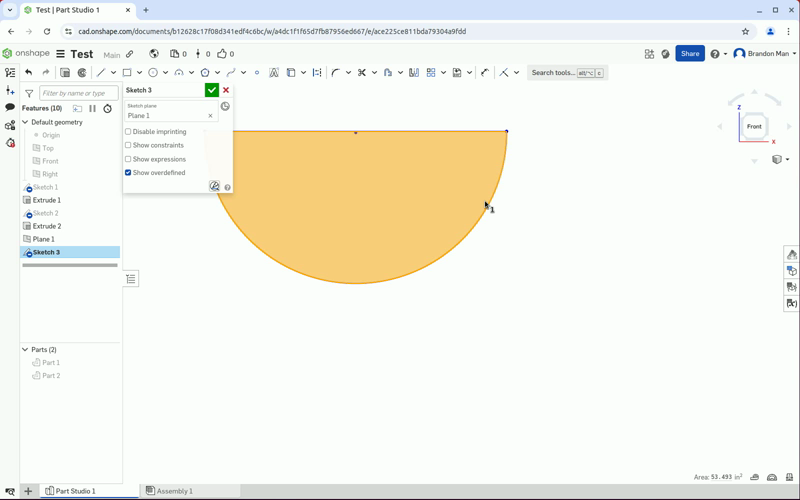
scroll(-6)
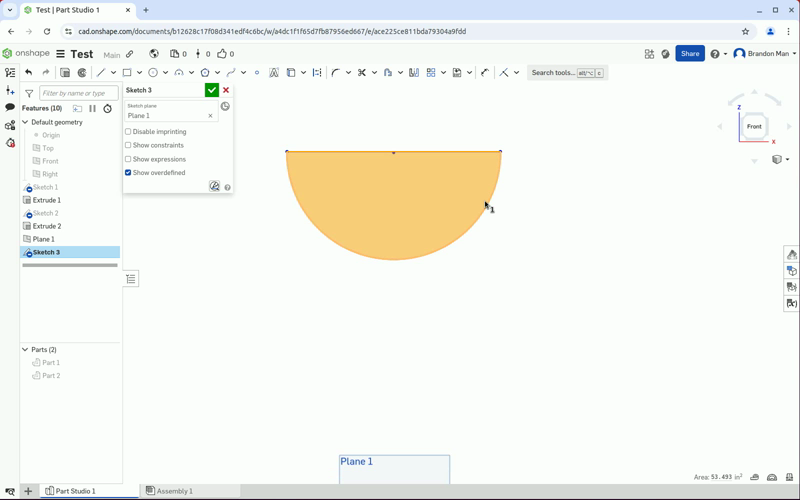
scroll(-6)
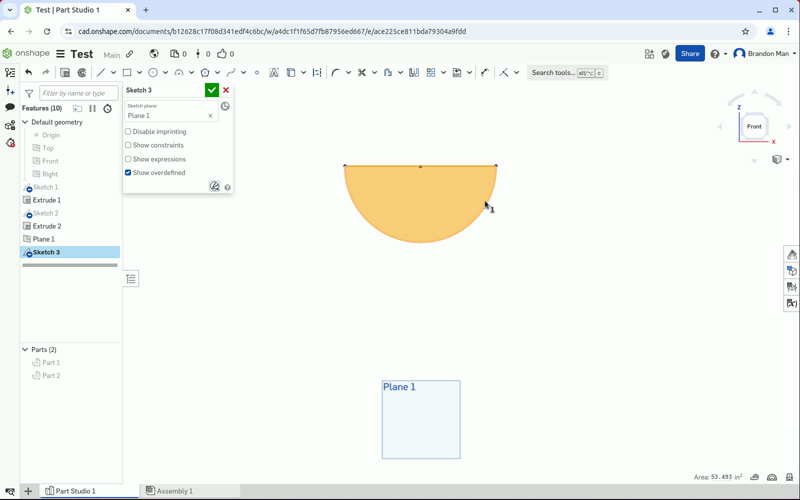
scroll(-6)
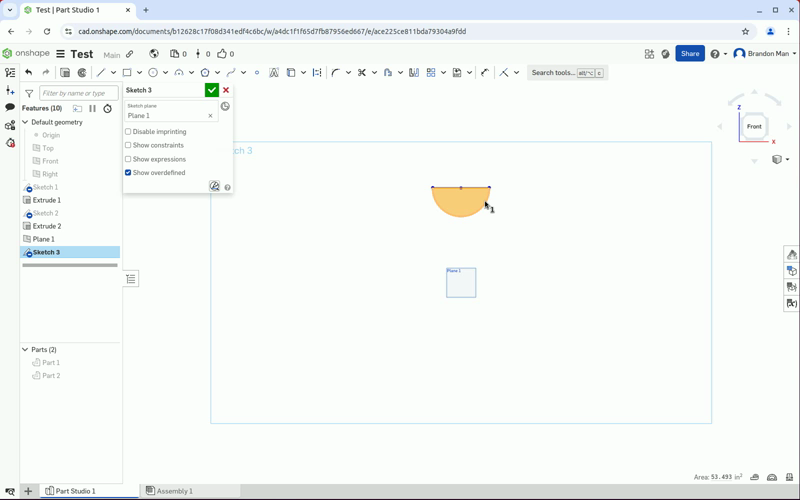
mouse_move(73, 352)
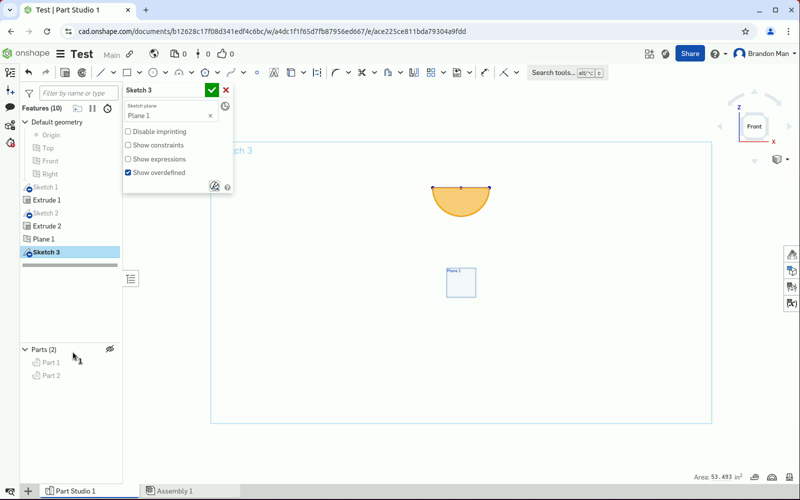
key(shift+y)
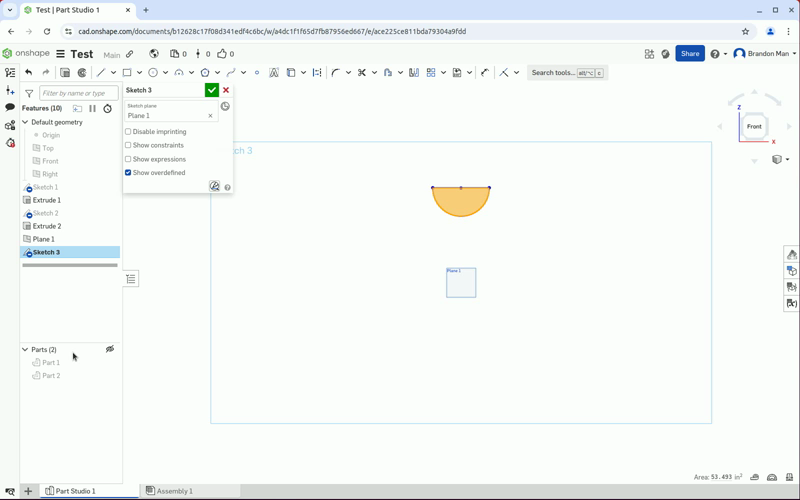
key(shift+e)
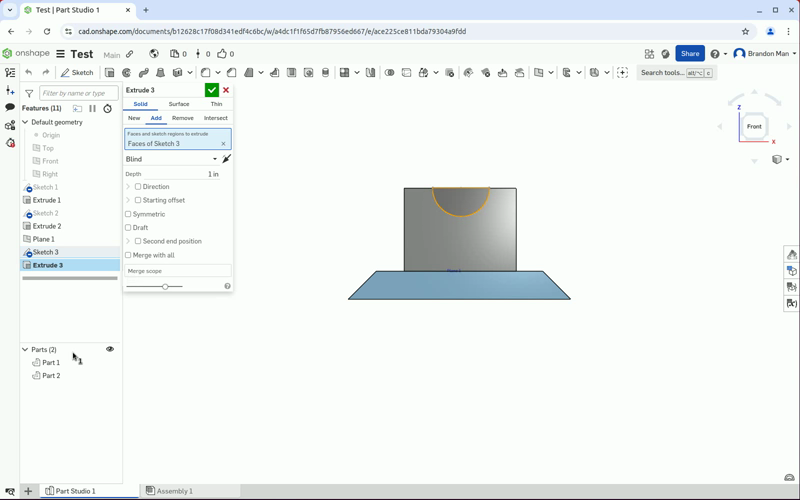
mouse_move(143, 106)
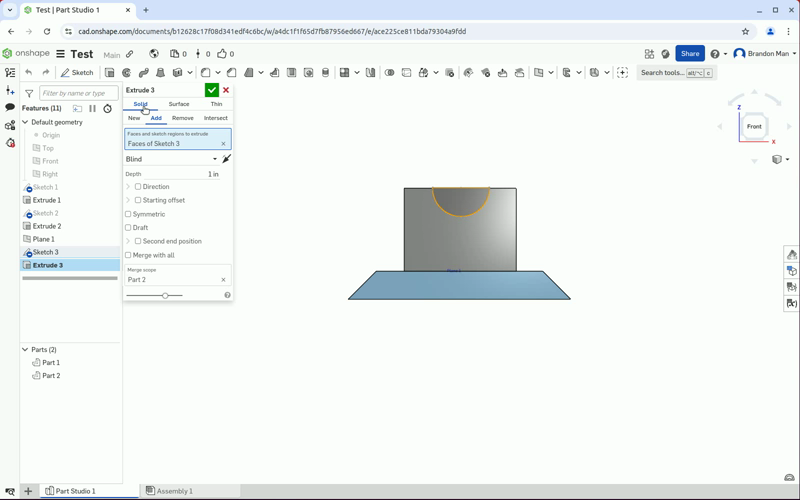
click(143, 106)
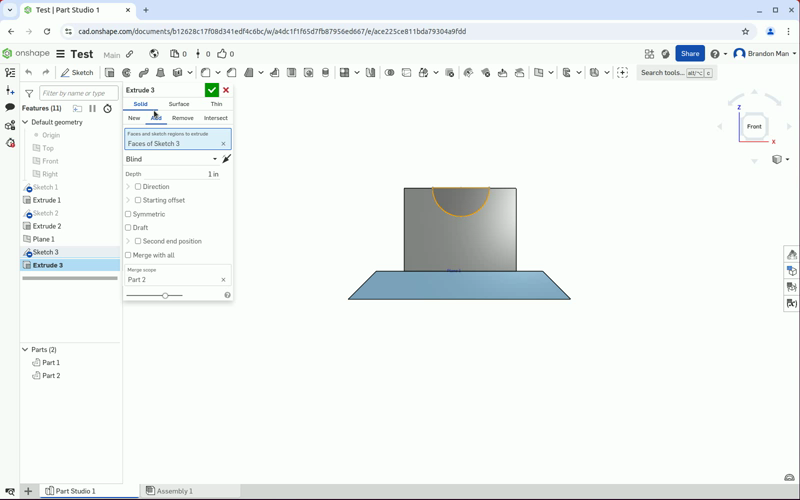
mouse_move(186, 120)
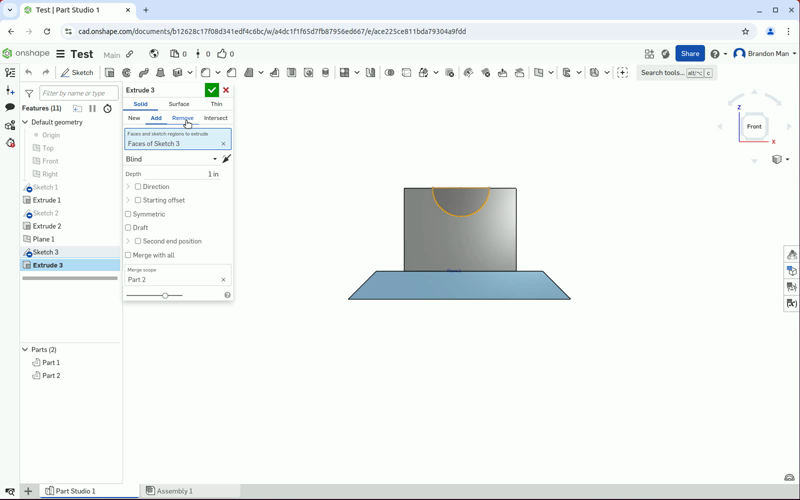
click(186, 120)
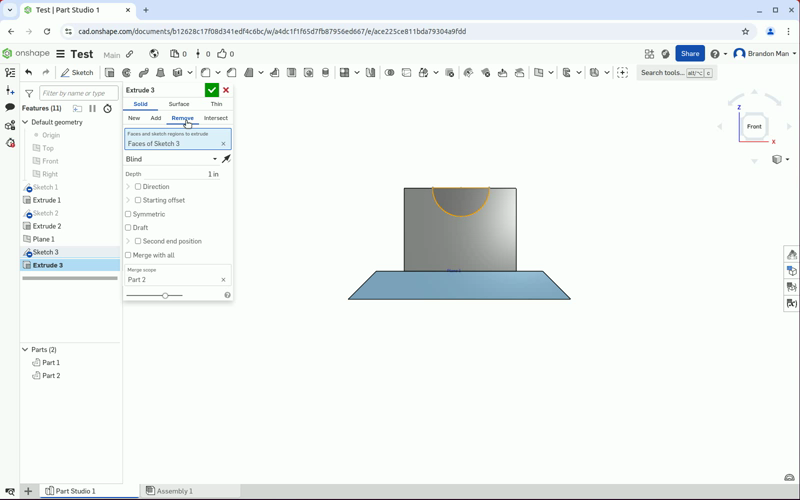
key(tab, 4)
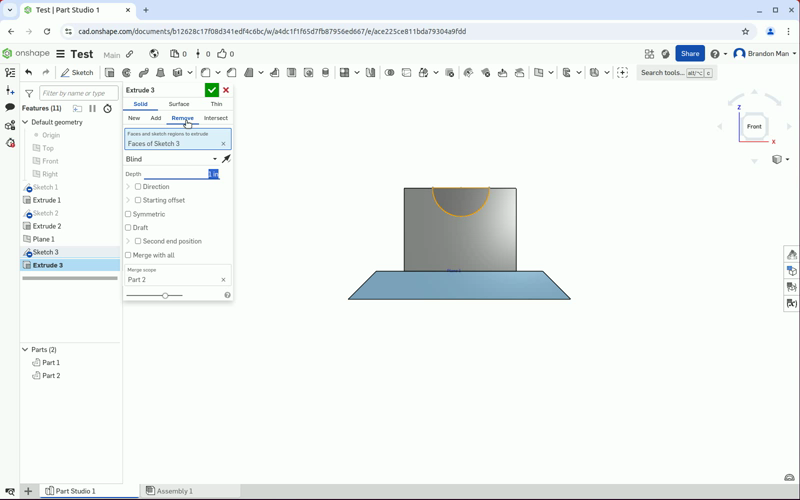
text(22.868)
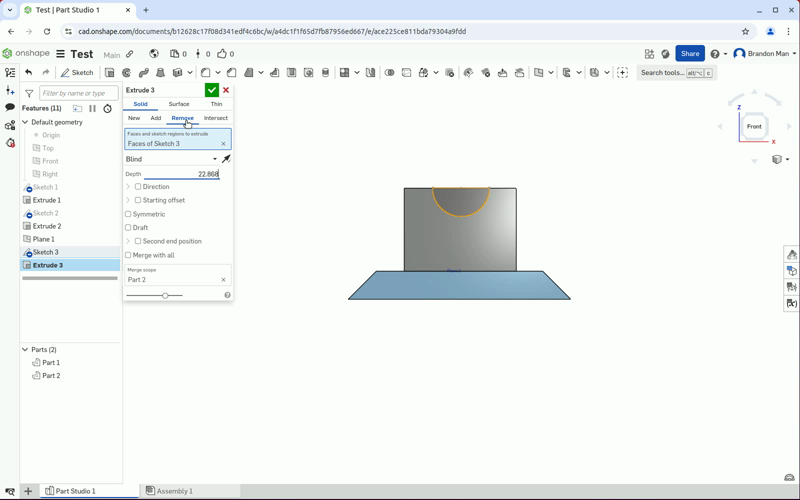
key(tab, 6)
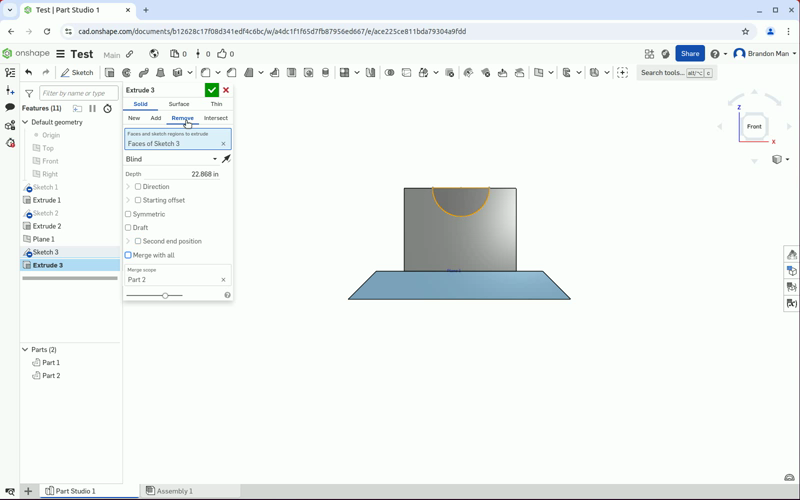
key(space)
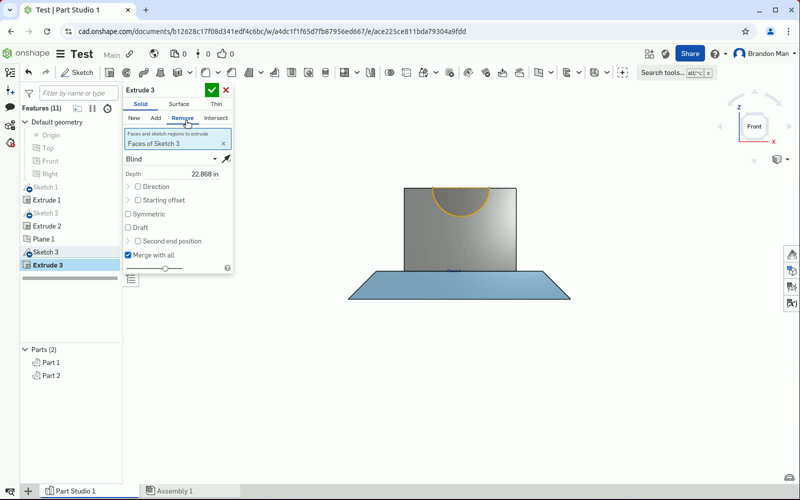
key(enter)
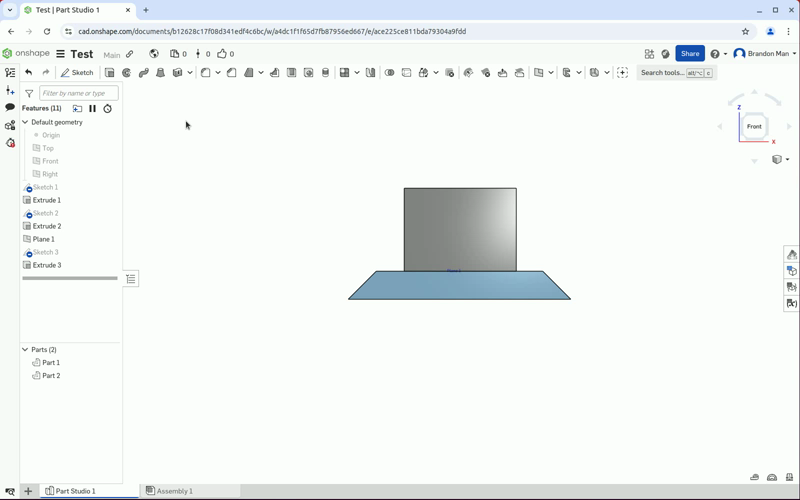
key(shift+h)
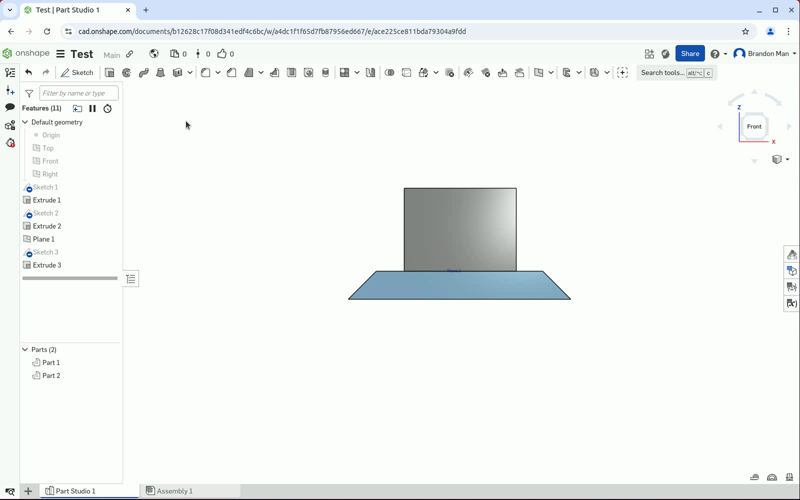
key(shift+h)
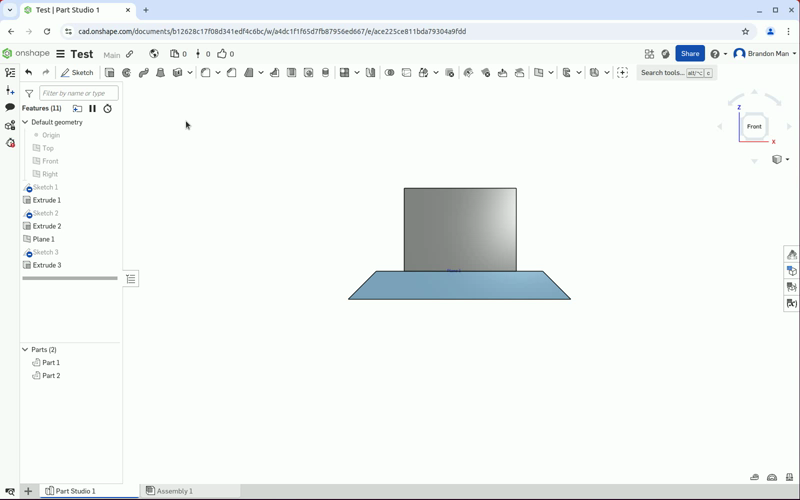
mouse_move(73, 189)
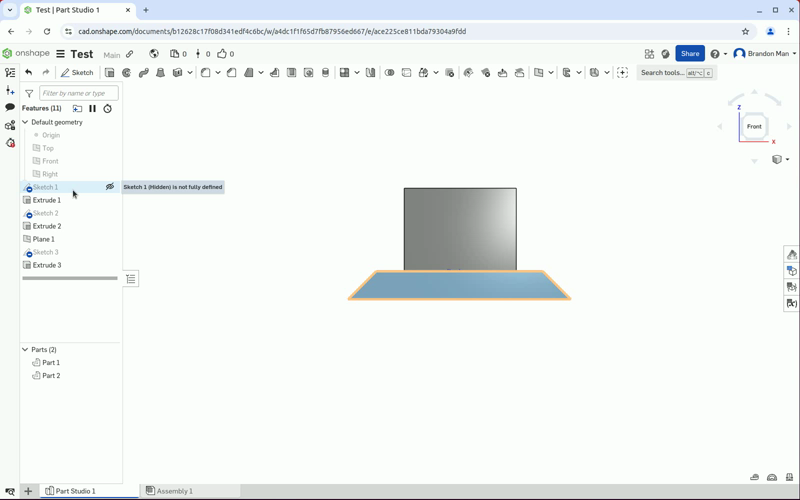
click(73, 189)
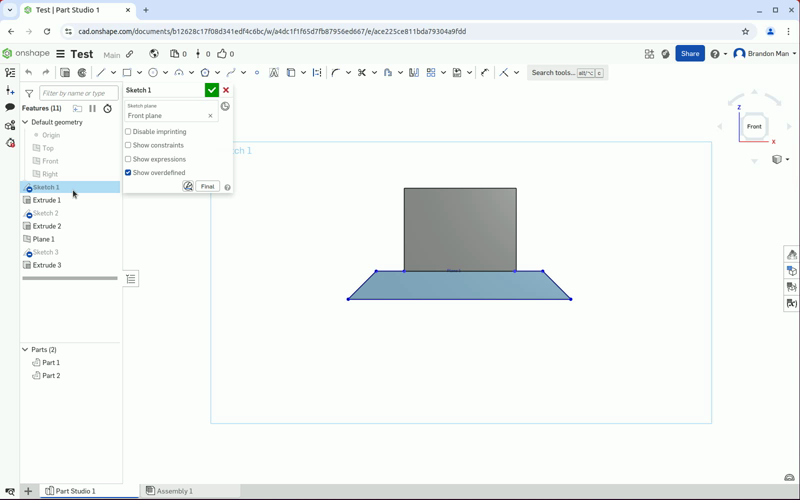
mouse_move(229, 92)
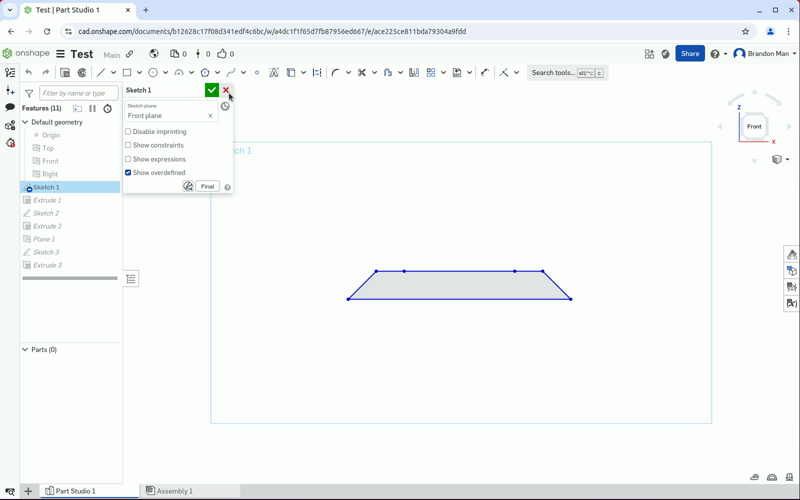
click(229, 92)
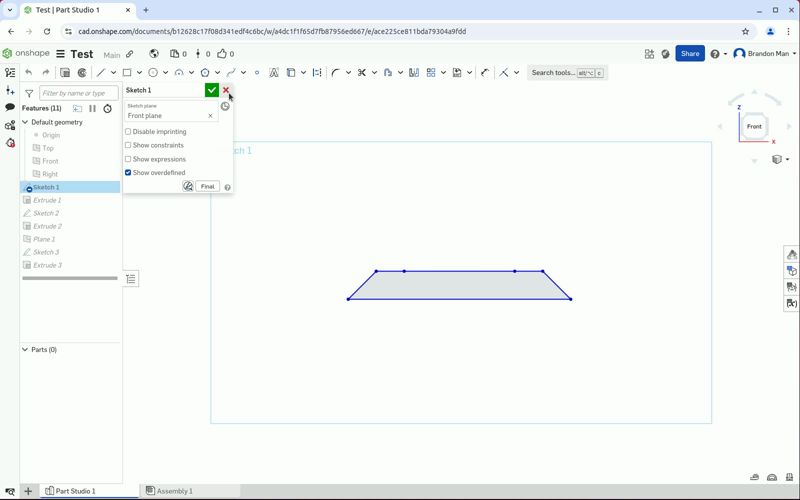
key(shift+s)
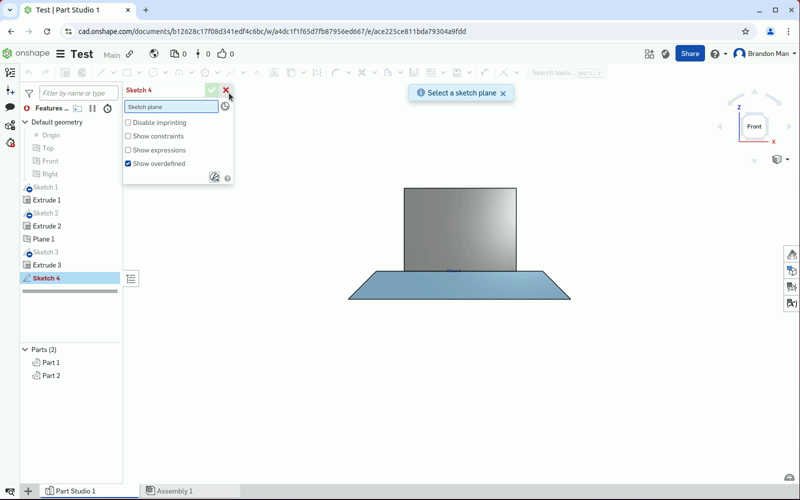
mouse_move(73, 241)
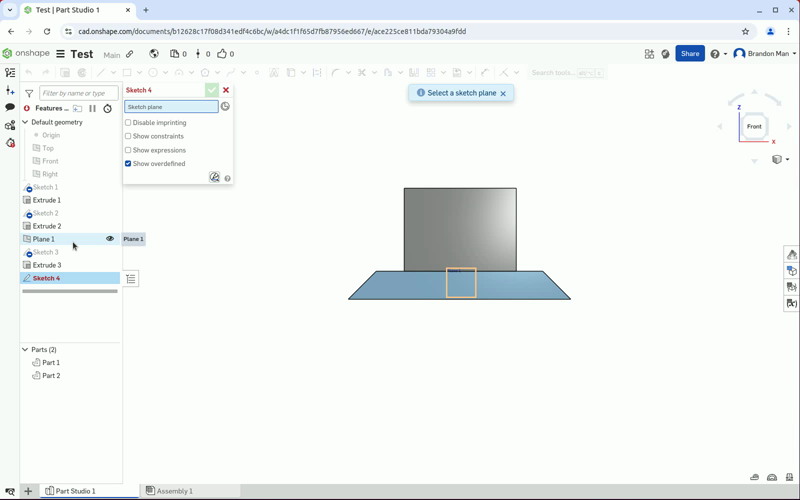
click(73, 241)
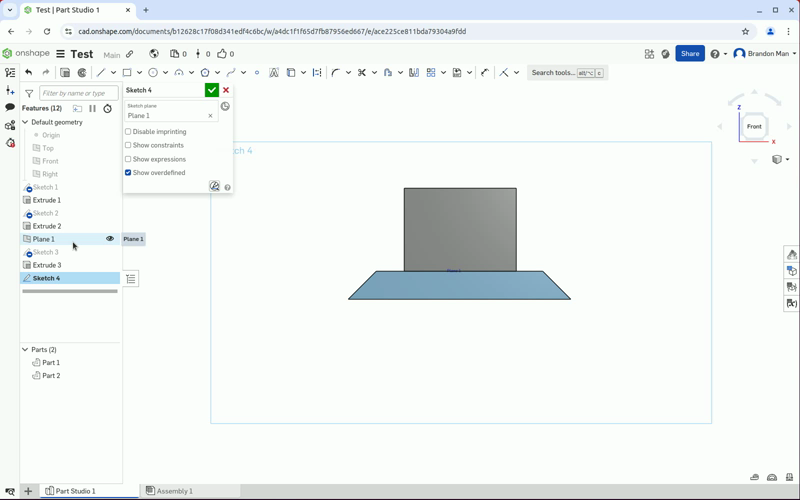
mouse_move(73, 352)
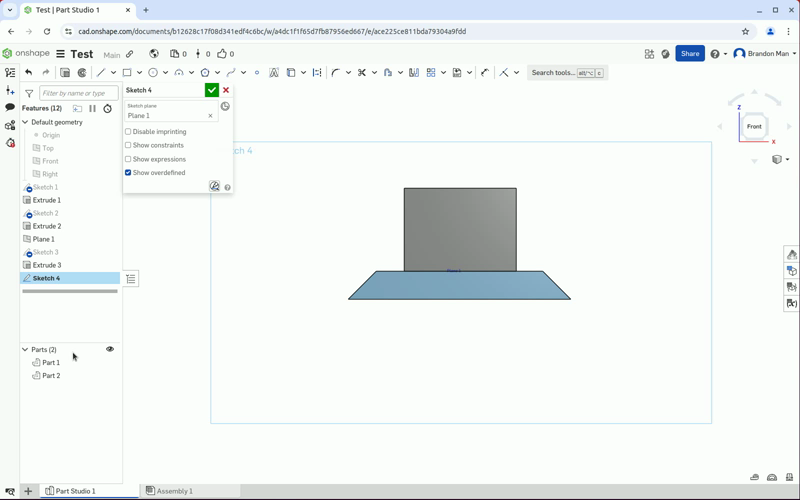
key(y)
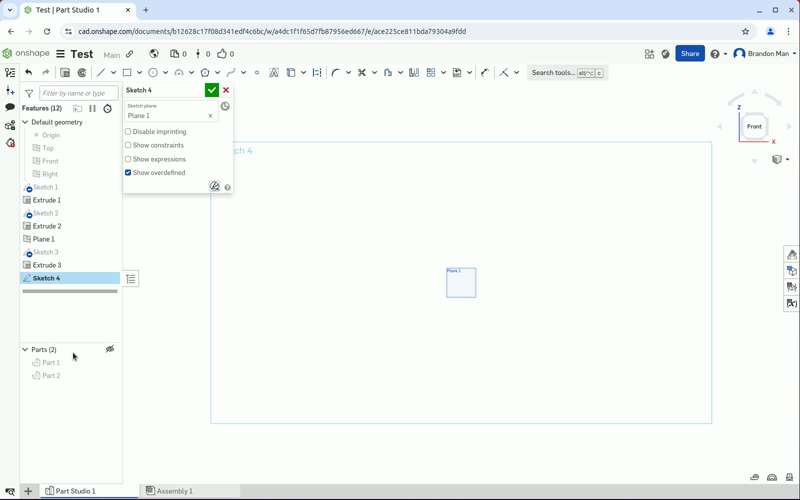
key(a)
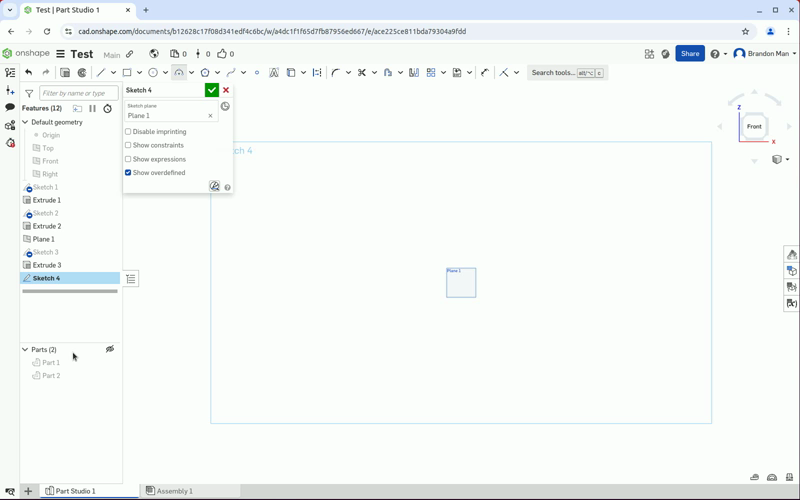
key_down(shift)
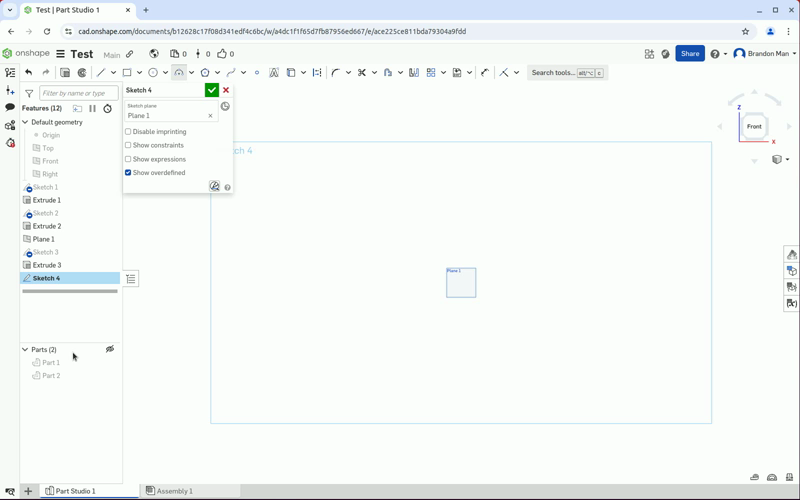
mouse_move(404, 187)
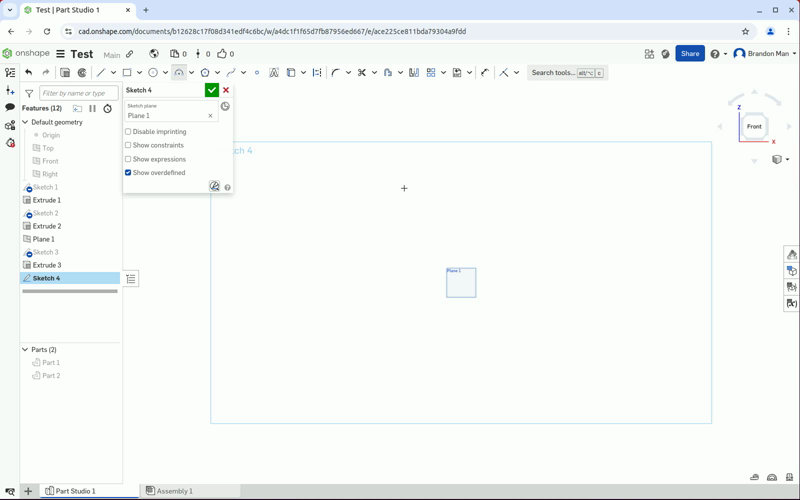
click(404, 187)
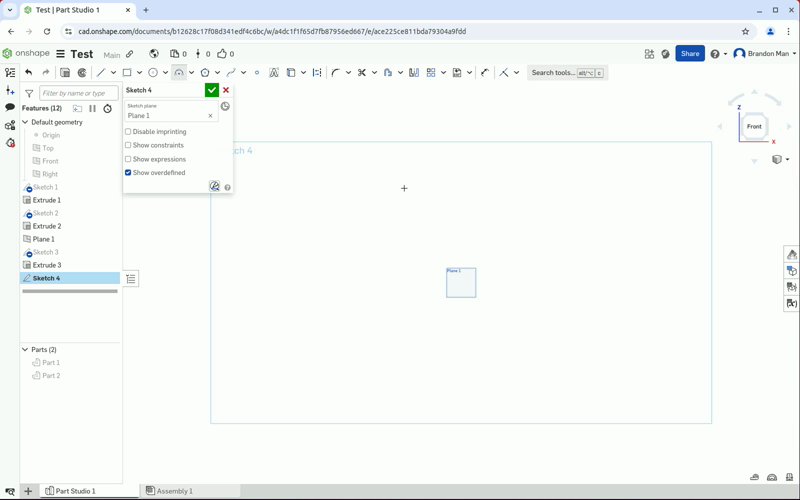
key_up(shift)
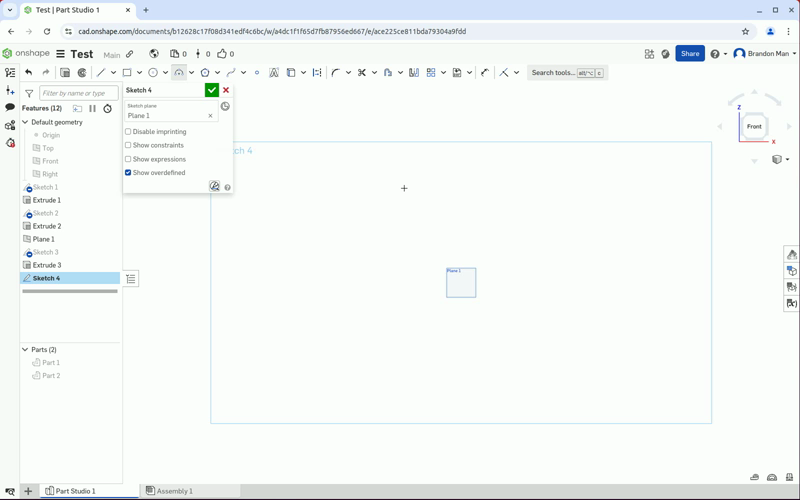
key_down(shift)
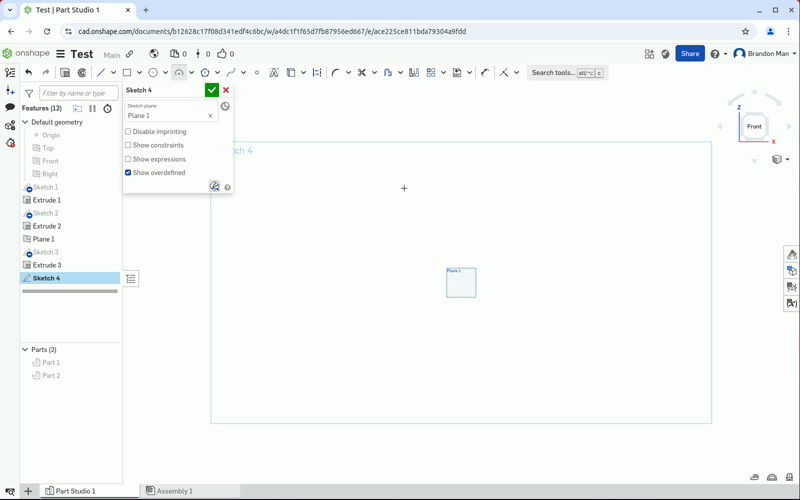
mouse_move(516, 187)
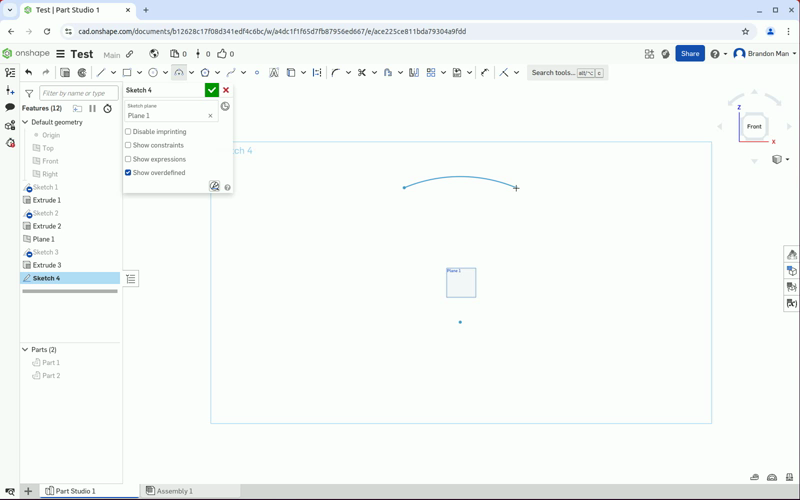
click(516, 187)
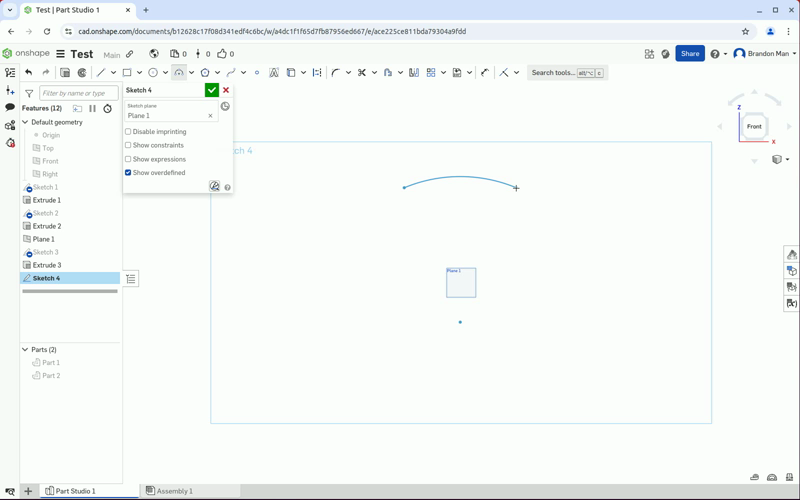
mouse_move(460, 243)
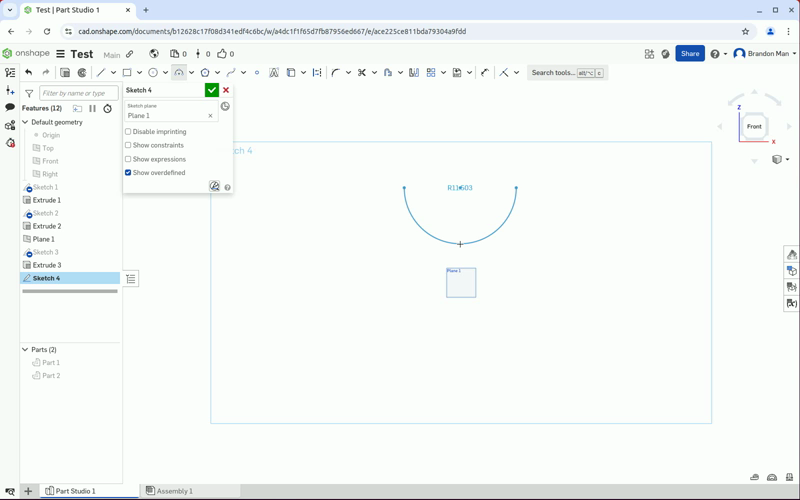
click(460, 243)
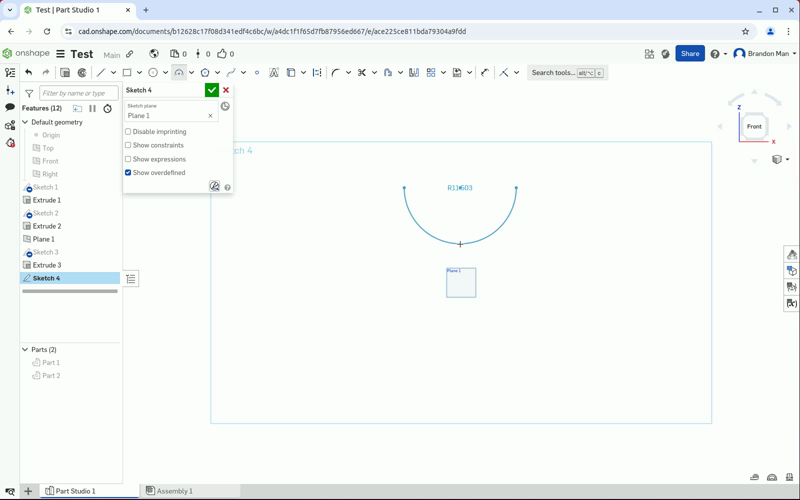
key_up(shift)
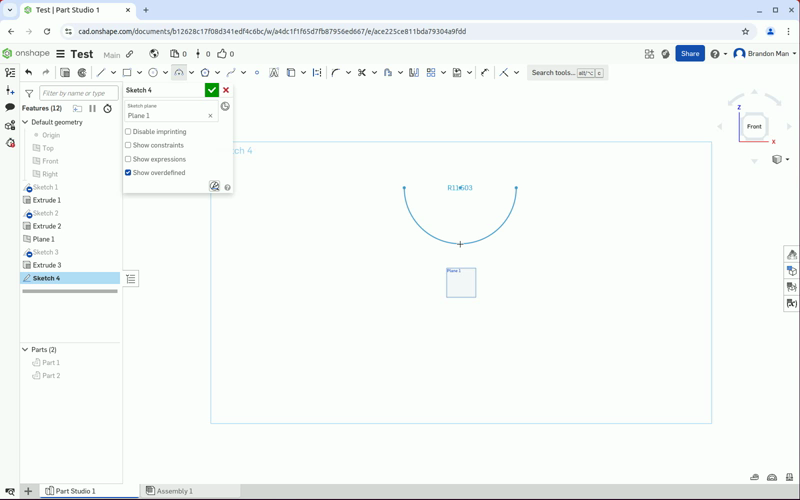
key(esc)
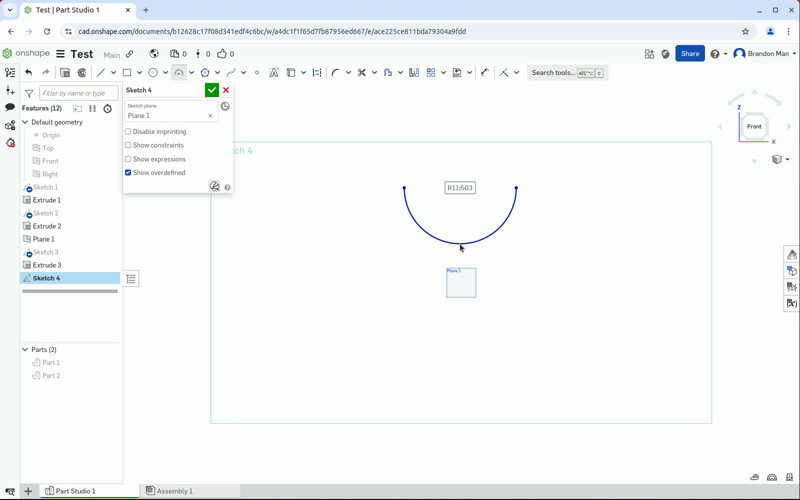
key(l)
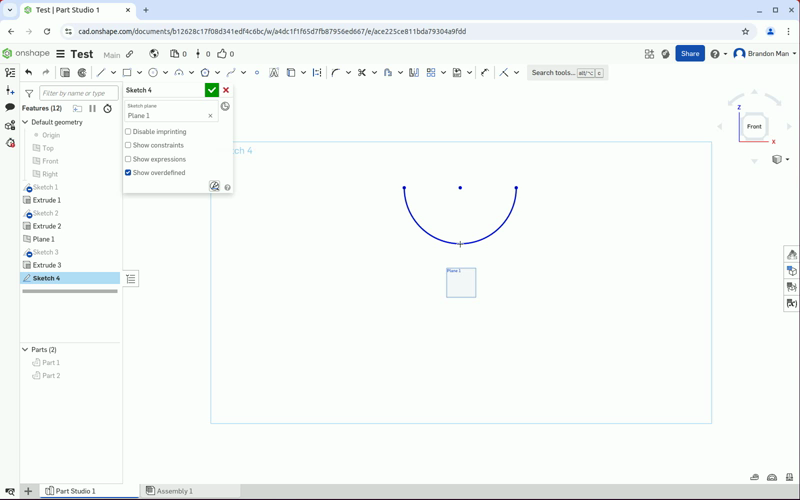
mouse_move(516, 187)
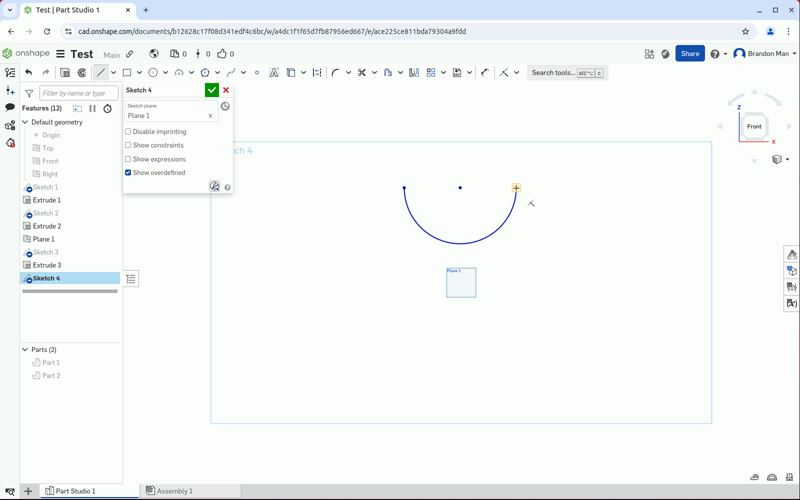
click(516, 187)
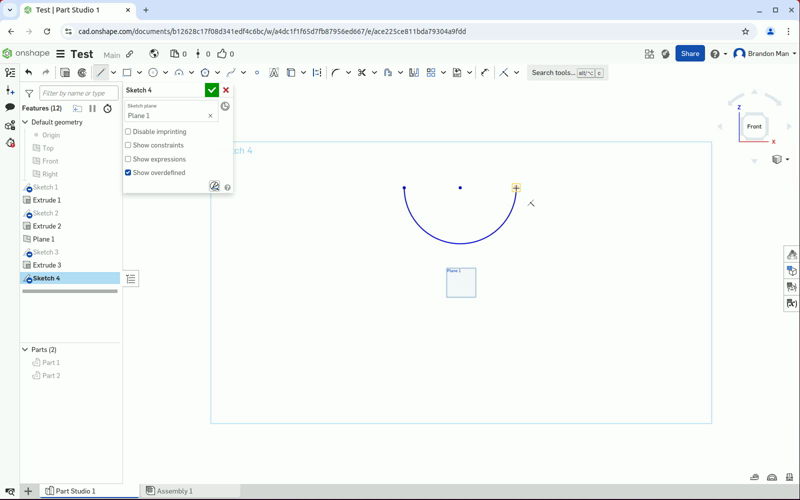
key_down(shift)
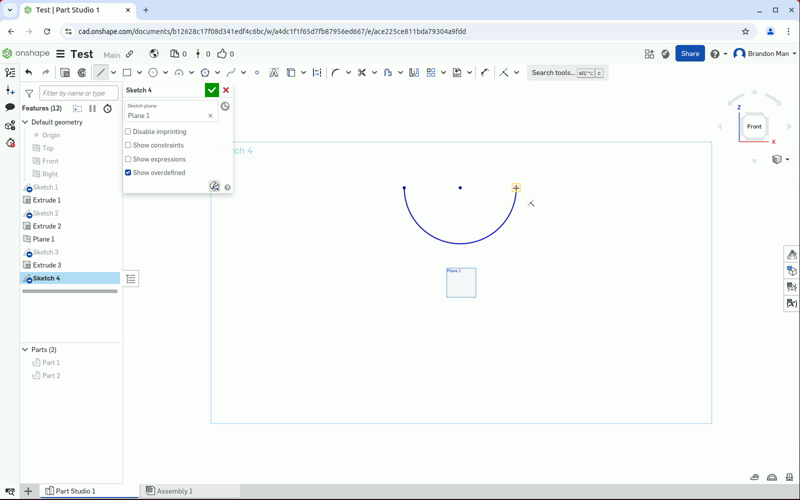
mouse_move(546, 187)
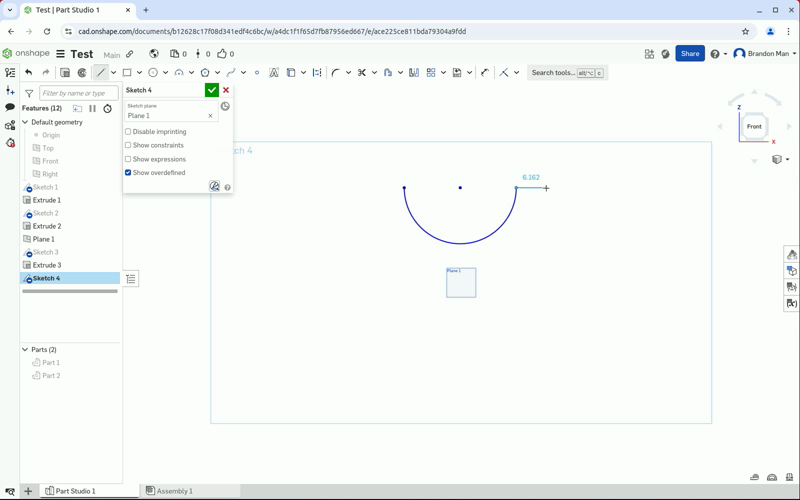
mouse_move(487, 187)
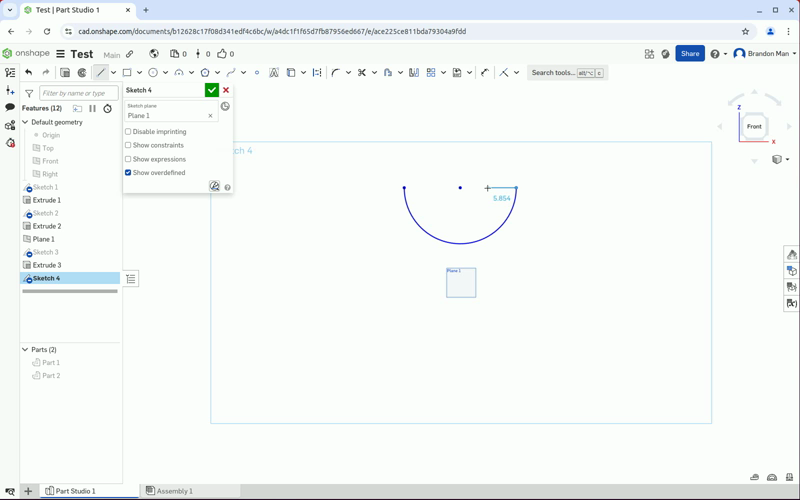
click(487, 187)
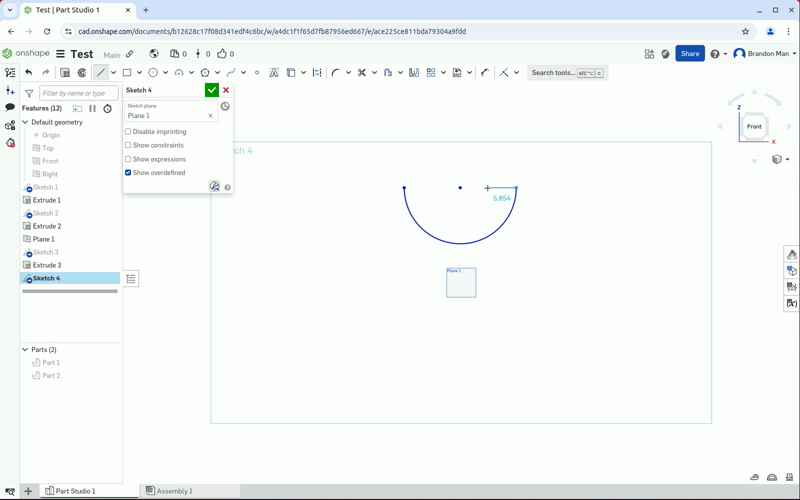
key_up(shift)
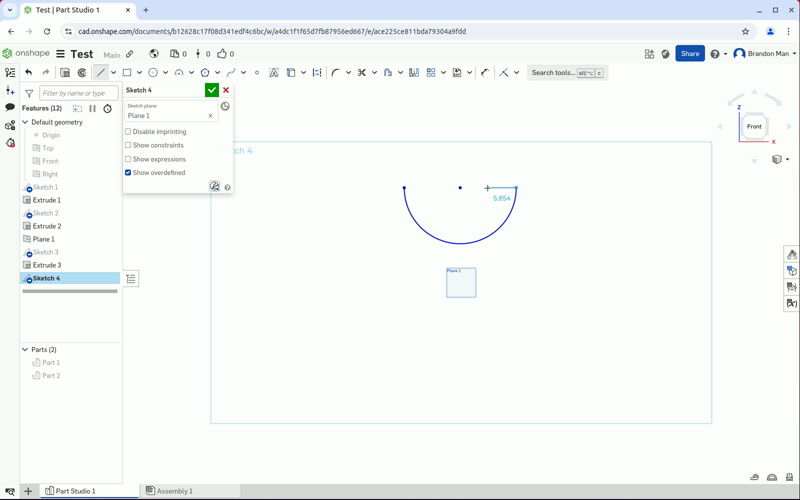
key(esc)
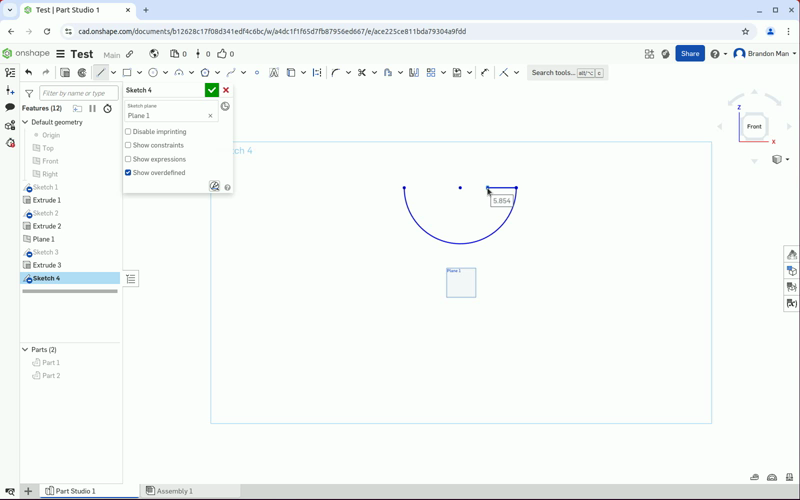
key(a)
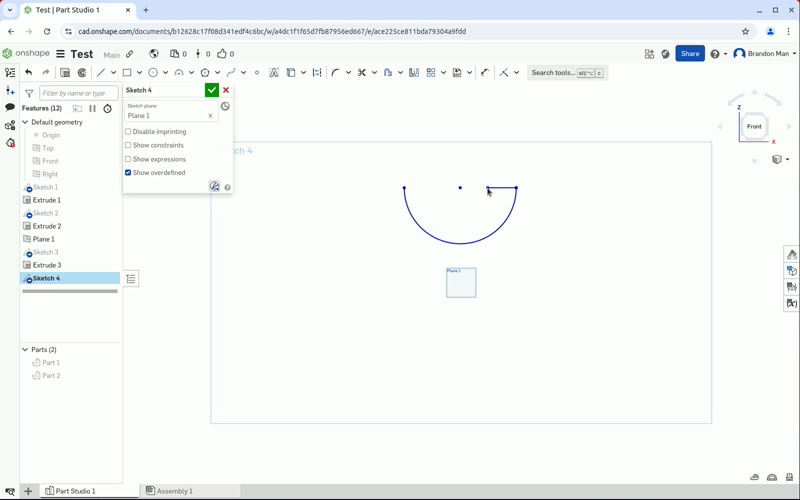
mouse_move(487, 187)
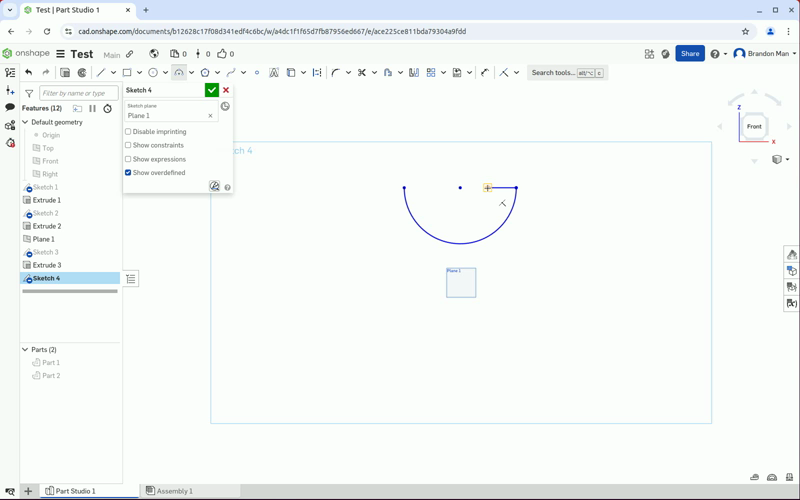
click(487, 187)
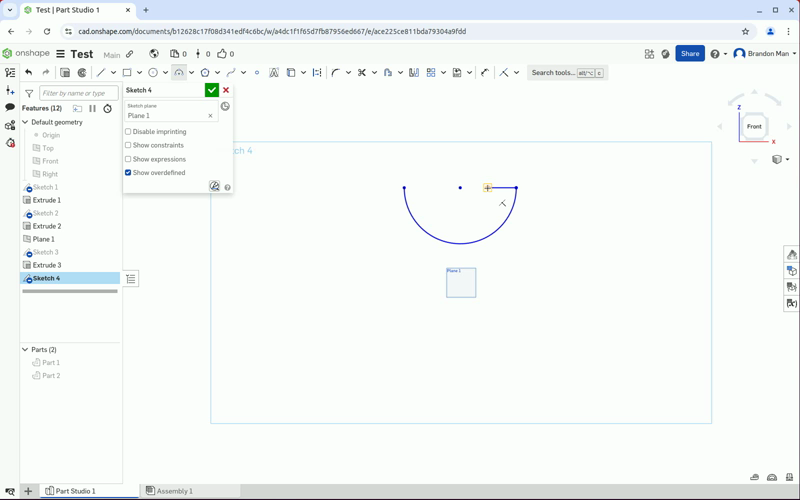
key_down(shift)
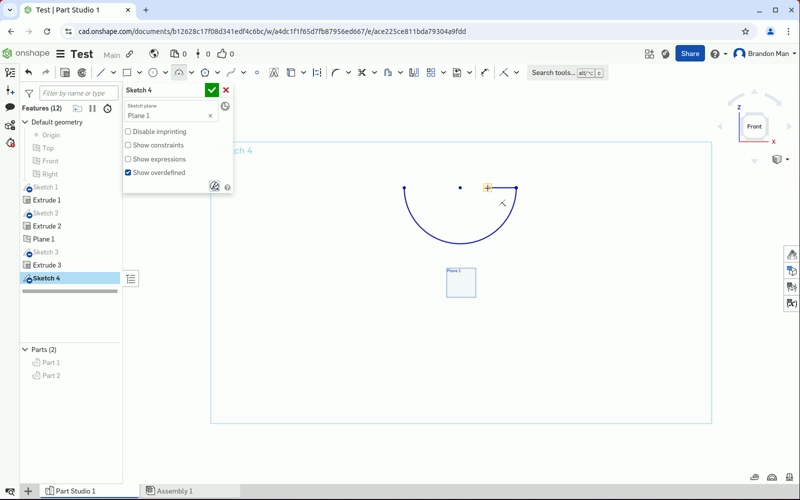
mouse_move(432, 187)
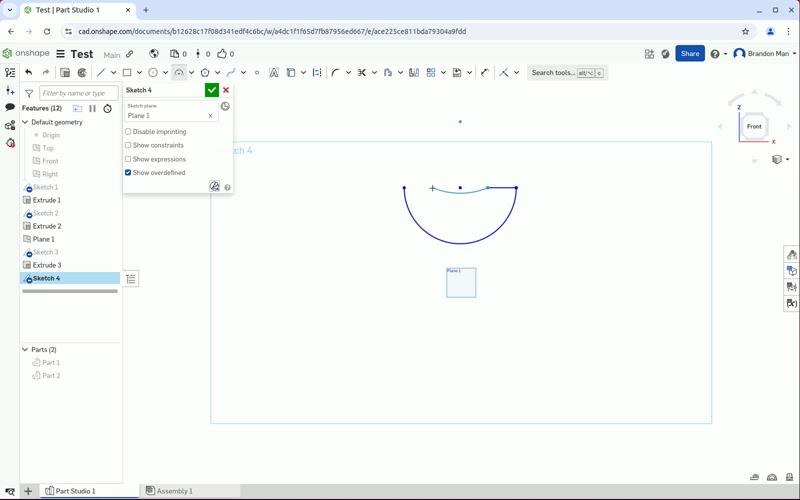
click(432, 187)
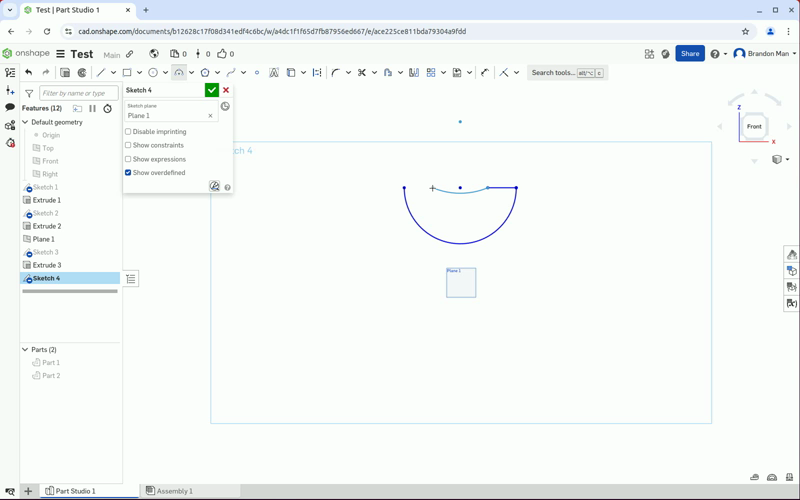
mouse_move(460, 215)
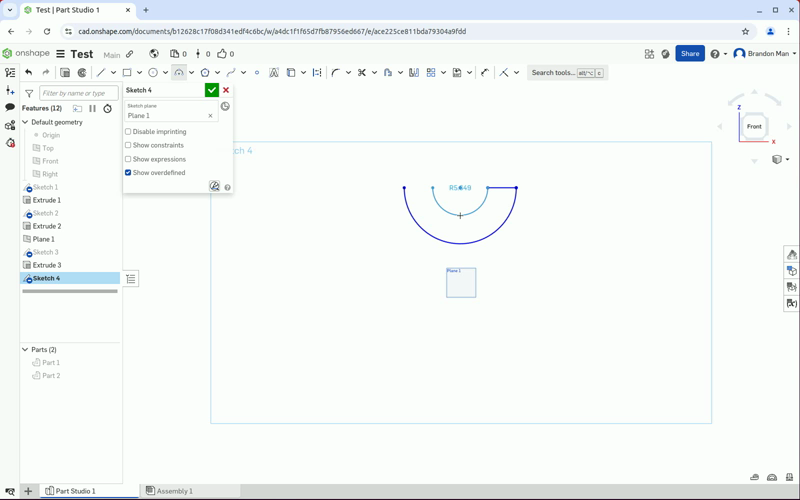
click(460, 215)
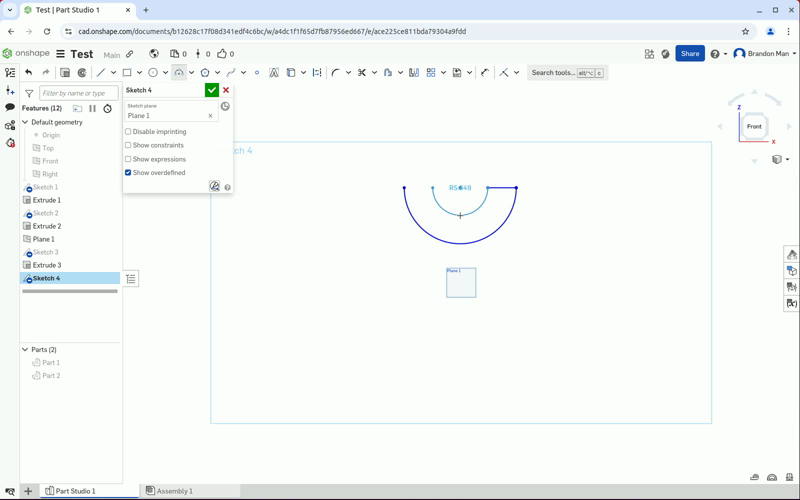
key_up(shift)
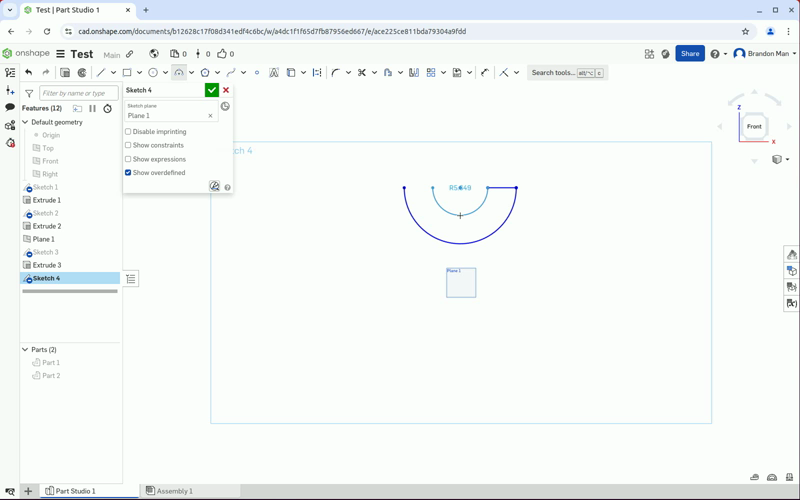
key(esc)
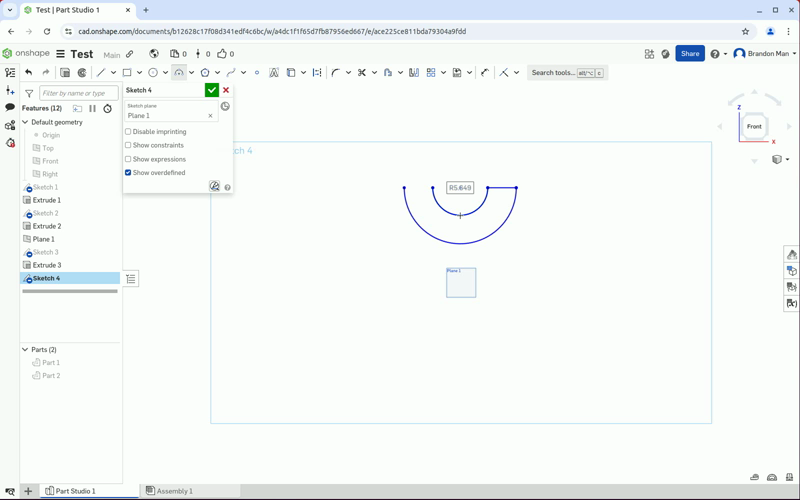
key(l)
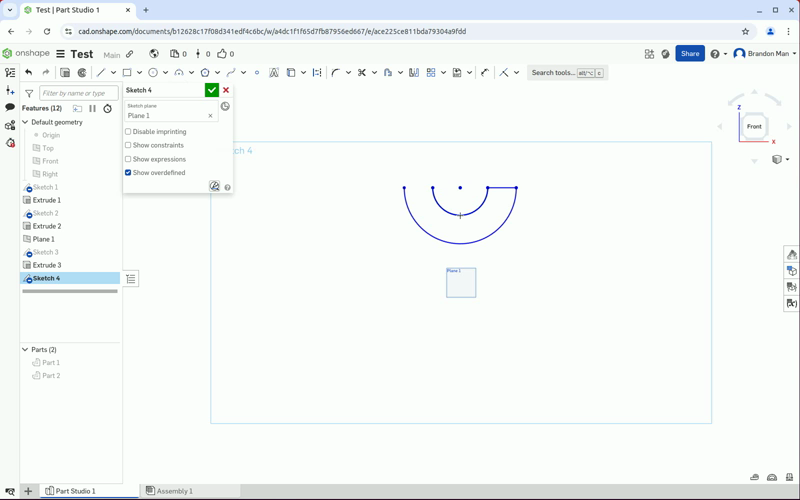
mouse_move(432, 187)
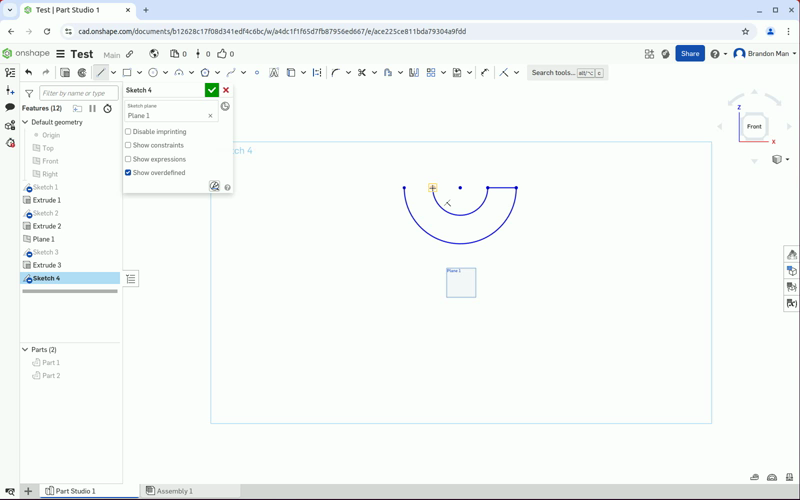
click(432, 187)
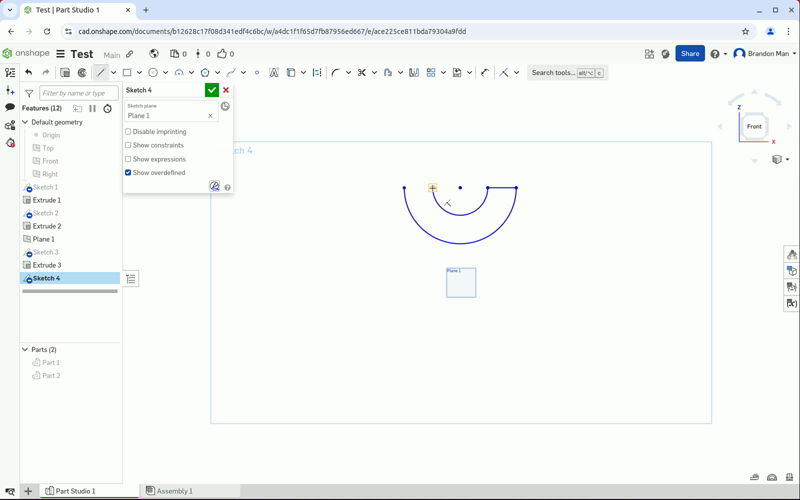
mouse_move(462, 187)
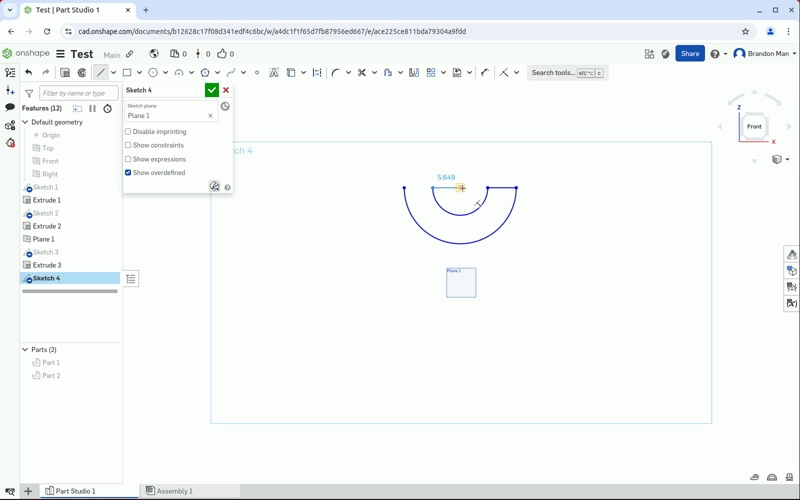
key_down(shift)
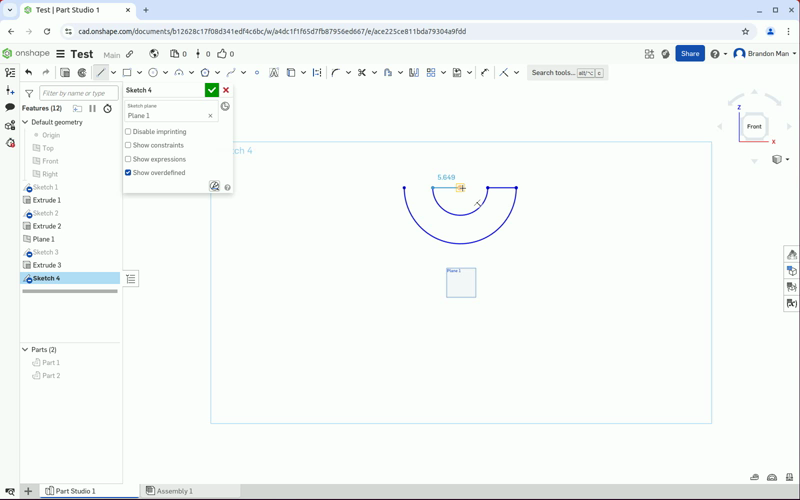
mouse_move(404, 187)
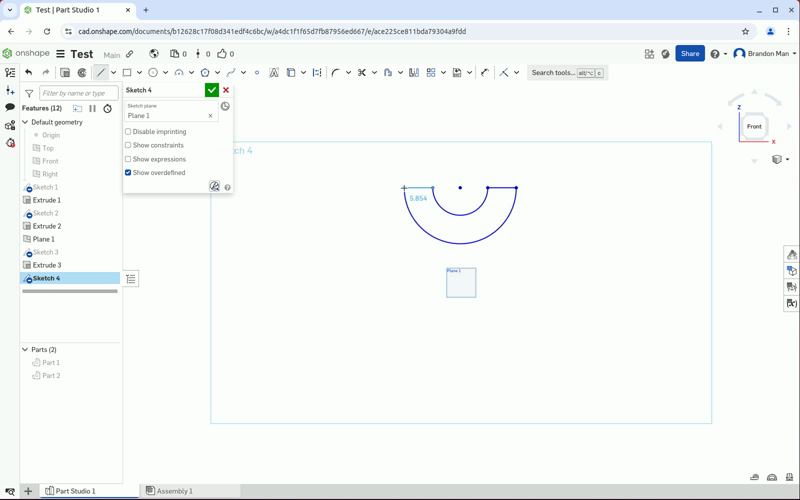
key_up(shift)
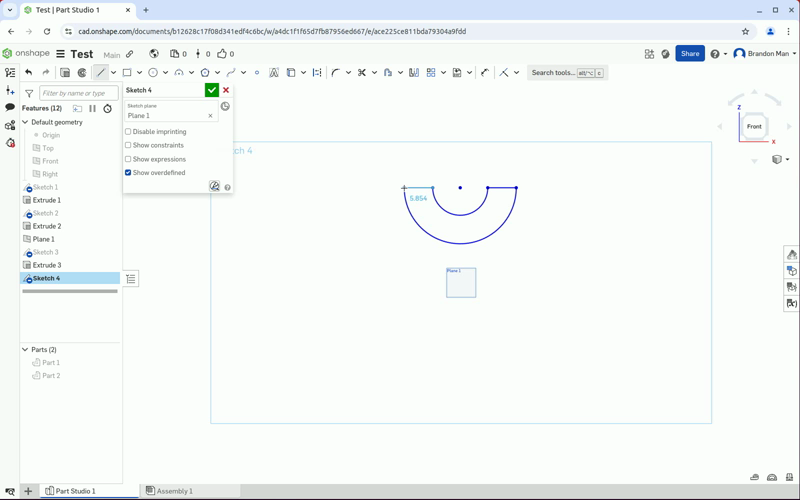
click(404, 187)
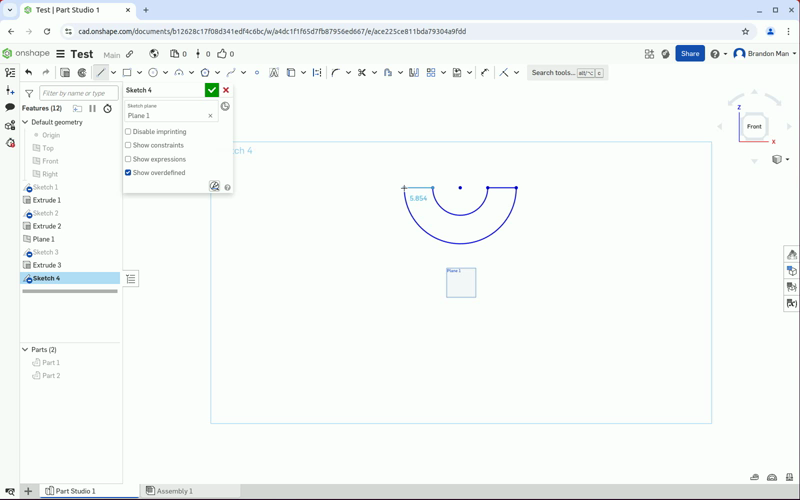
key(esc)
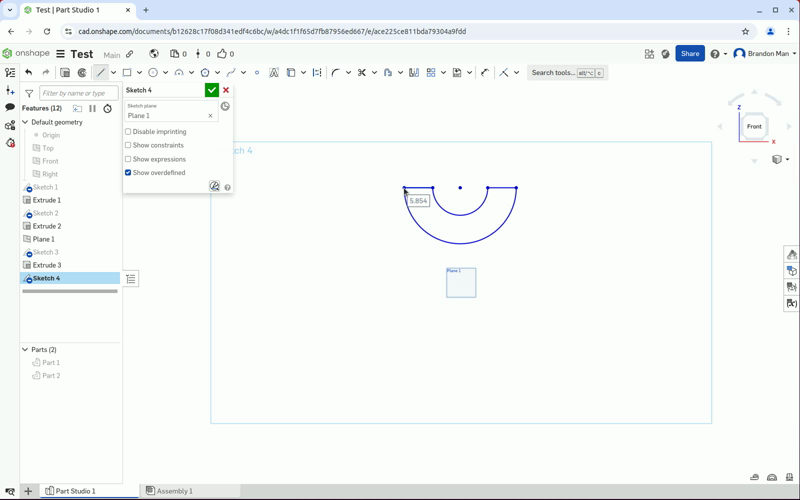
mouse_move(465, 230)
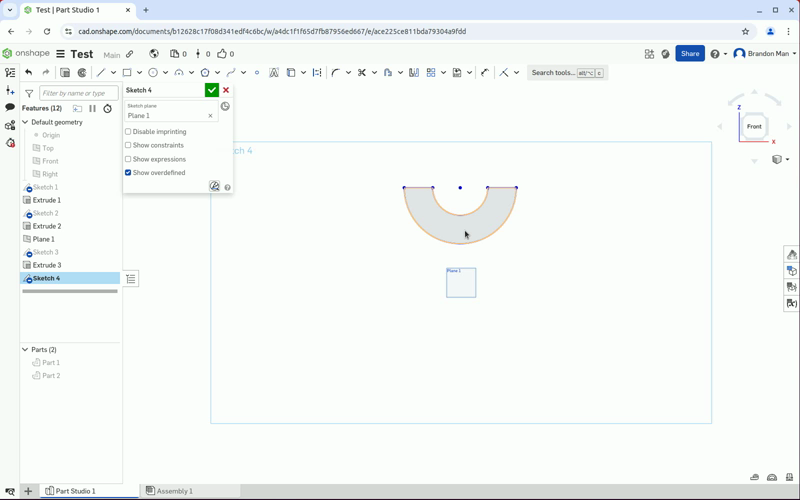
scroll(6)
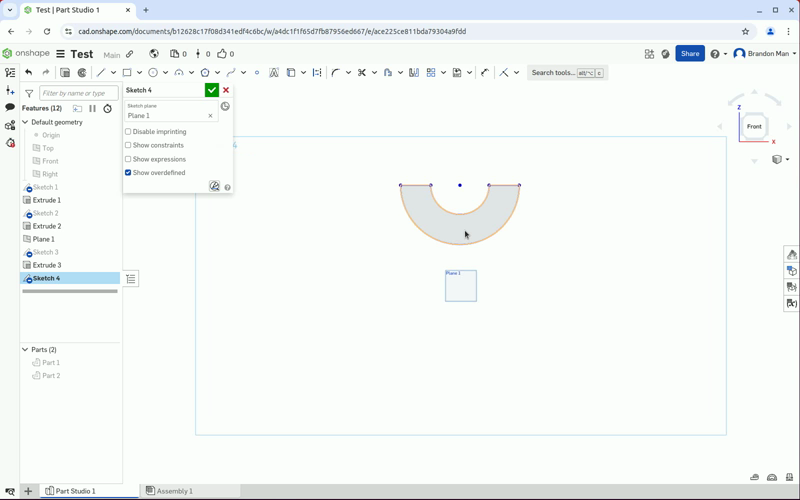
scroll(6)
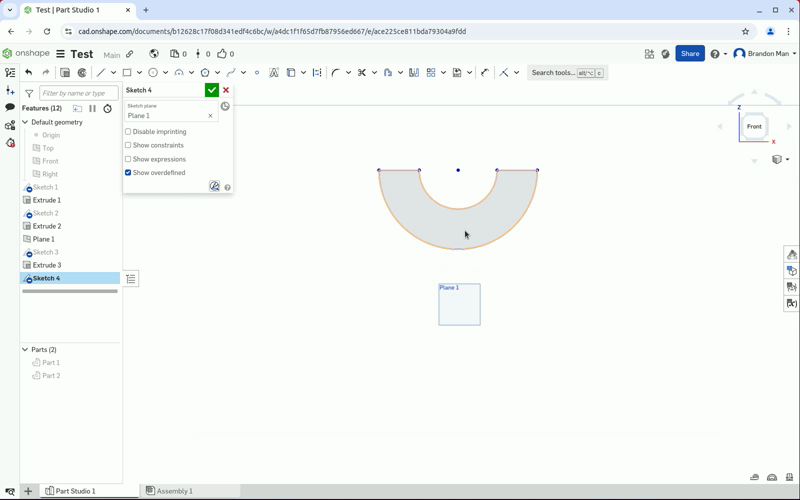
scroll(6)
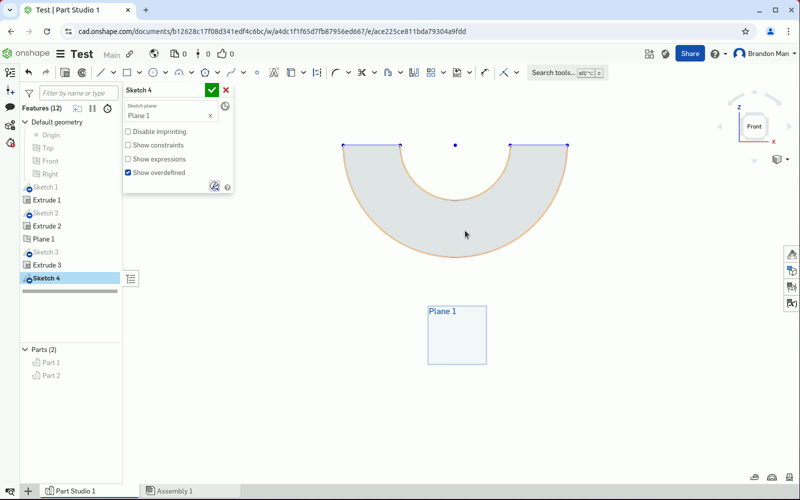
scroll(6)
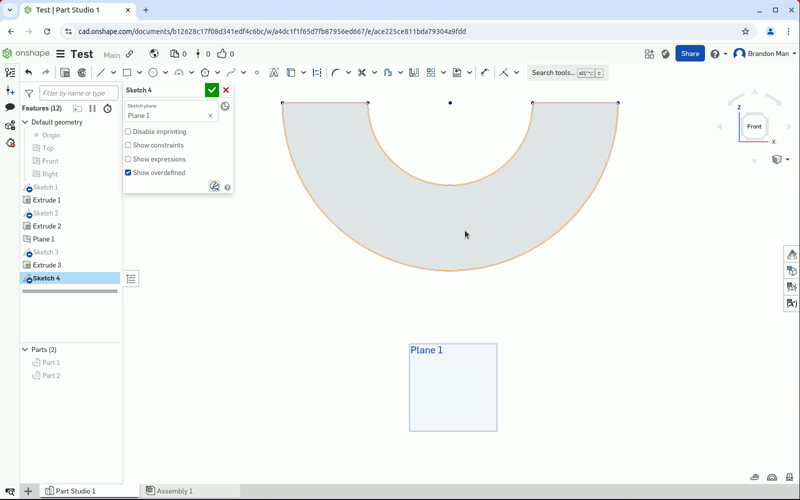
scroll(6)
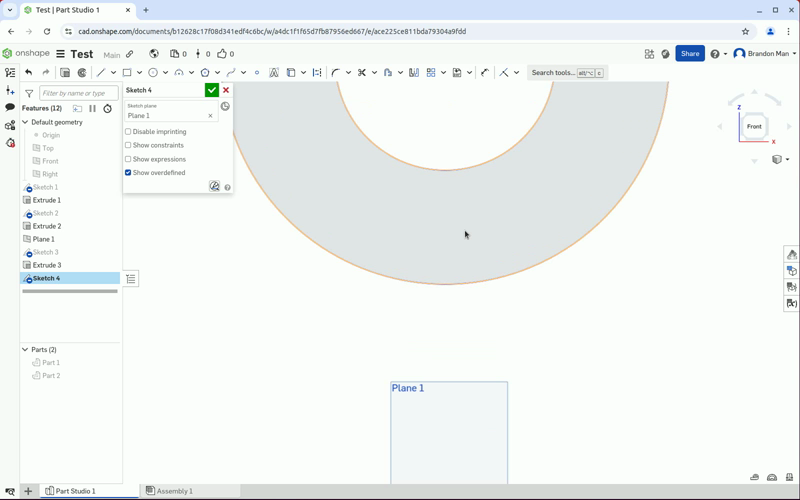
scroll(6)
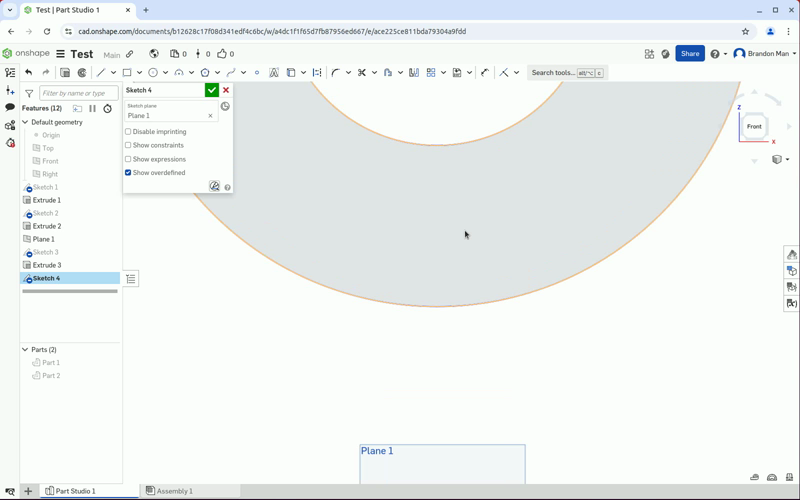
scroll(6)
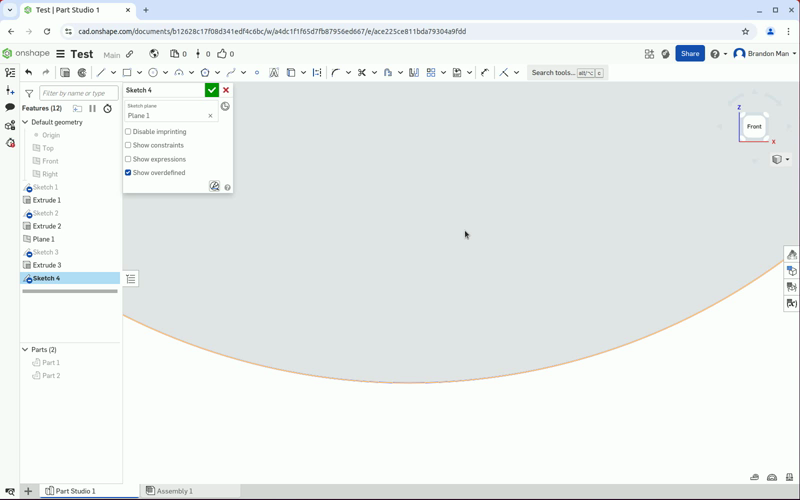
click(465, 230)
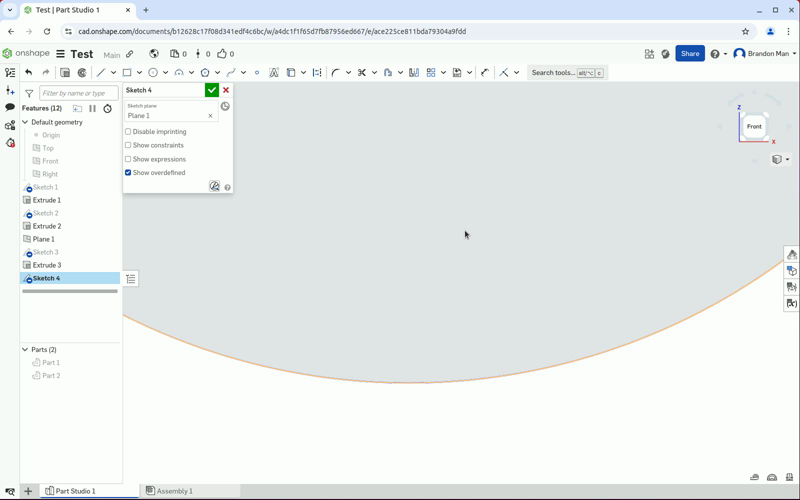
scroll(-6)
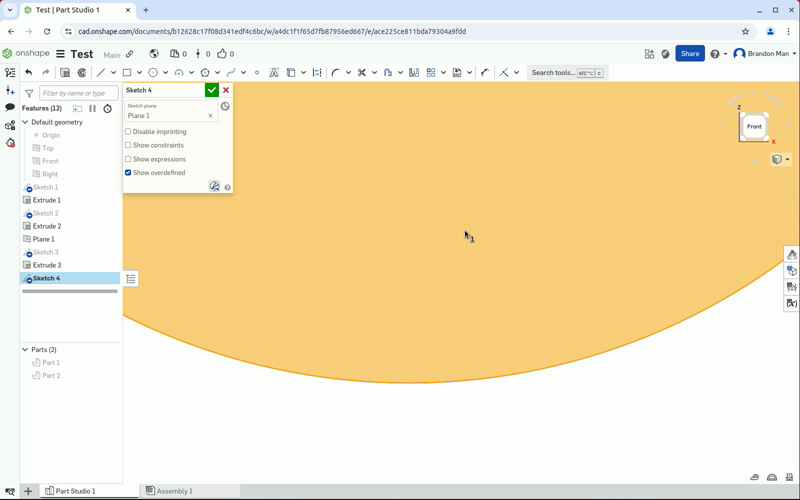
scroll(-6)
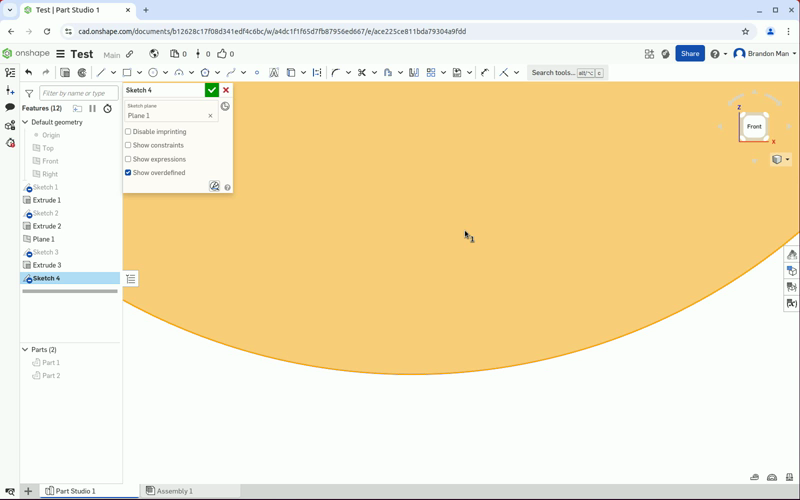
scroll(-6)
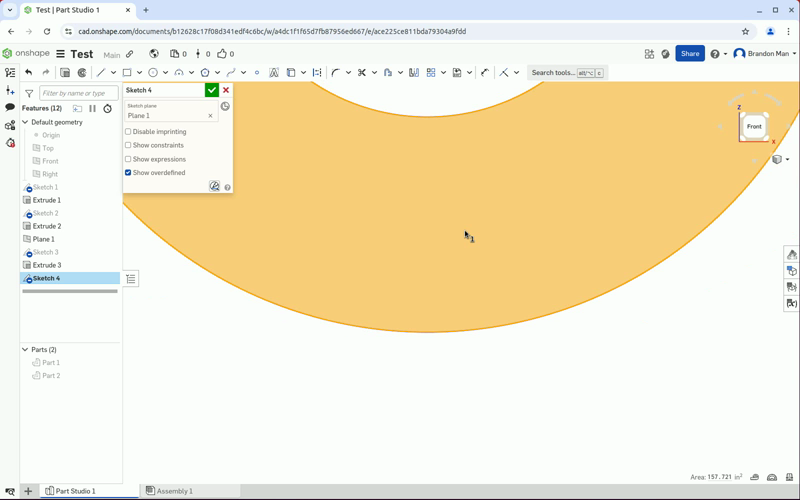
scroll(-6)
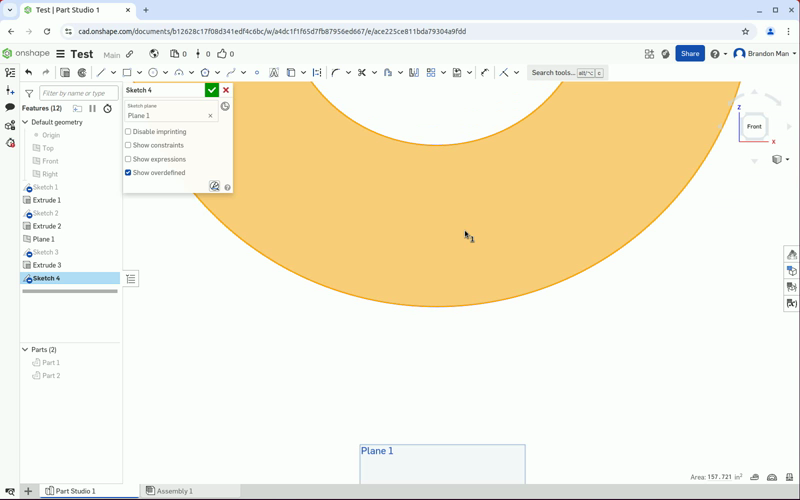
scroll(-6)
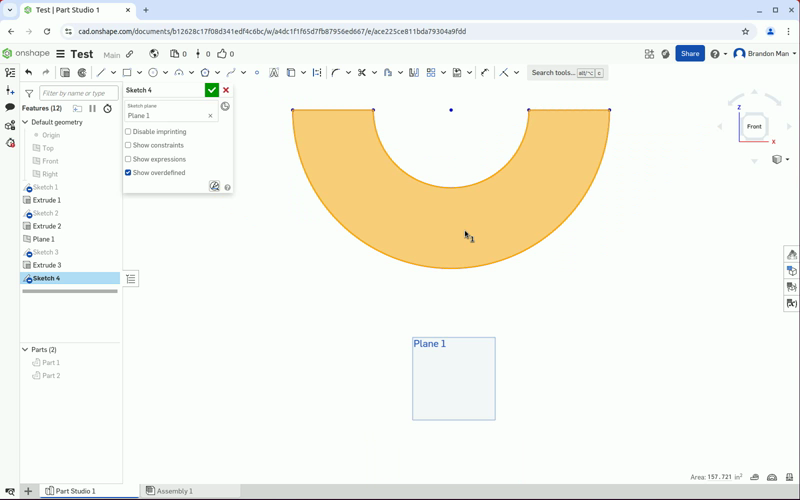
scroll(-6)
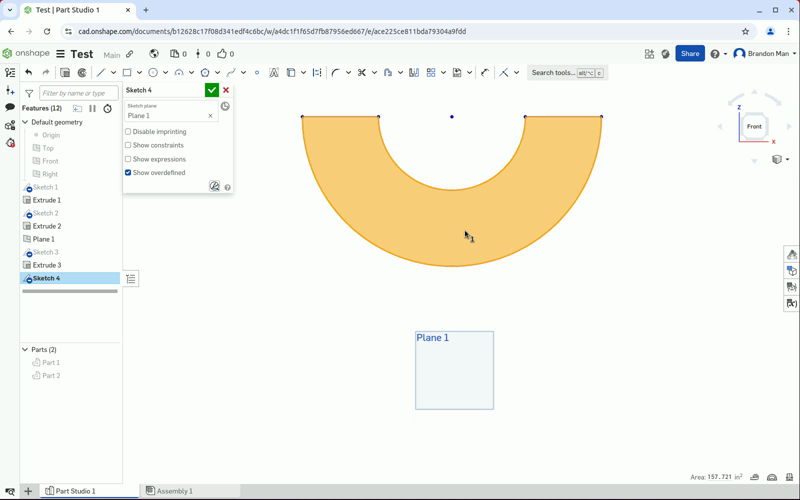
scroll(-6)
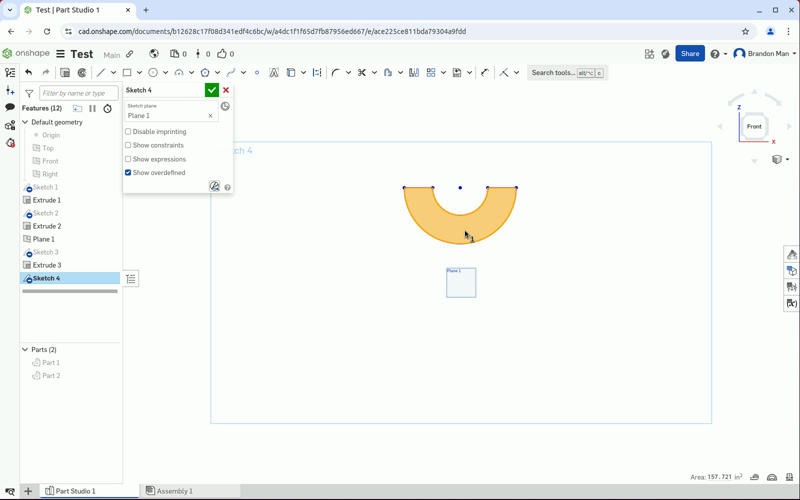
mouse_move(73, 352)
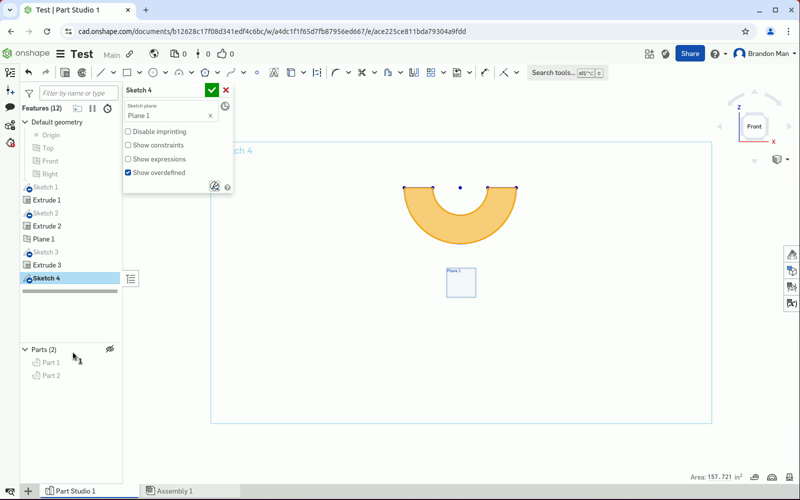
key(shift+y)
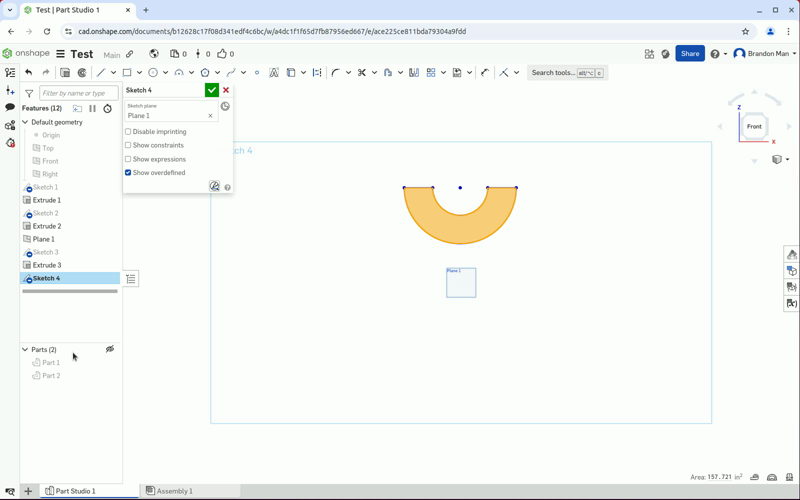
key(shift+e)
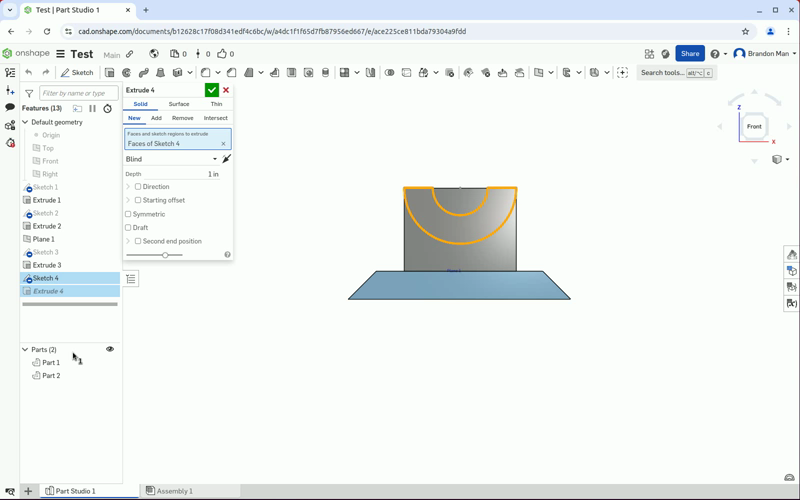
mouse_move(143, 106)
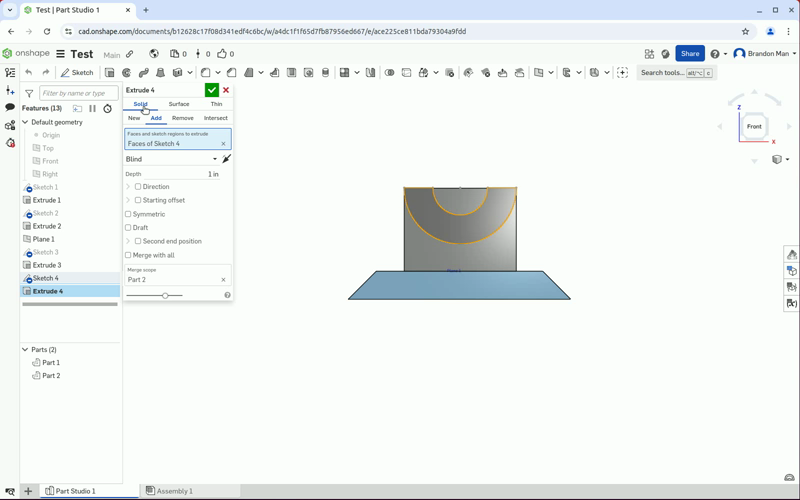
click(143, 106)
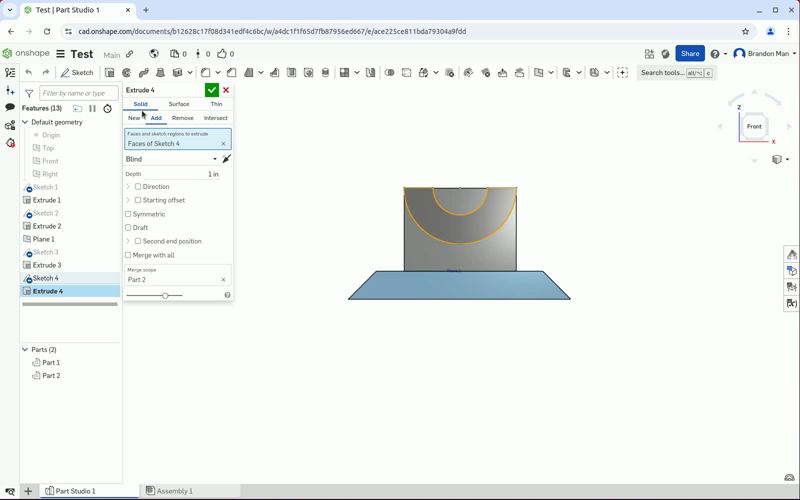
mouse_move(137, 120)
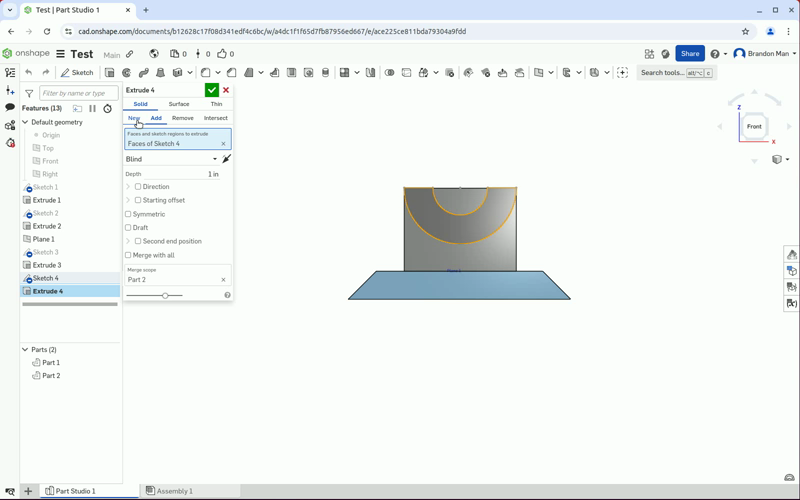
click(137, 120)
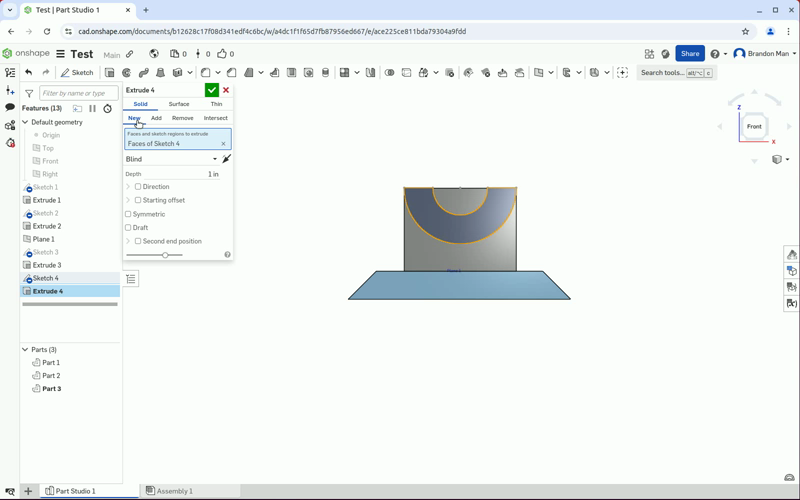
key(tab, 4)
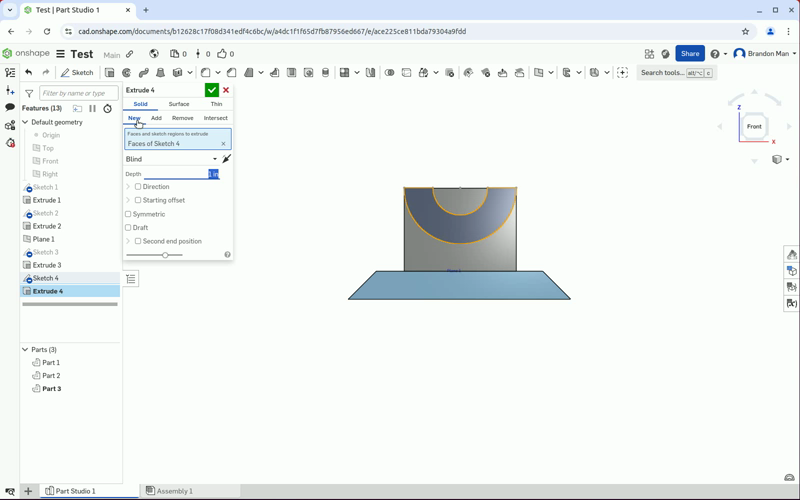
text(5.777)
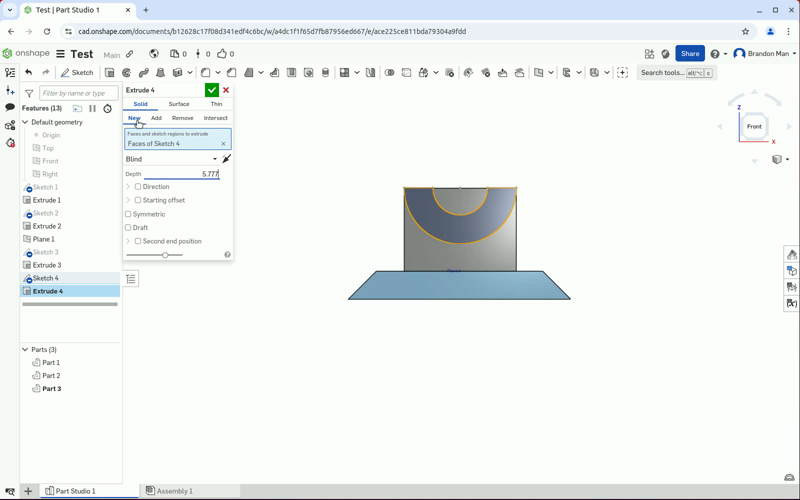
key(enter)
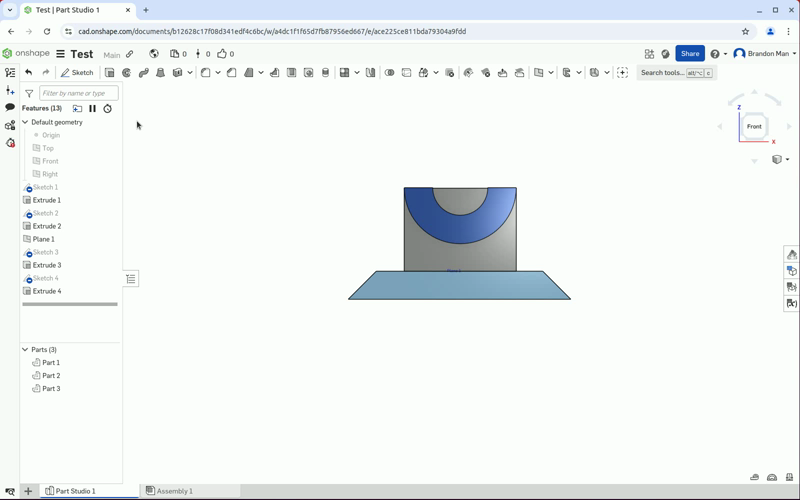
key(shift+h)
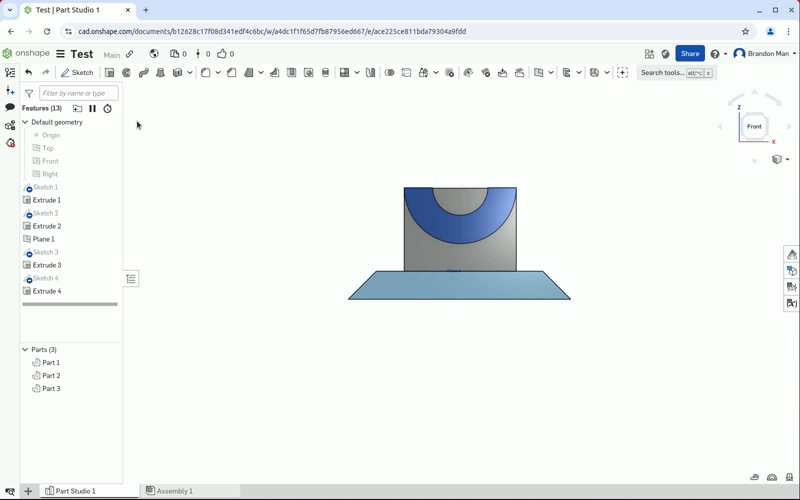
key(shift+h)
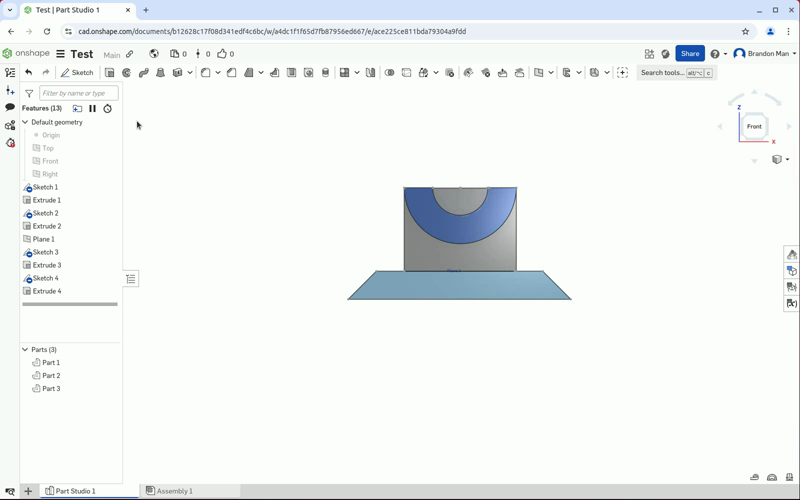
key(shift+7)
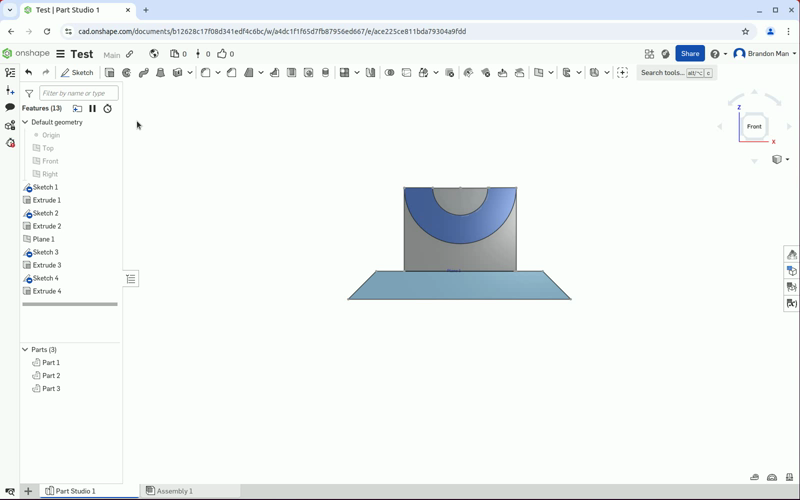
key(left, 2)
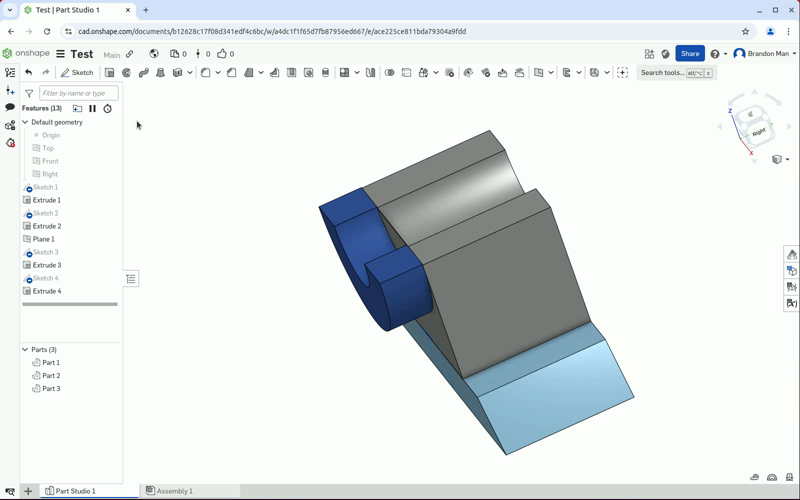
key(down, 2)
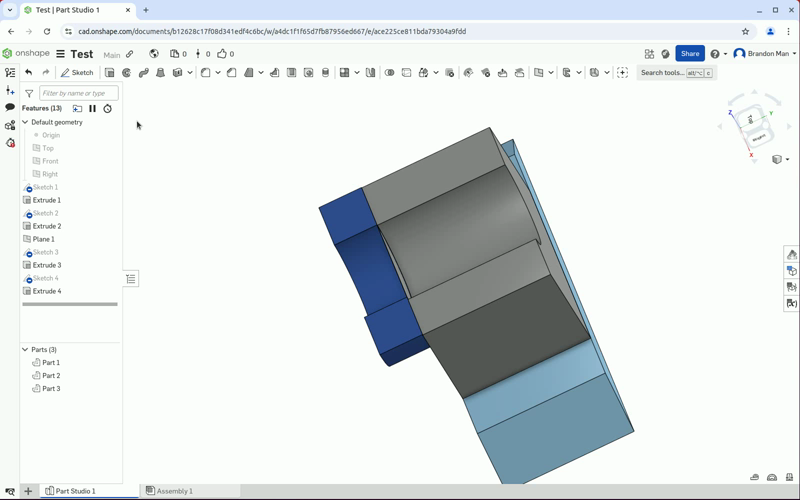
key(up, 2)
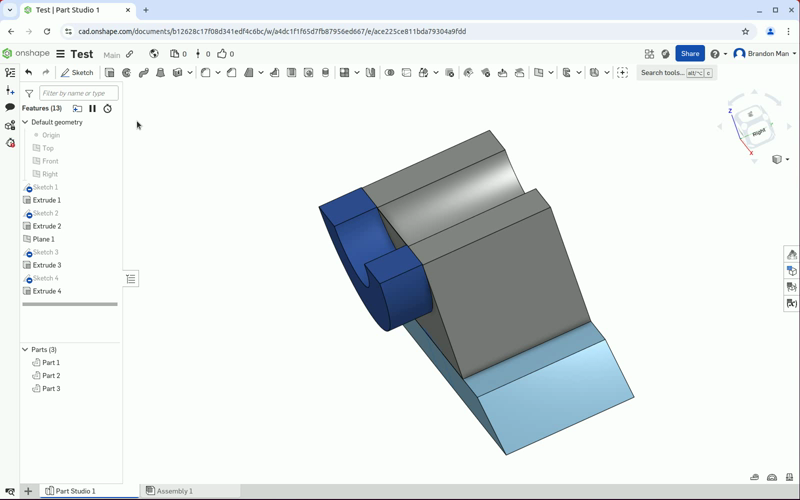
key(right, 2)
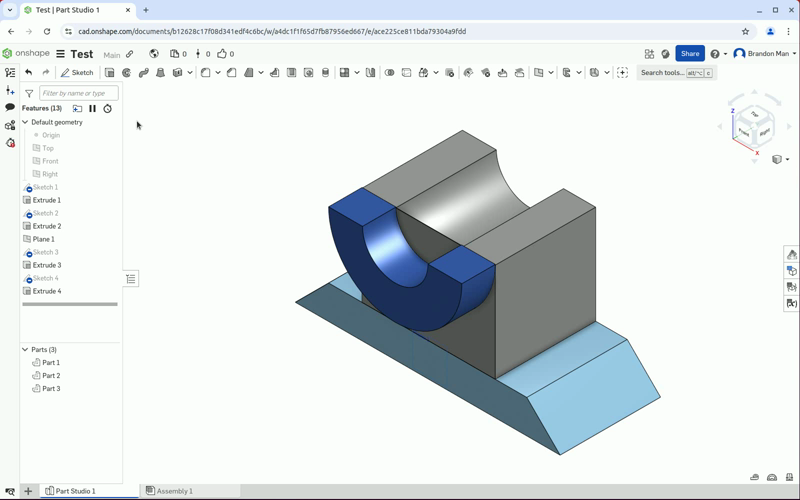
mouse_move(73, 189)
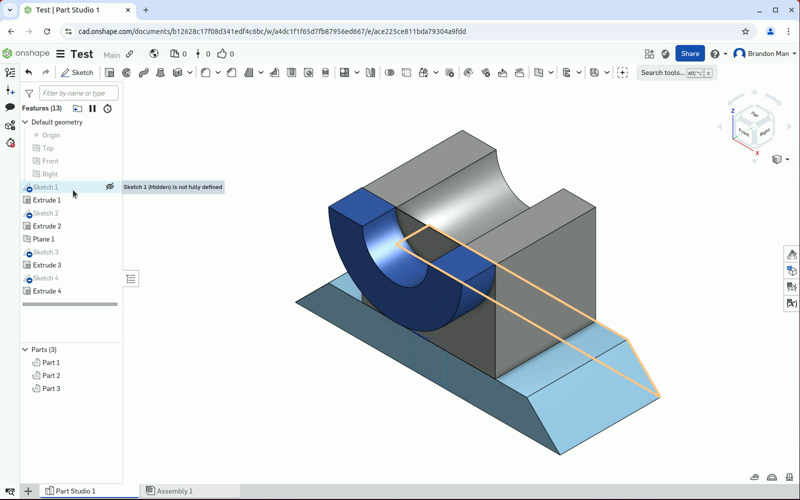
click(73, 189)